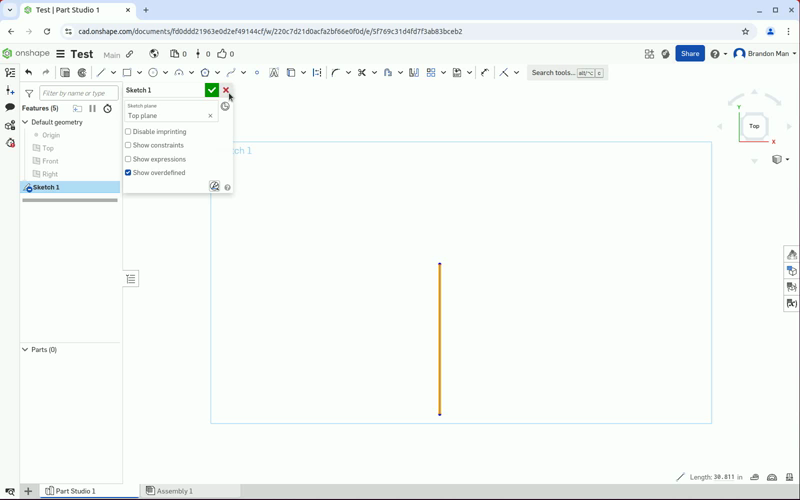
key(shift+h)
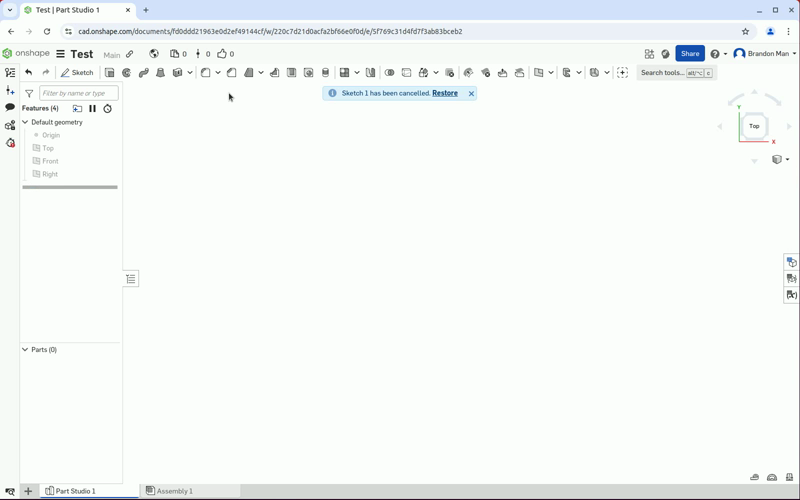
mouse_move(73, 352)
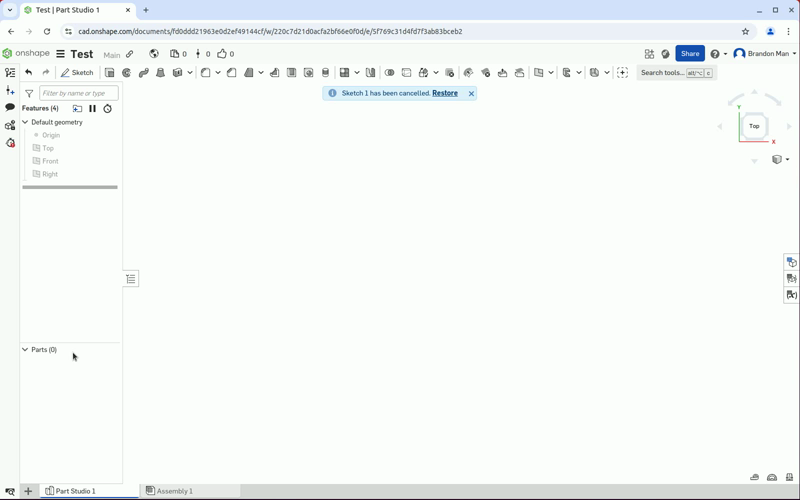
key(y)
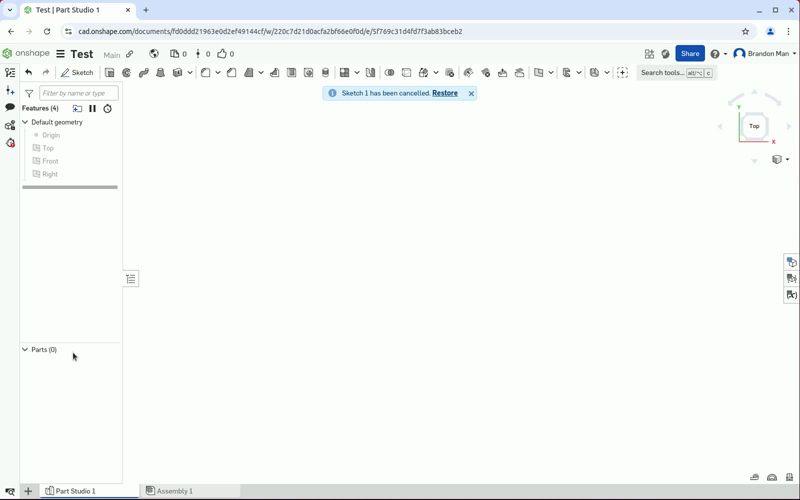
key(shift+p)
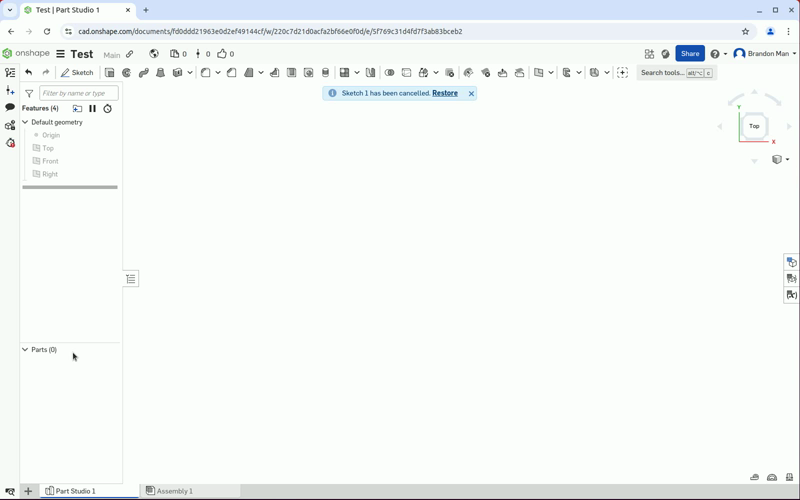
key(space)
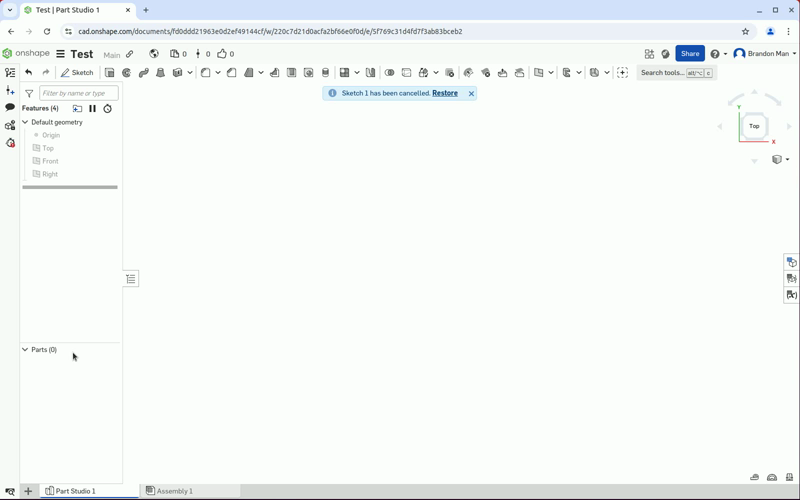
key_down(shift)
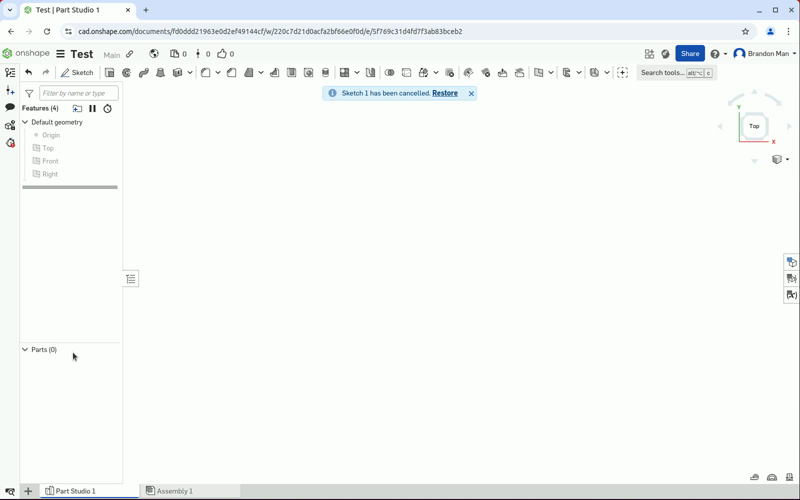
key(up)
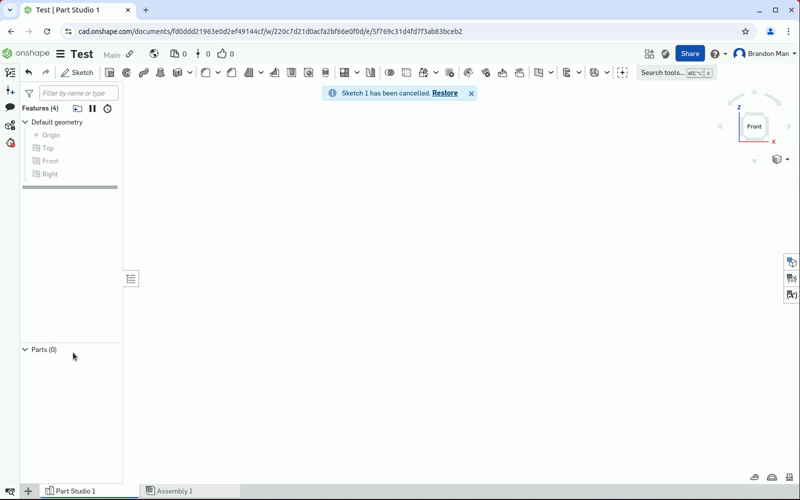
key_up(shift)
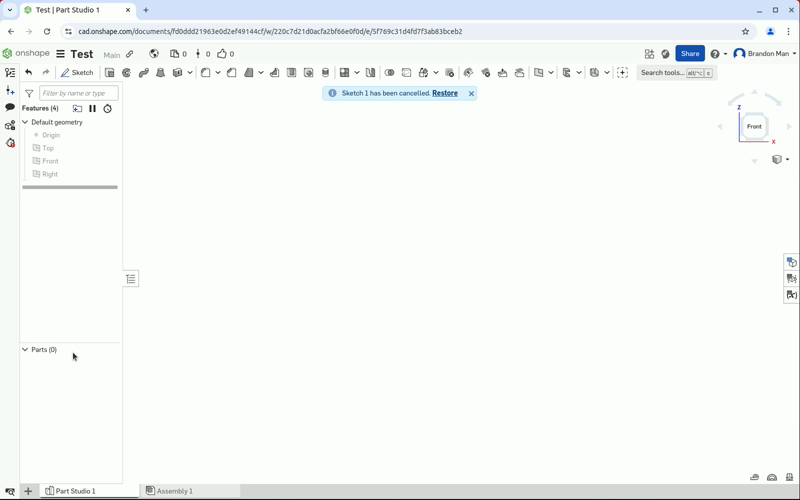
mouse_move(73, 352)
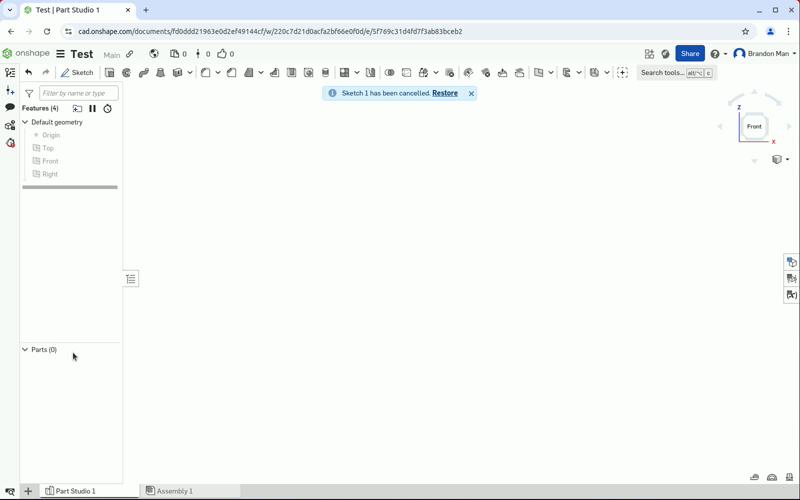
key(shift+y)
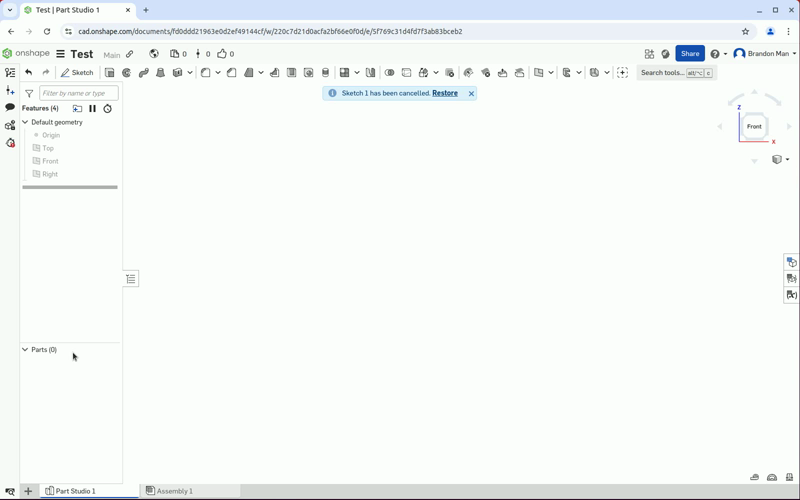
key(shift+s)
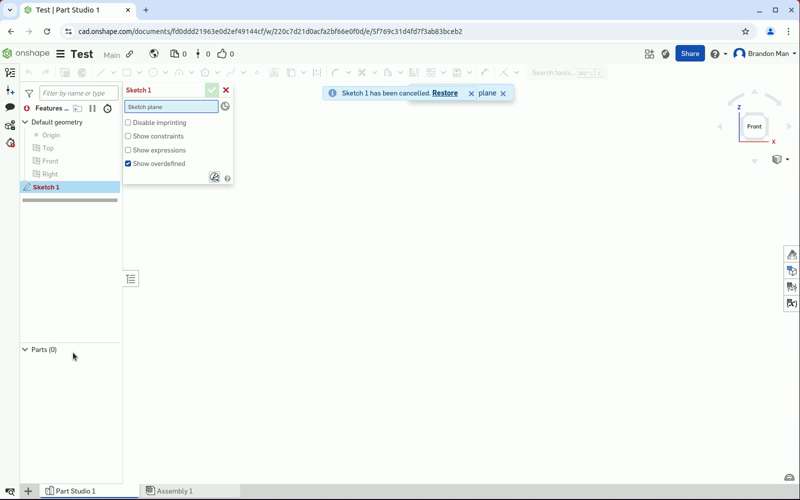
mouse_move(73, 163)
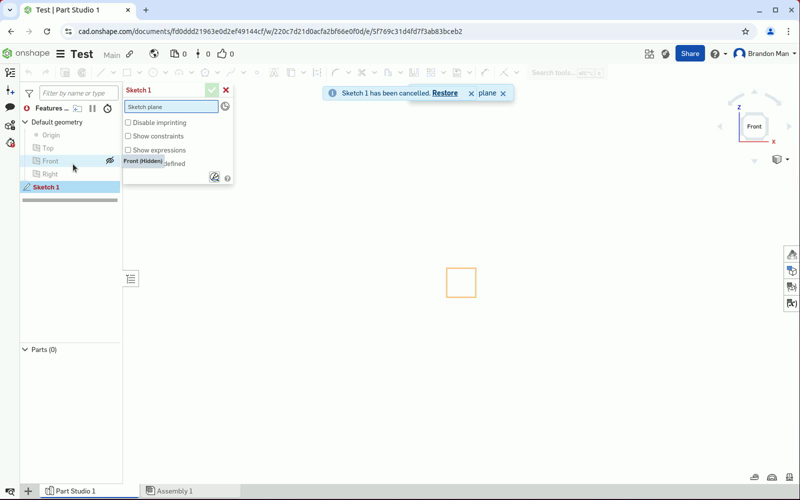
click(73, 163)
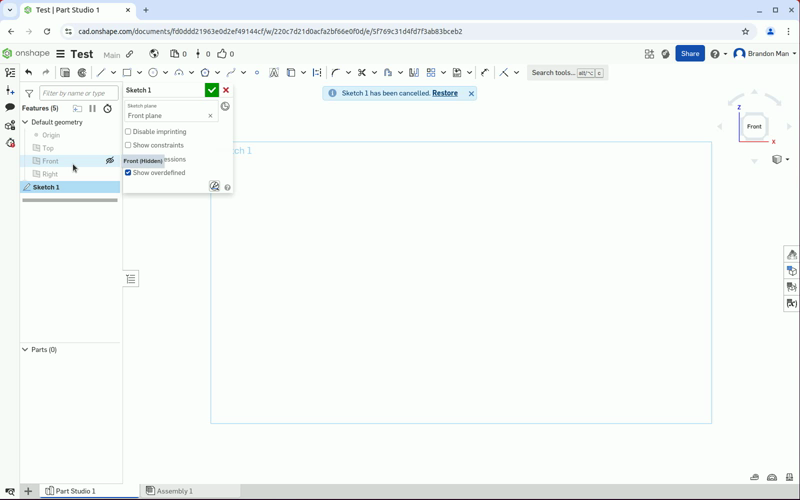
mouse_move(73, 352)
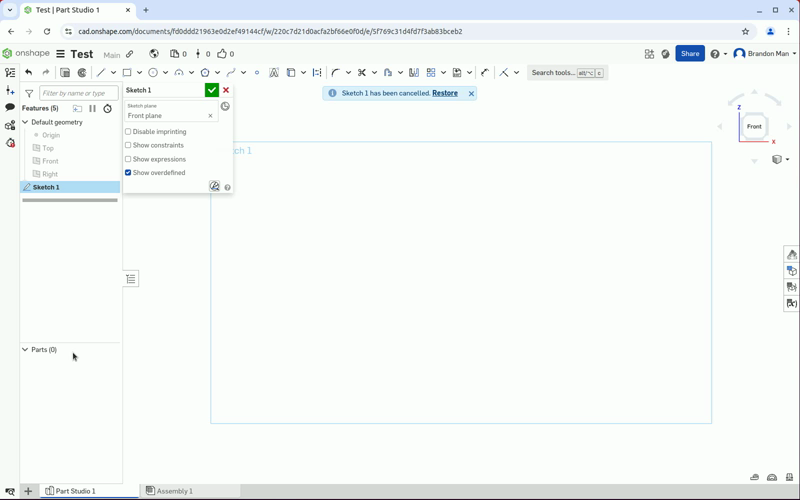
key(y)
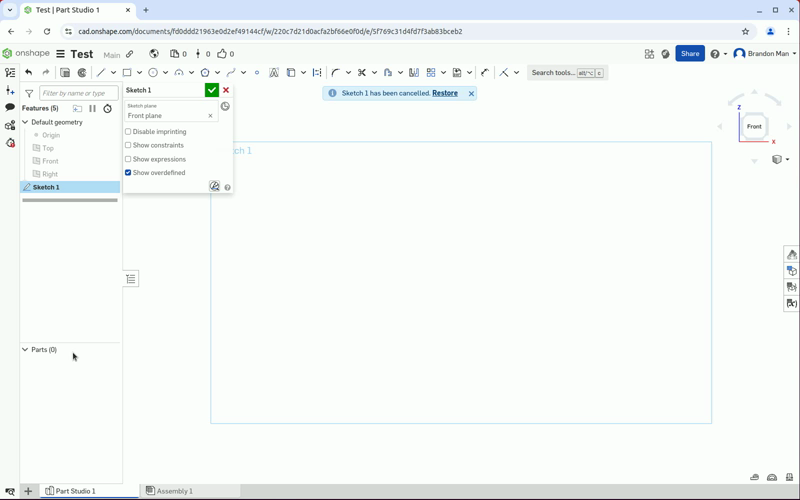
key(l)
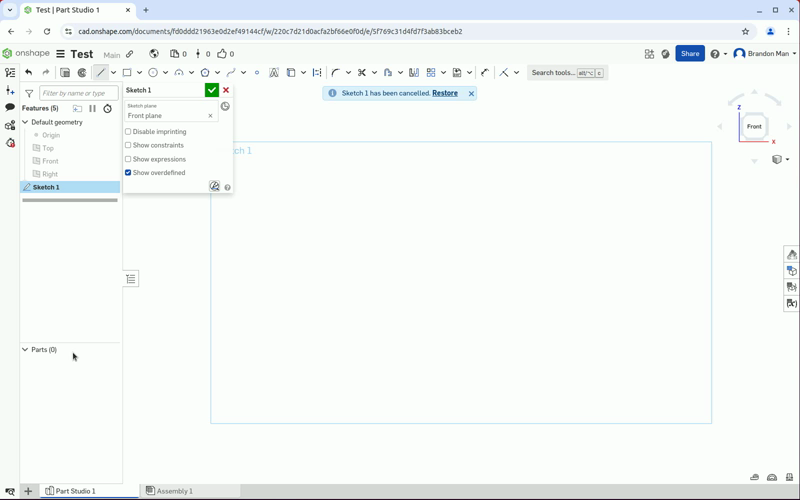
key_down(shift)
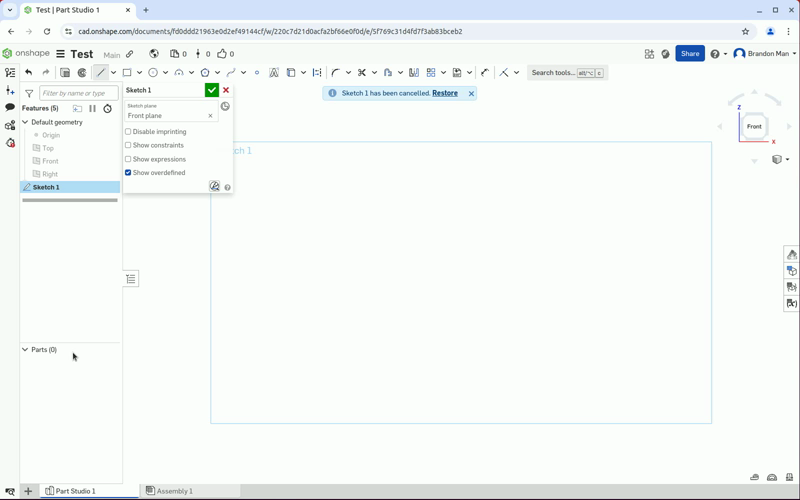
mouse_move(460, 335)
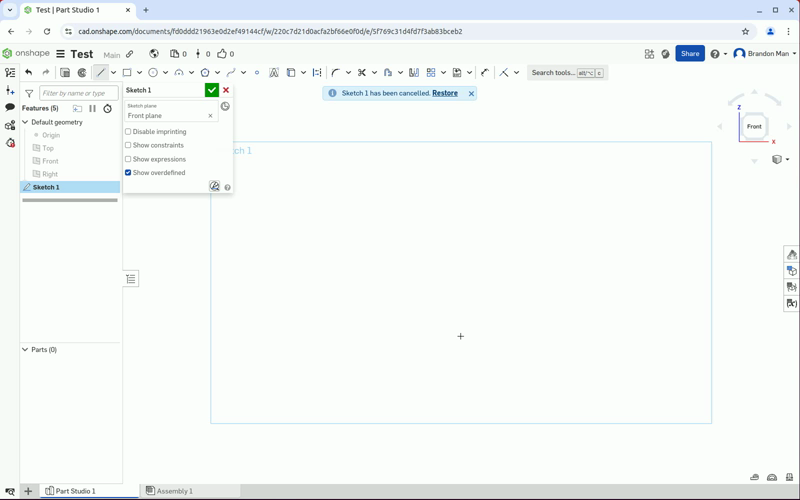
click(460, 335)
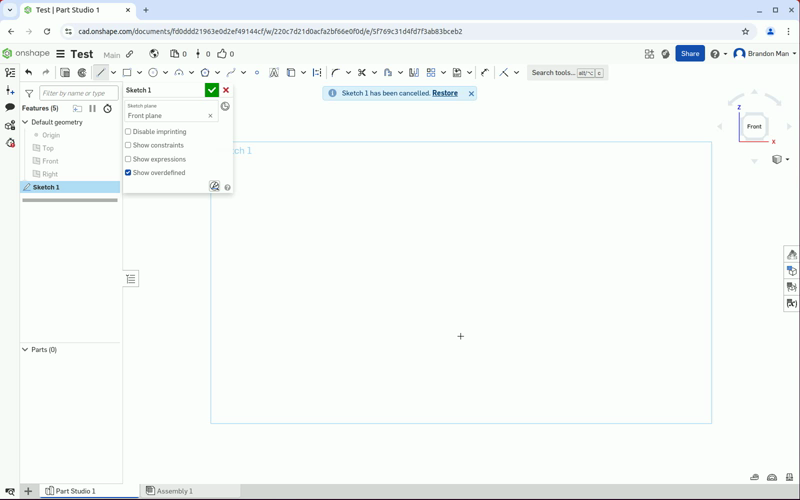
key_up(shift)
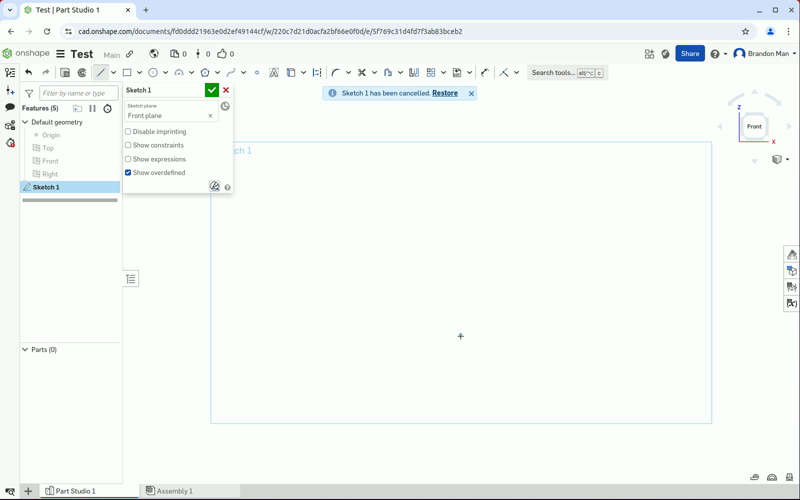
key_down(shift)
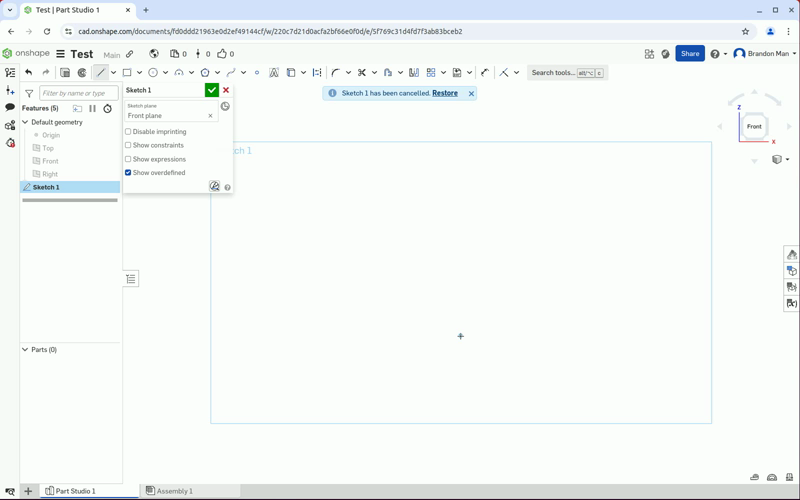
mouse_move(490, 335)
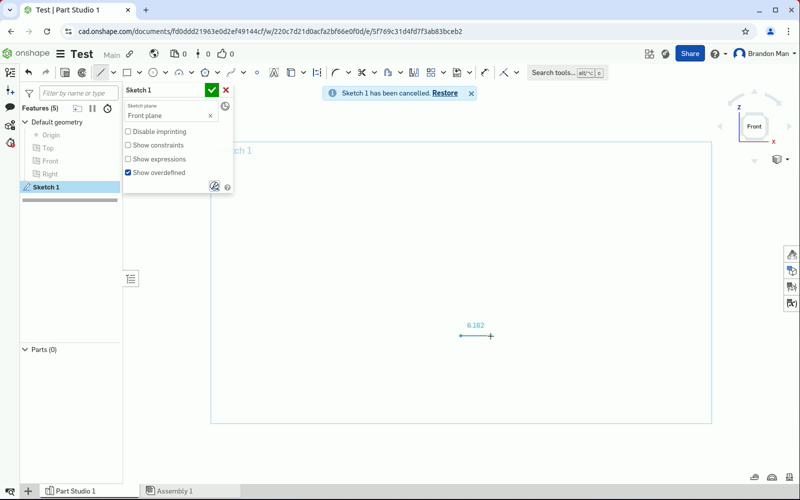
mouse_move(483, 335)
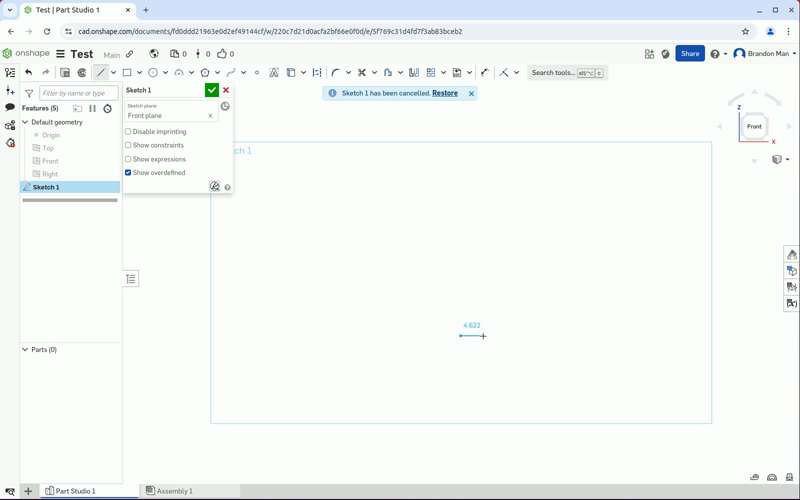
click(483, 335)
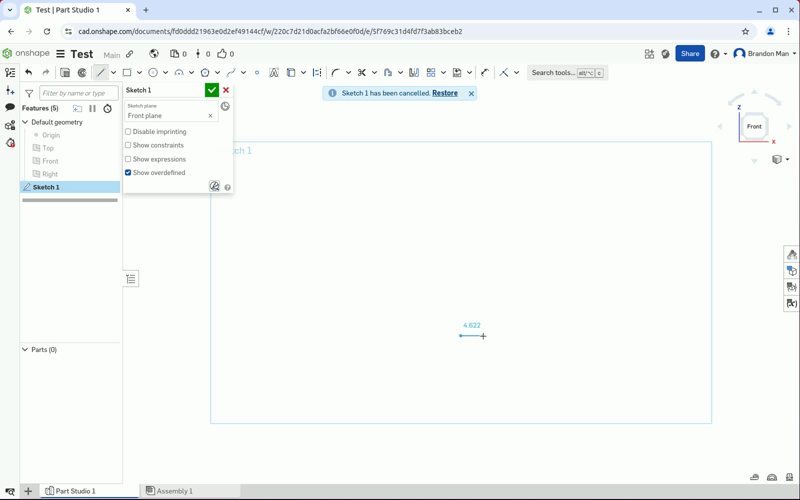
key_up(shift)
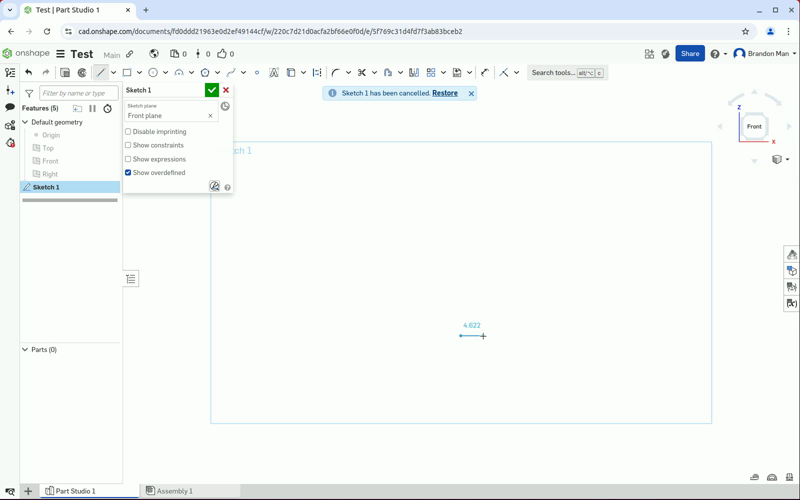
key_down(shift)
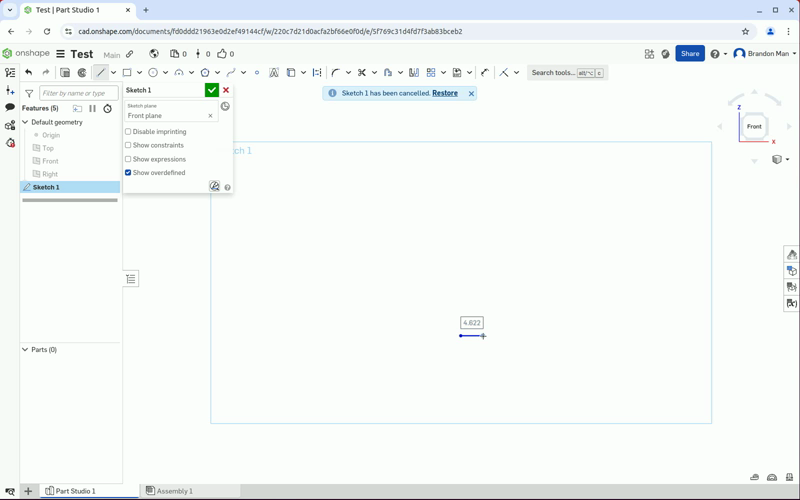
mouse_move(513, 335)
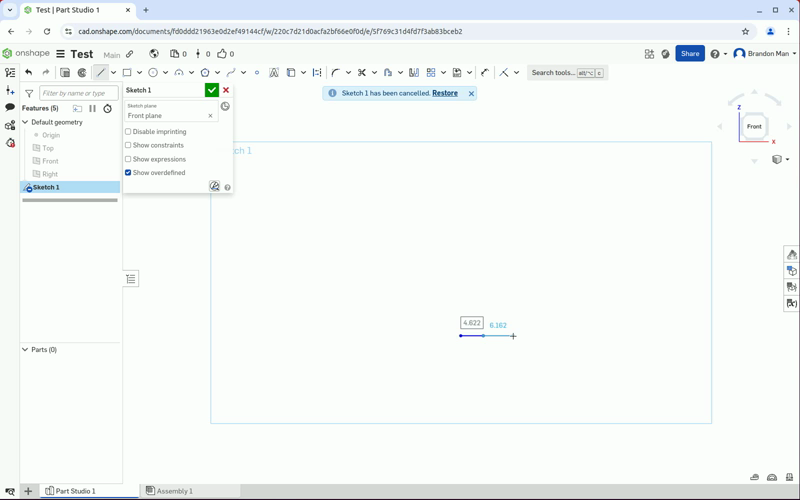
mouse_move(487, 325)
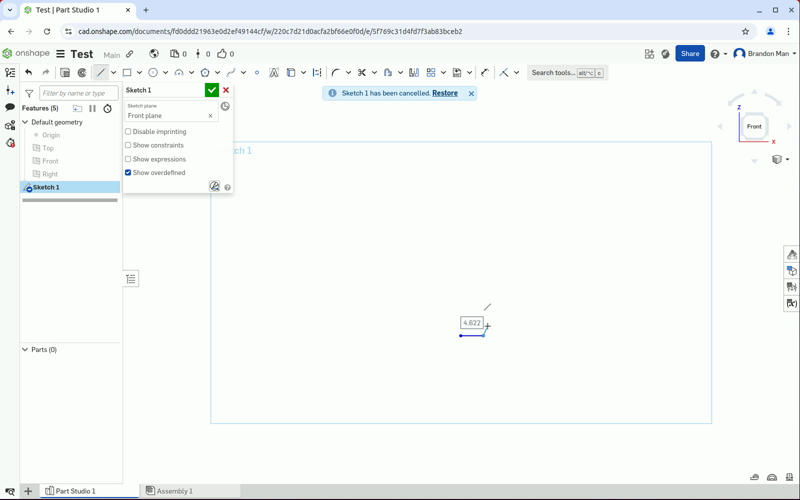
click(487, 325)
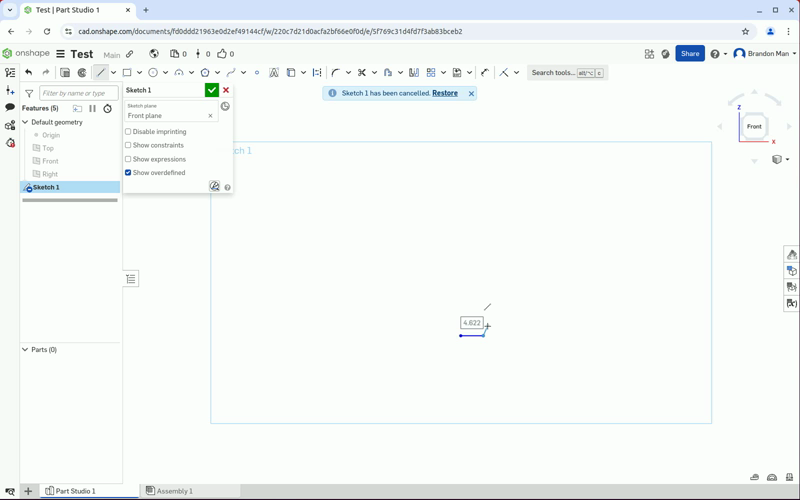
key_up(shift)
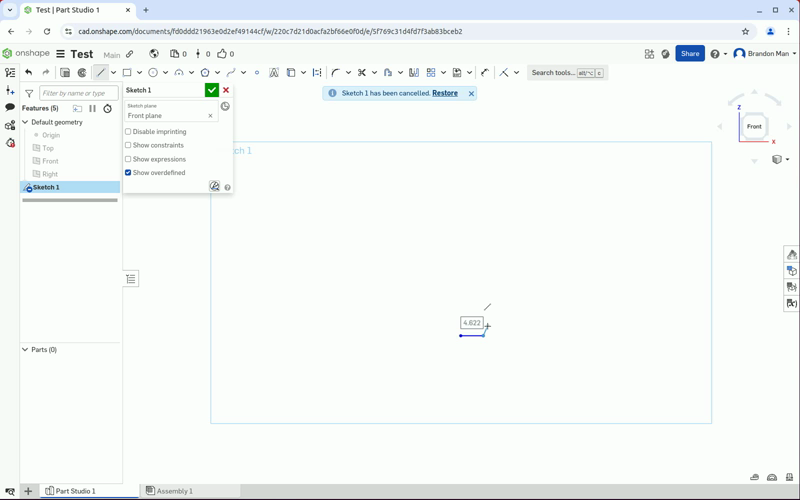
key_down(shift)
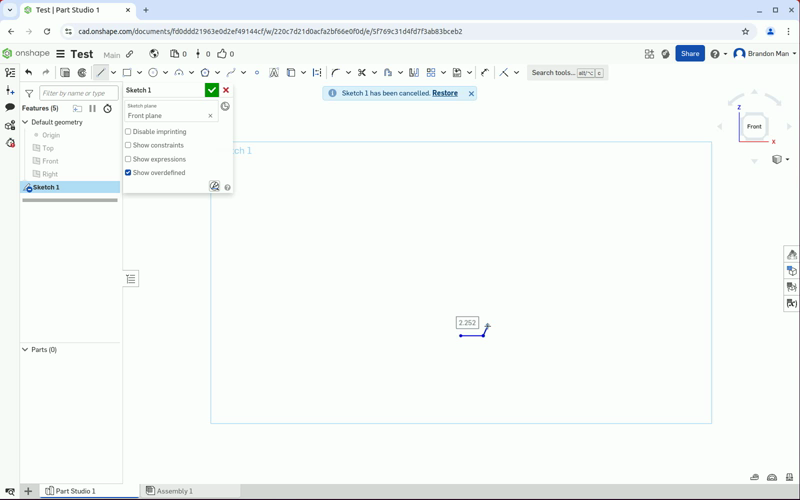
mouse_move(517, 325)
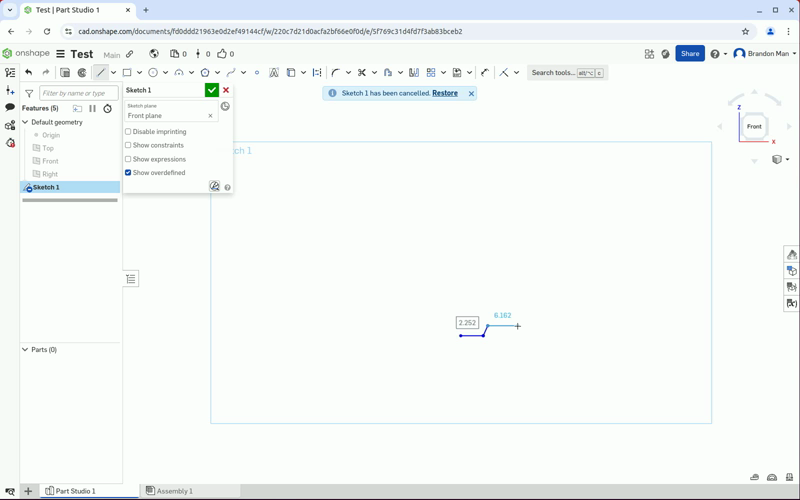
mouse_move(510, 323)
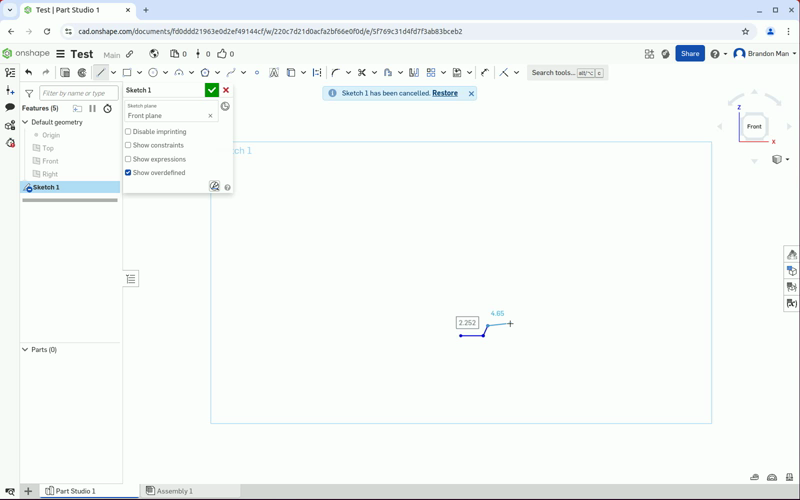
click(510, 323)
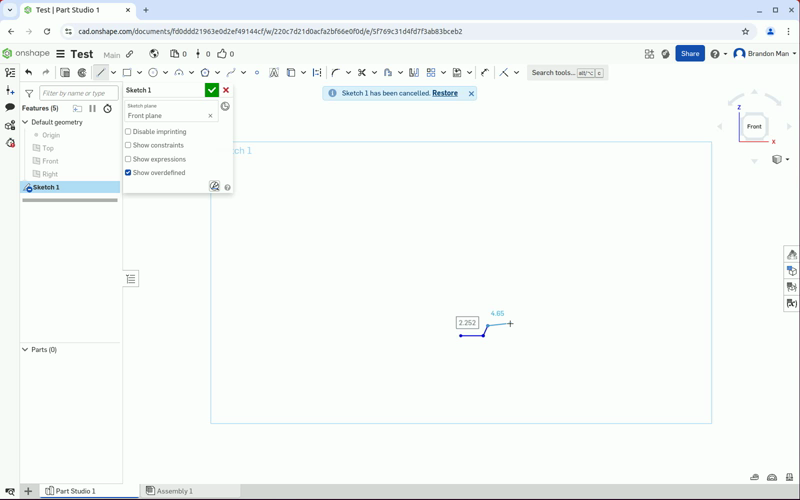
key_up(shift)
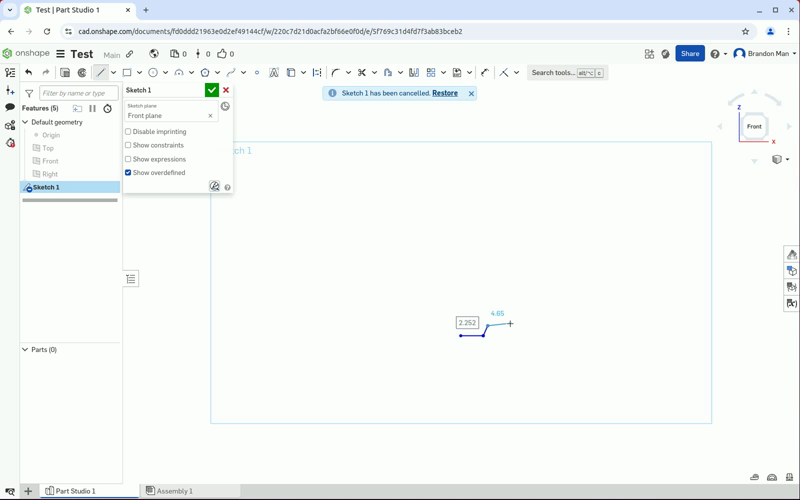
key_down(shift)
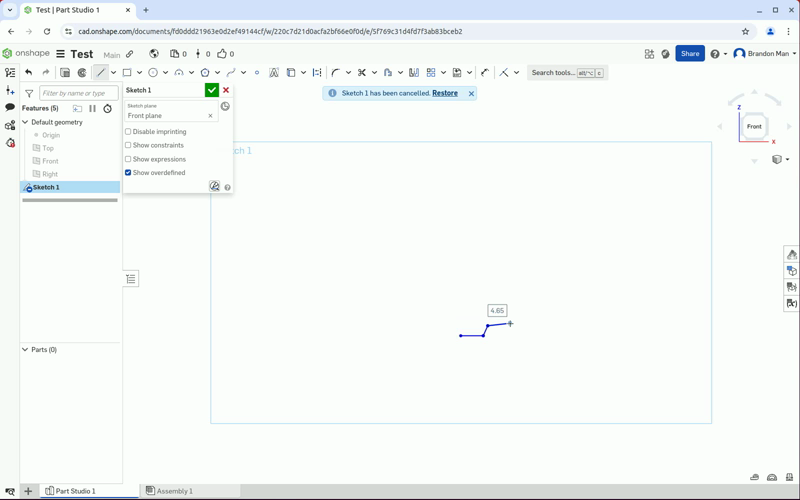
mouse_move(497, 217)
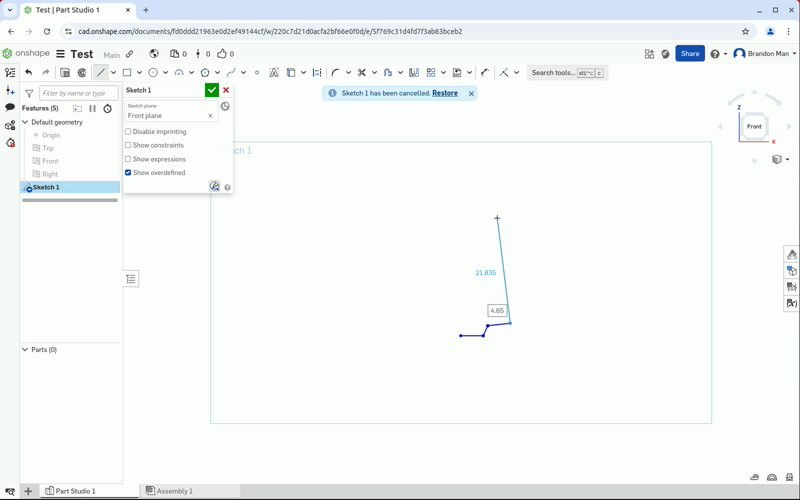
click(497, 217)
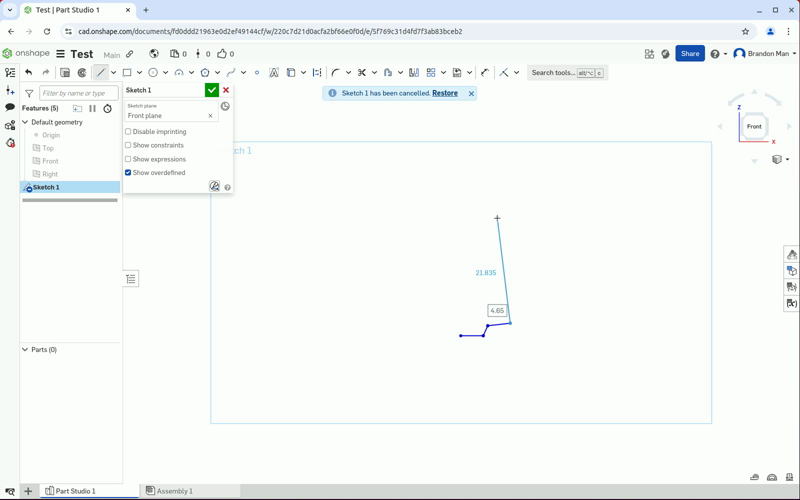
key_up(shift)
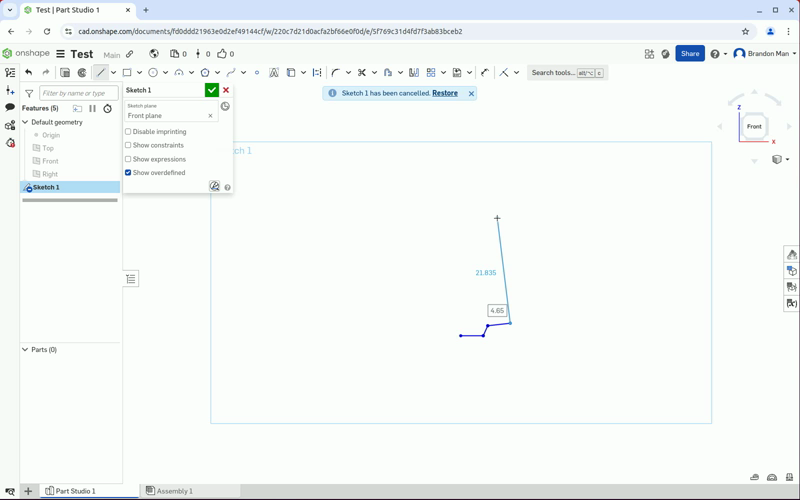
key_down(shift)
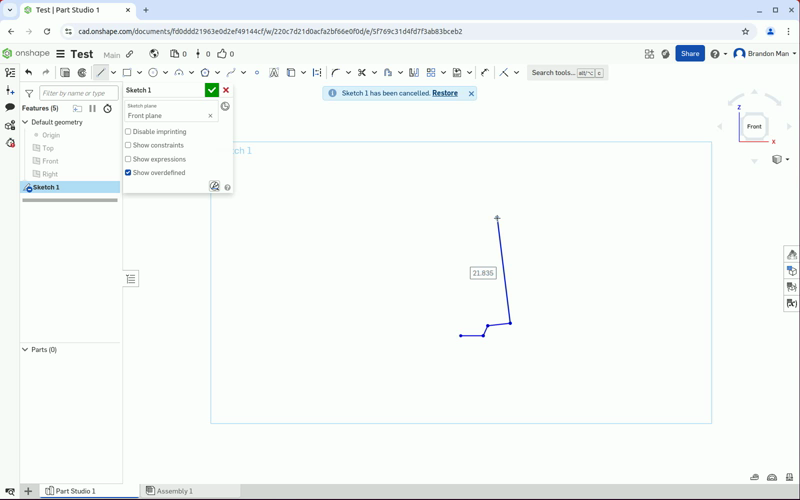
mouse_move(527, 217)
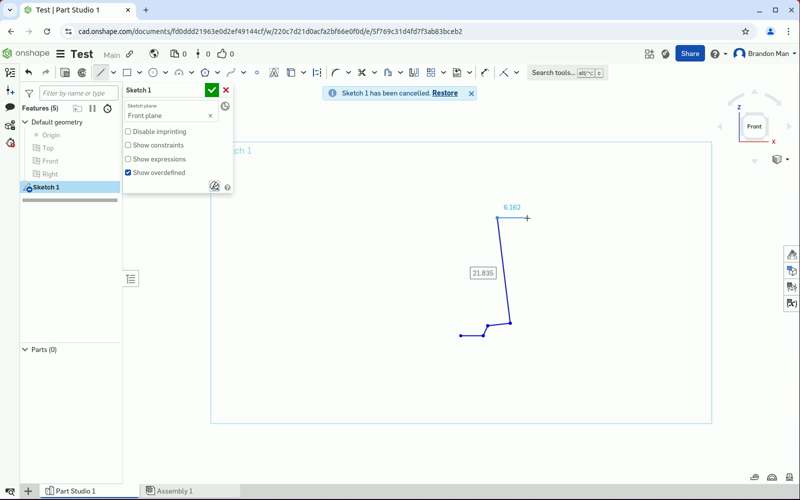
mouse_move(483, 213)
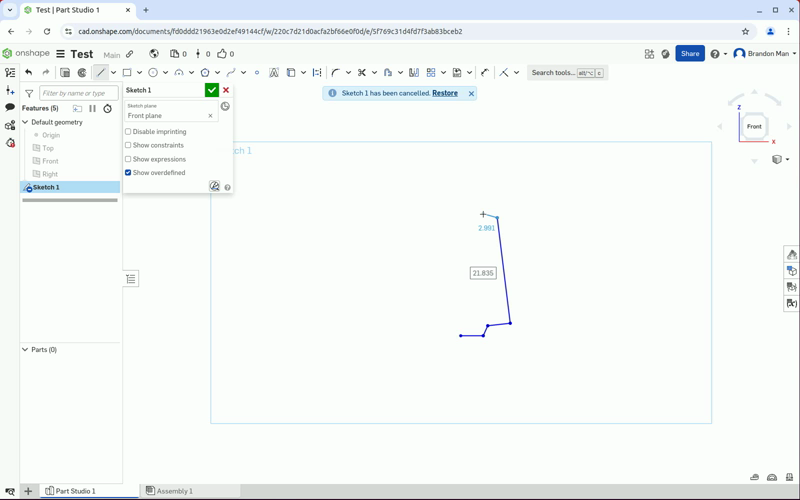
click(483, 213)
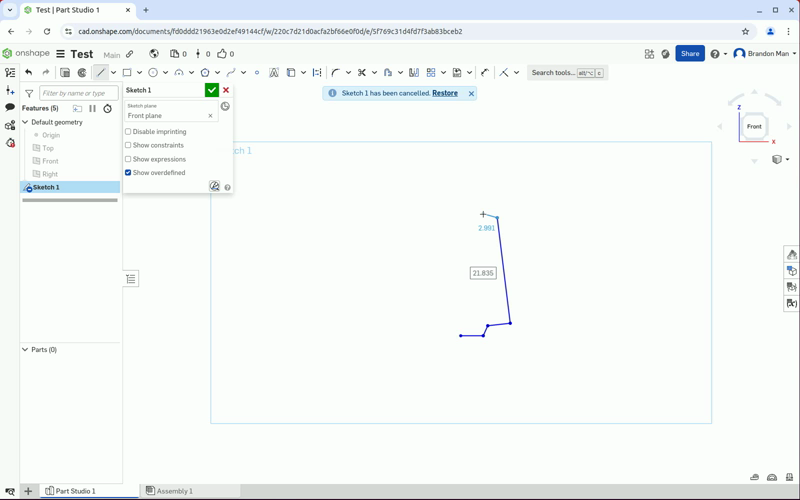
key_up(shift)
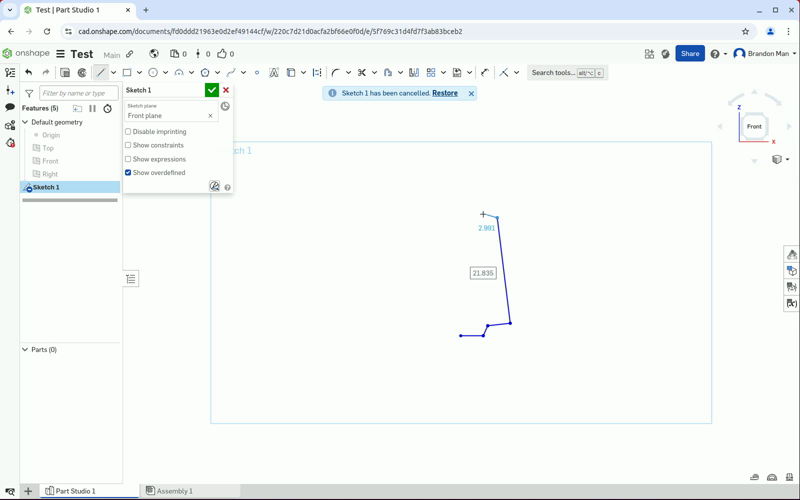
key_down(shift)
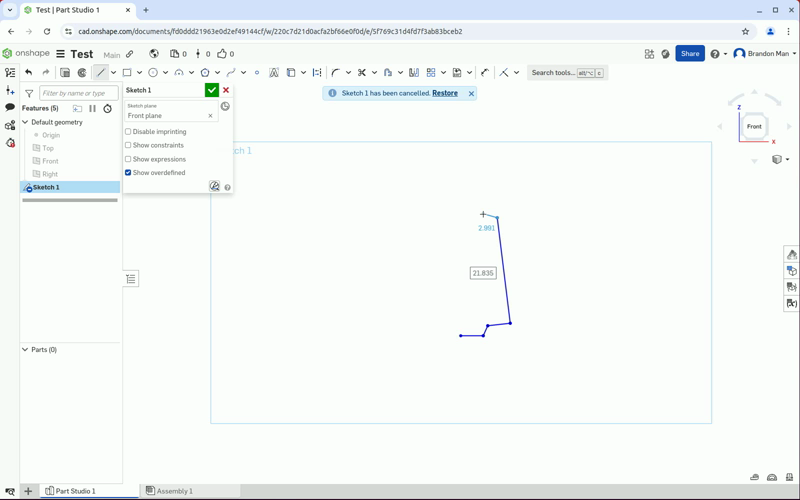
mouse_move(513, 213)
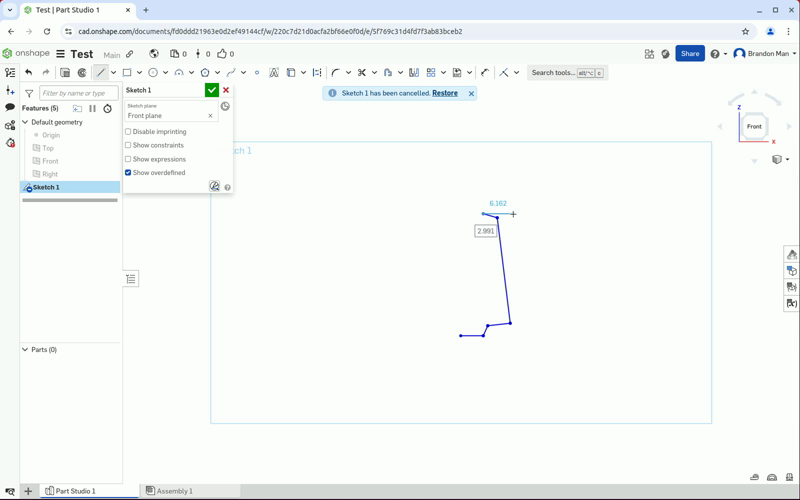
mouse_move(481, 206)
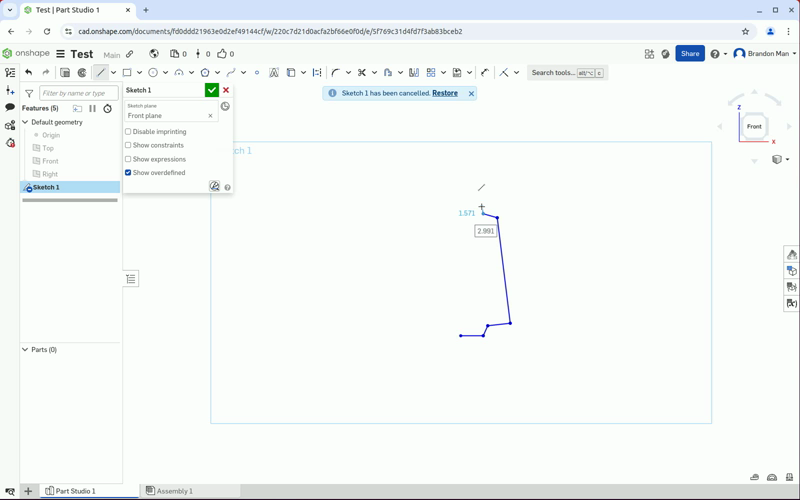
scroll(6)
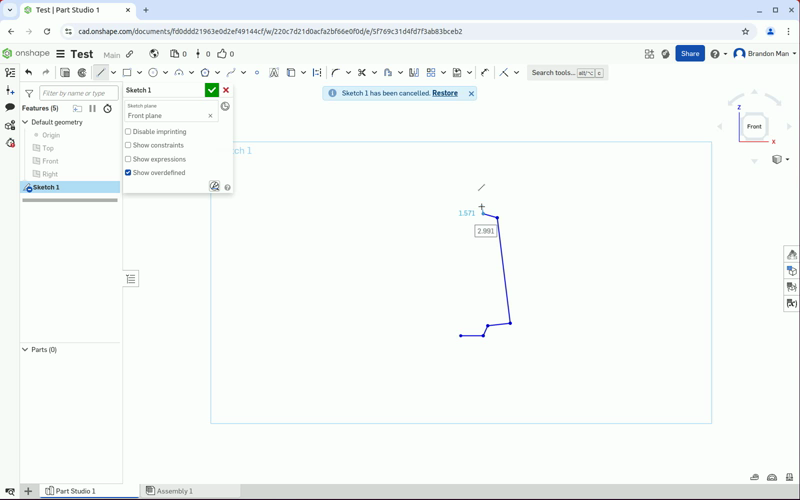
scroll(6)
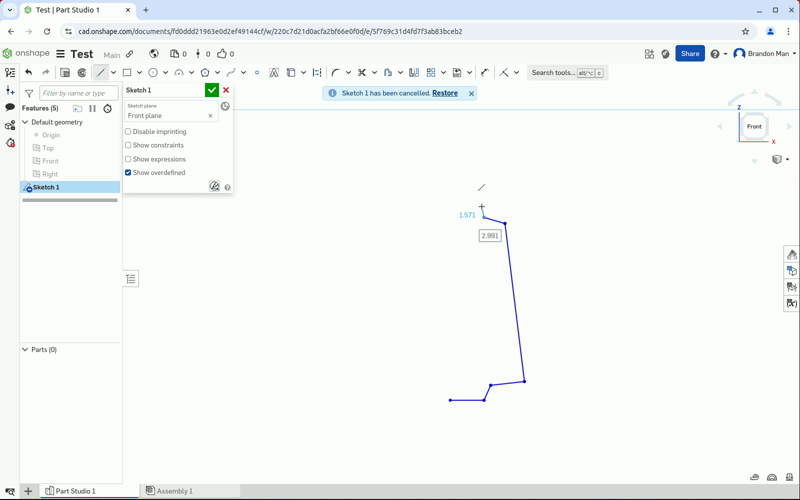
scroll(6)
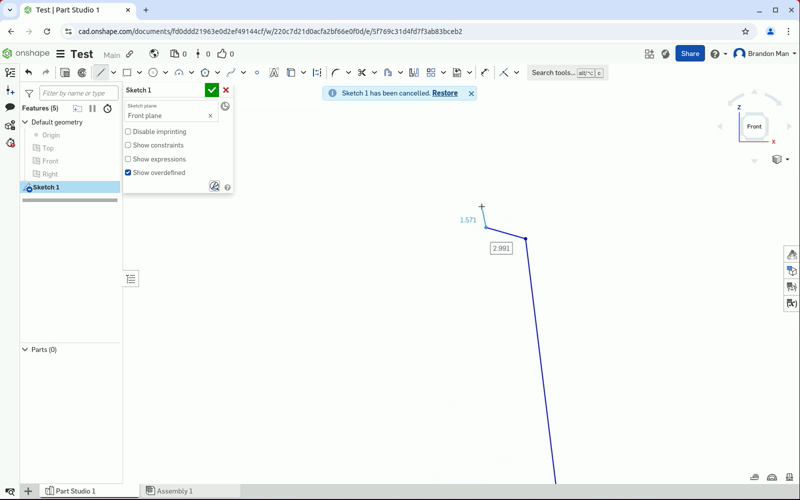
scroll(6)
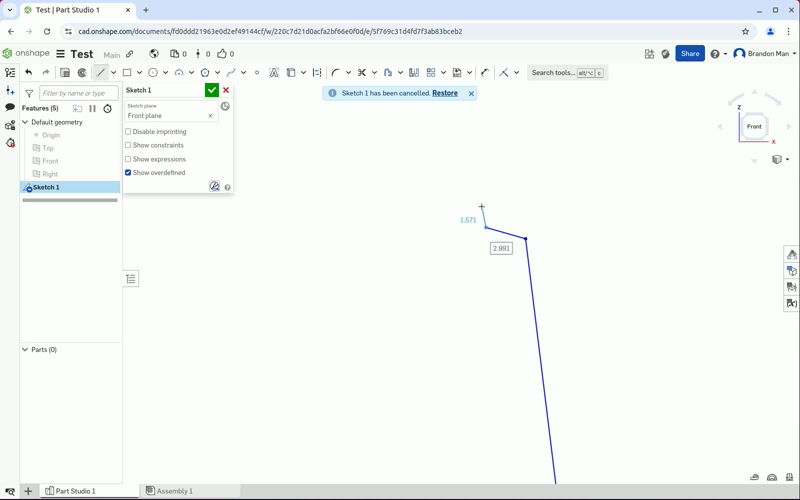
scroll(6)
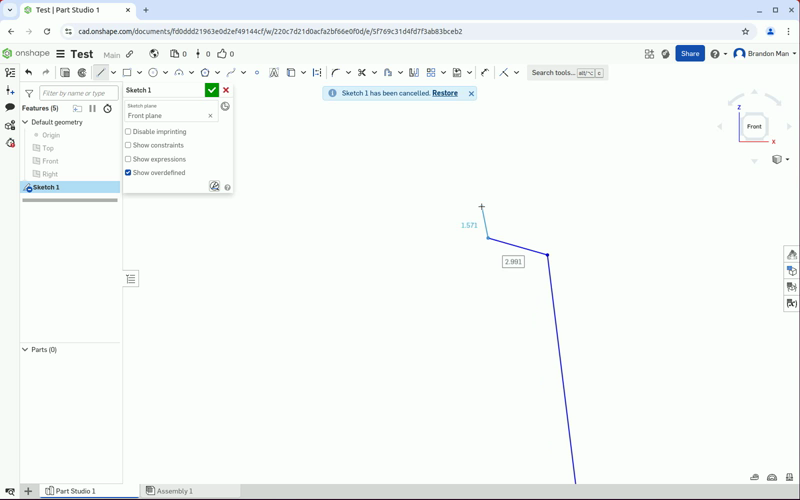
scroll(6)
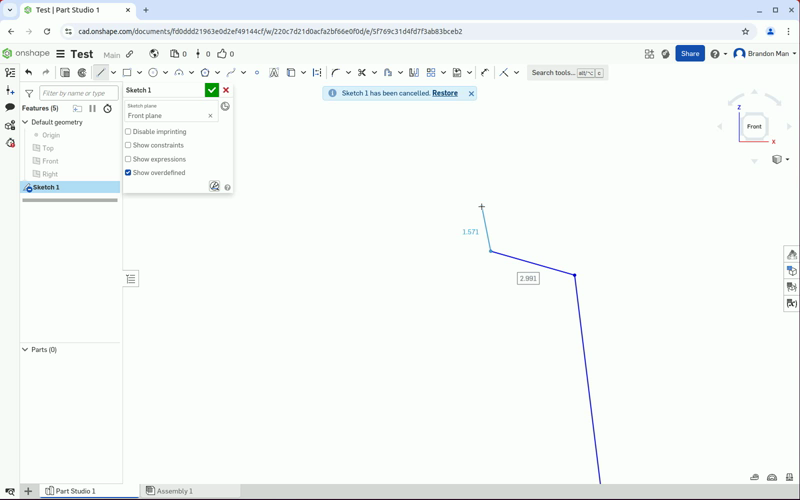
scroll(6)
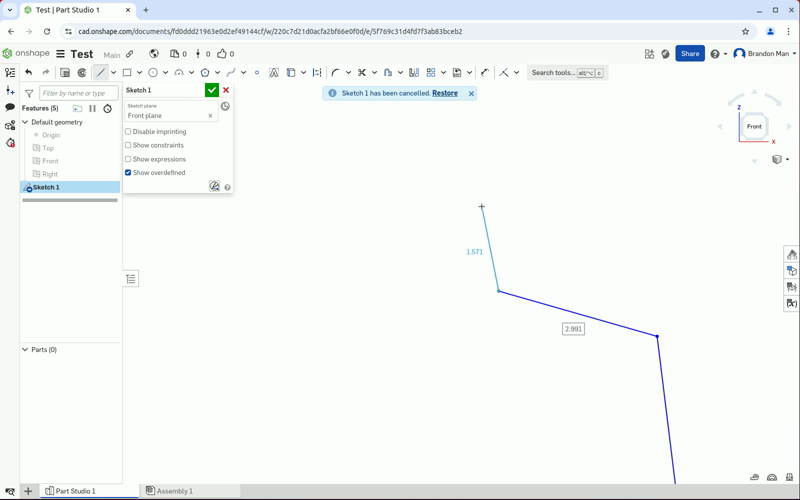
click(481, 206)
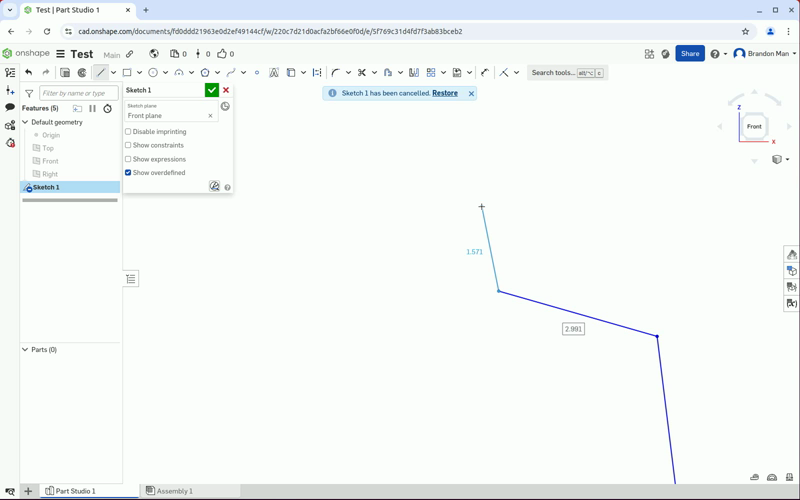
scroll(-6)
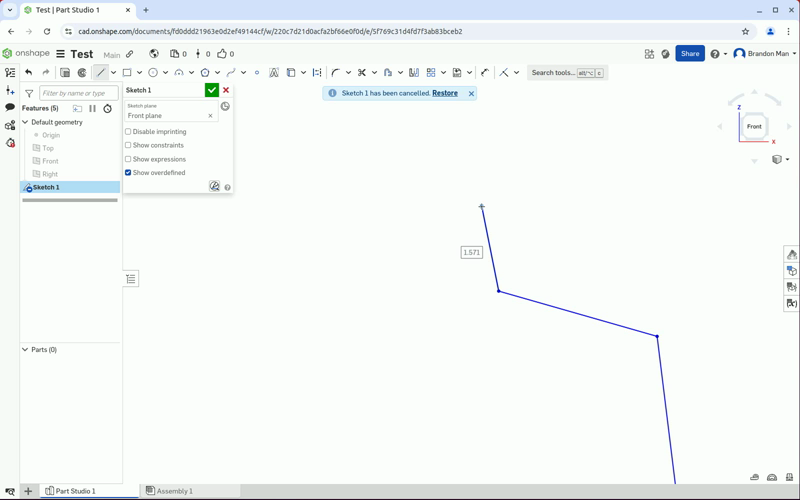
scroll(-6)
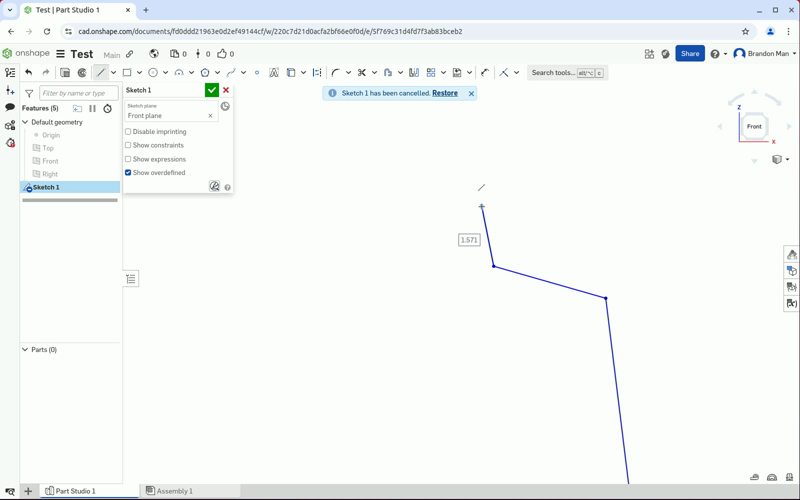
scroll(-6)
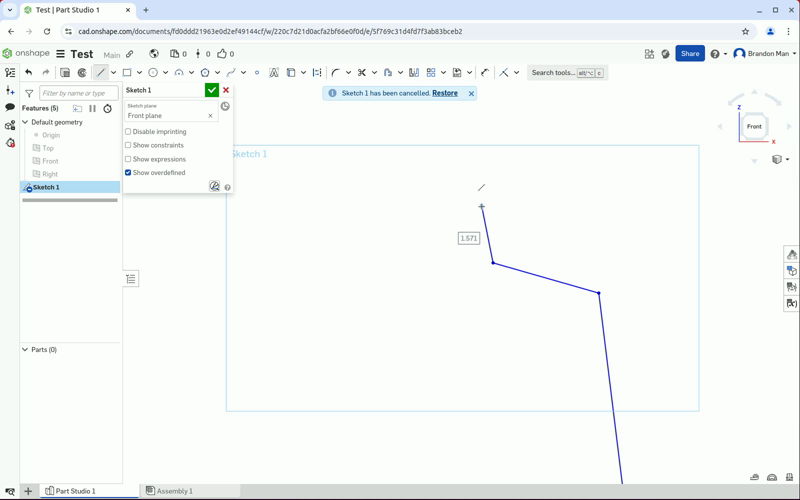
scroll(-6)
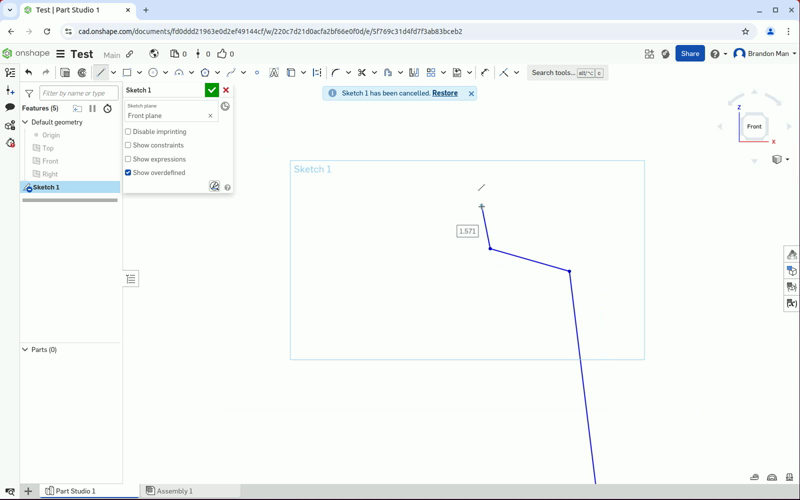
scroll(-6)
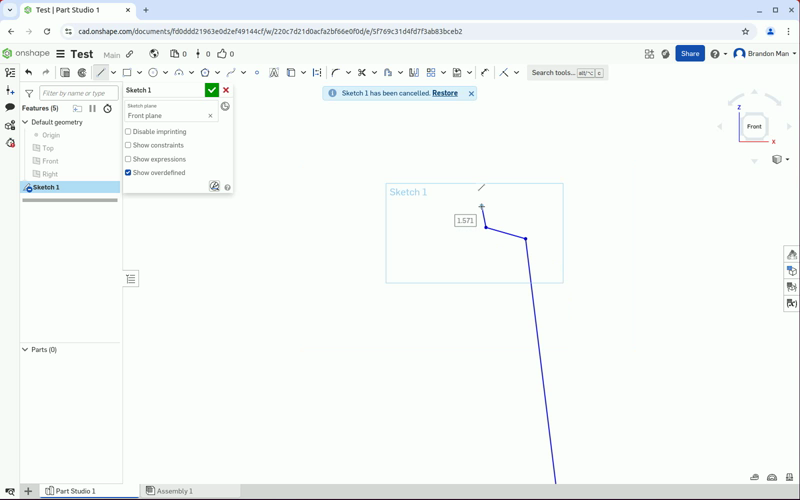
scroll(-6)
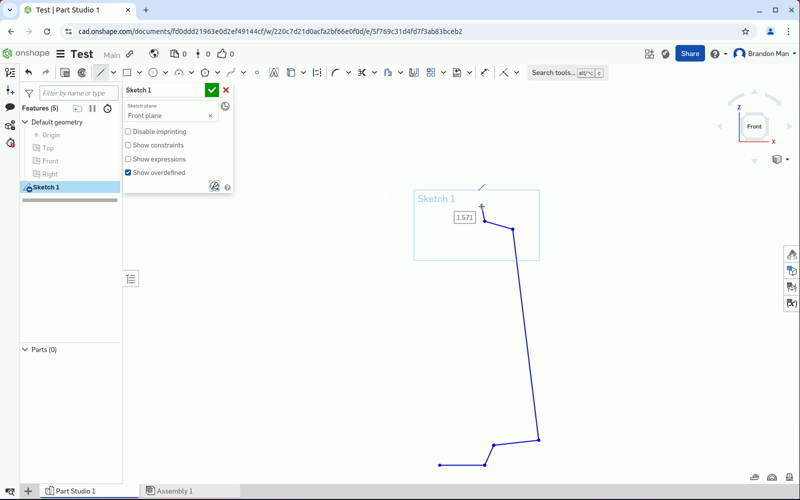
scroll(-6)
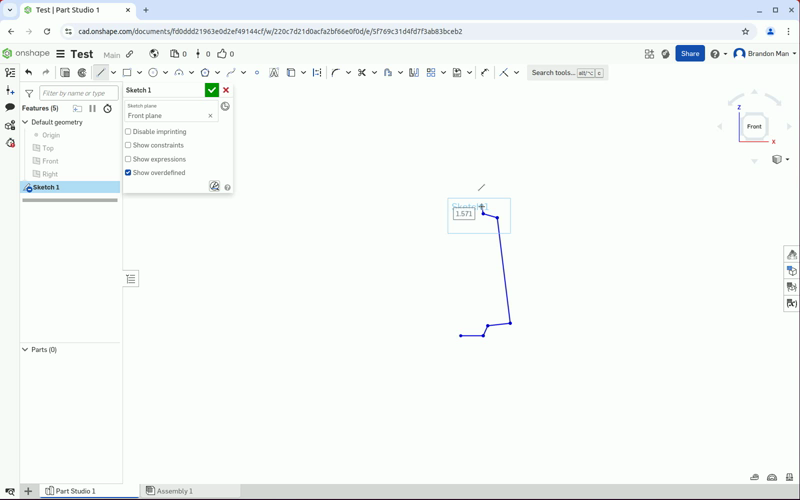
key_up(shift)
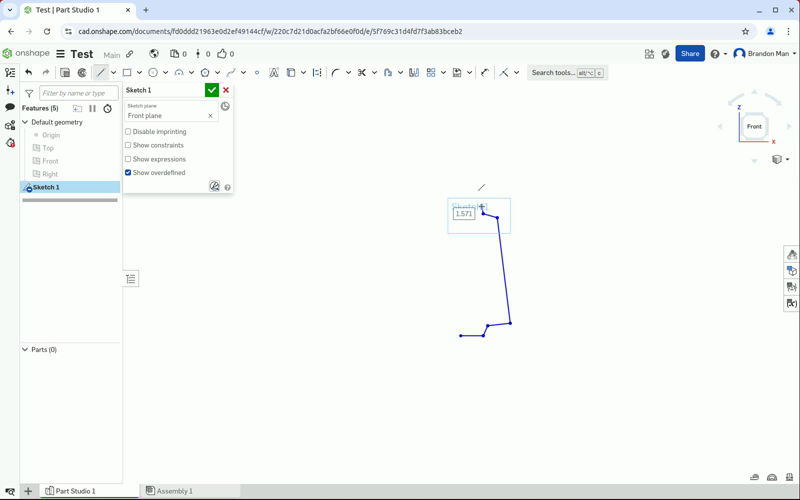
key_down(shift)
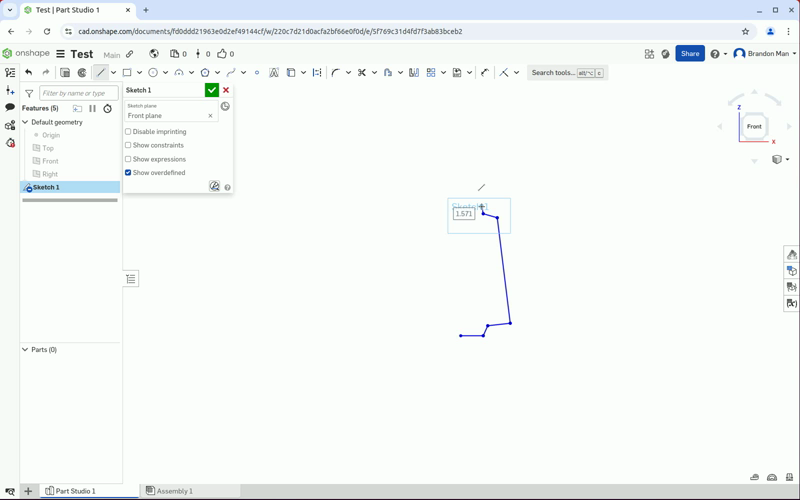
mouse_move(511, 206)
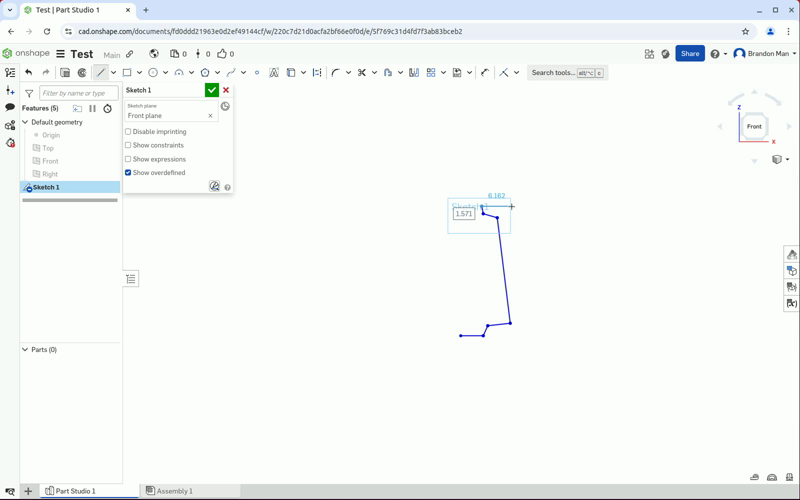
mouse_move(460, 202)
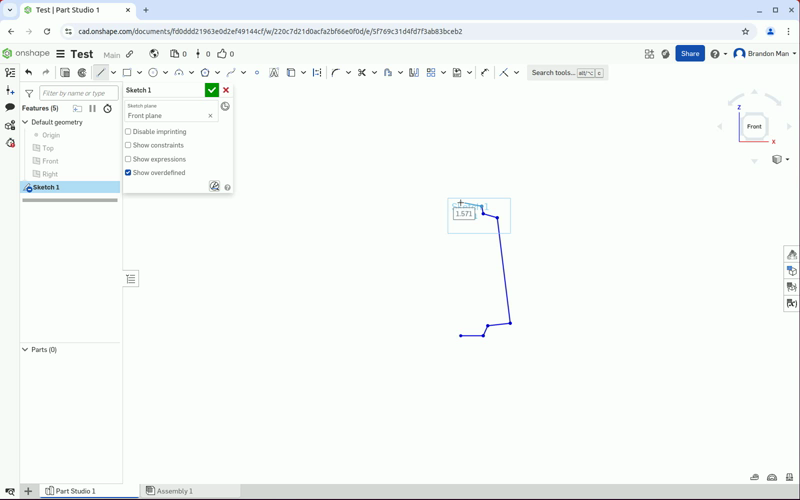
click(460, 202)
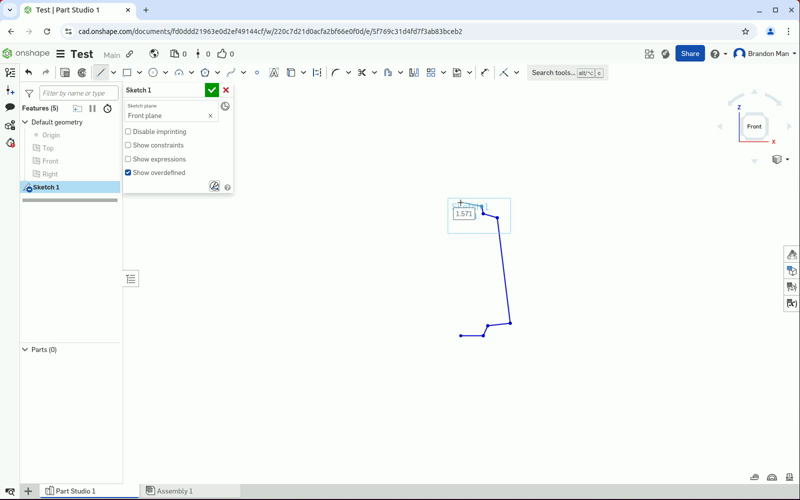
key_up(shift)
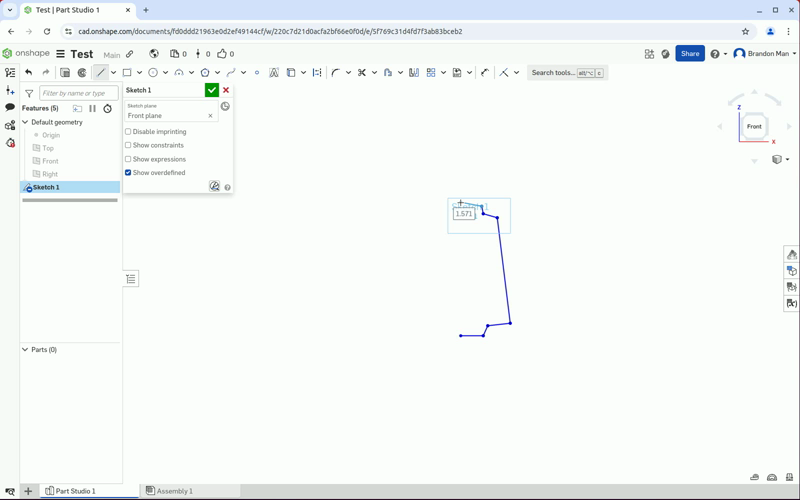
key_down(shift)
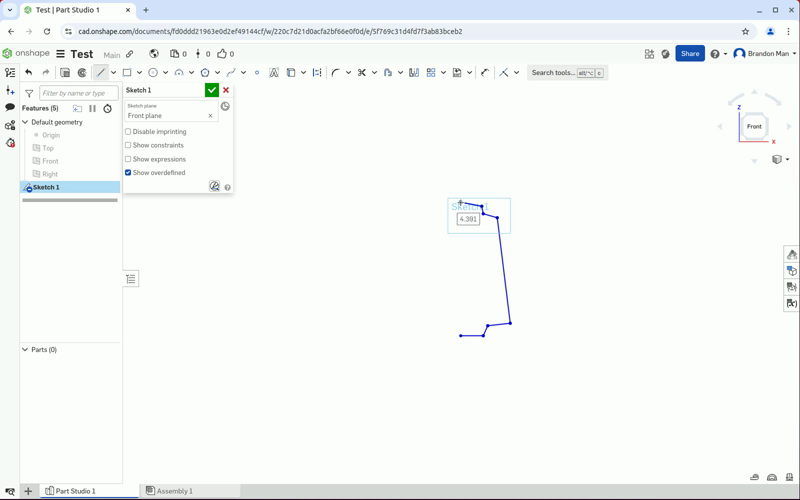
mouse_move(460, 335)
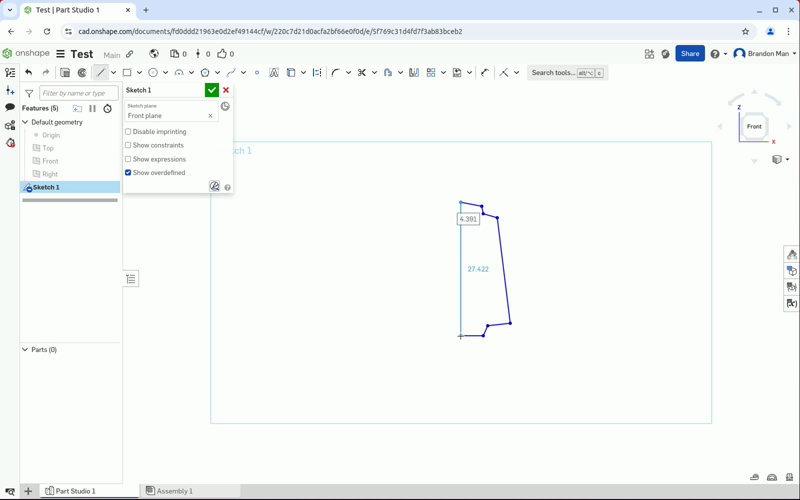
key_up(shift)
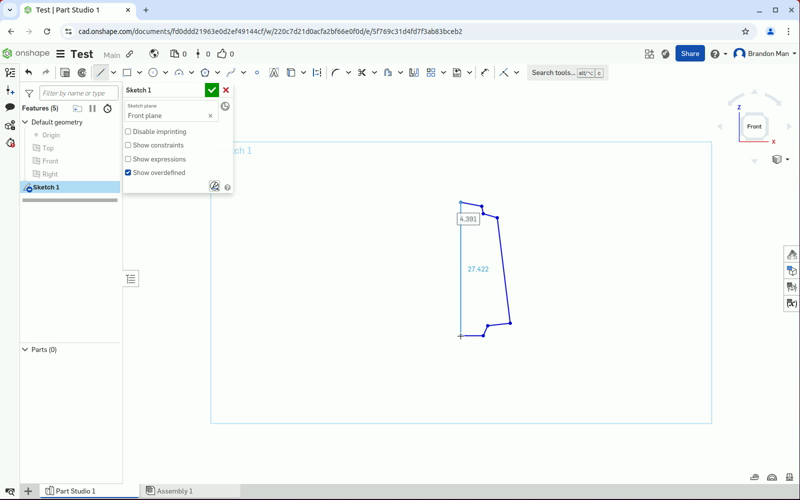
click(460, 335)
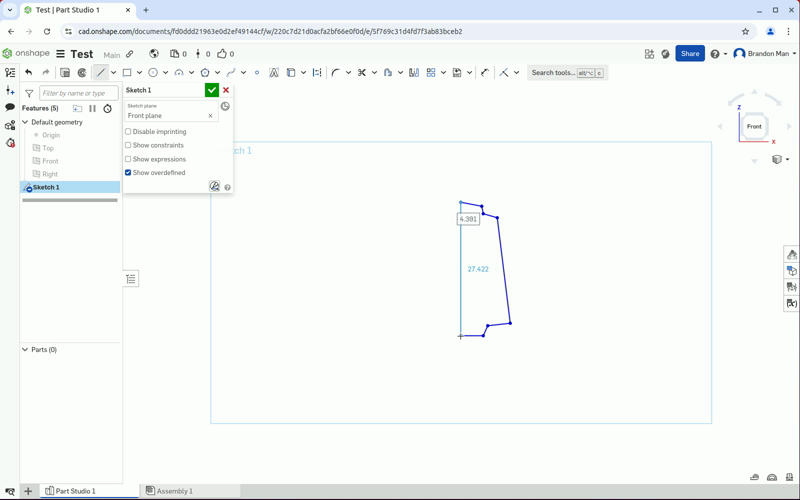
key(esc)
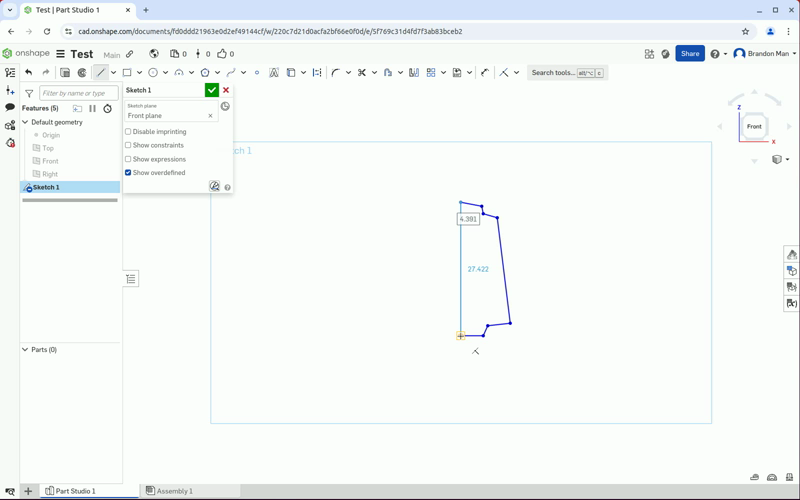
mouse_move(487, 252)
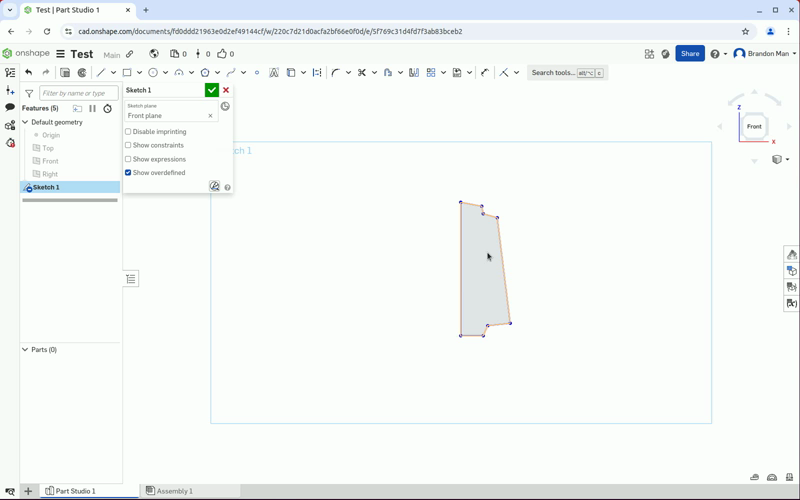
click(487, 252)
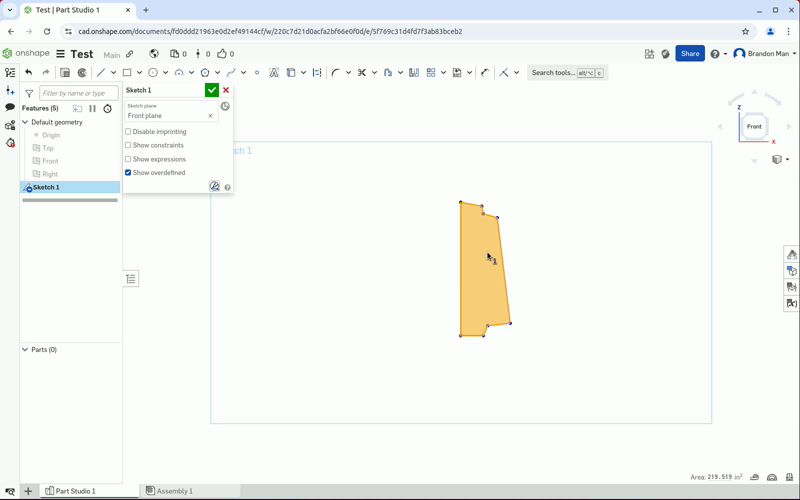
mouse_move(73, 352)
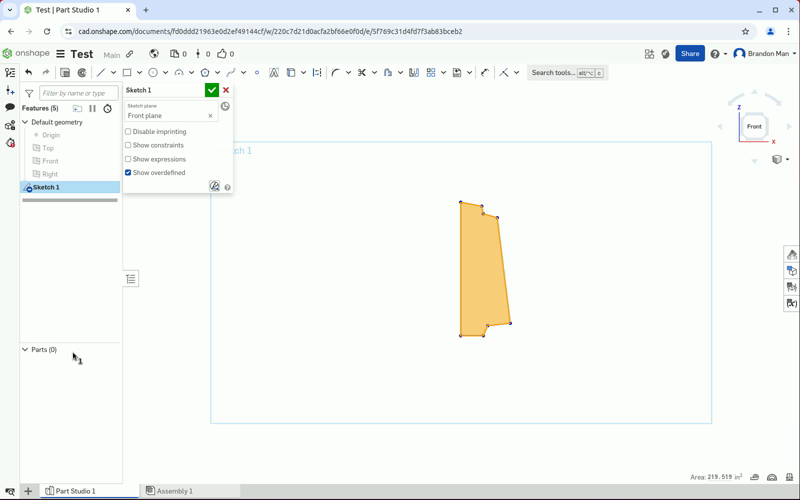
key(shift+y)
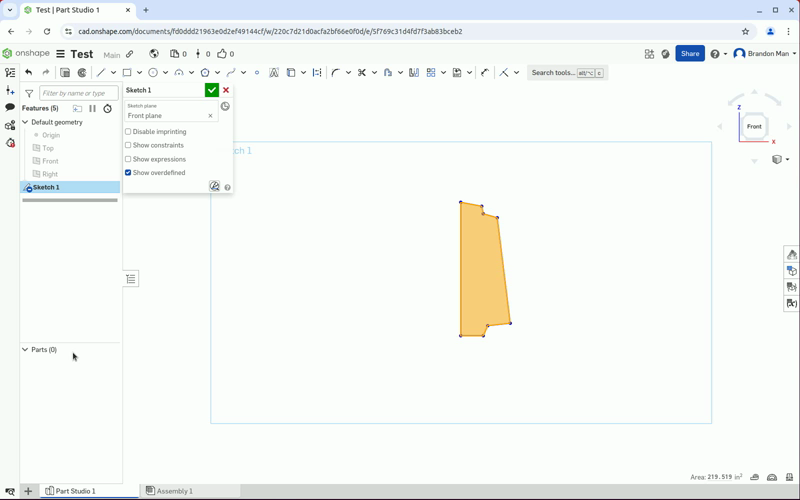
key(shift+e)
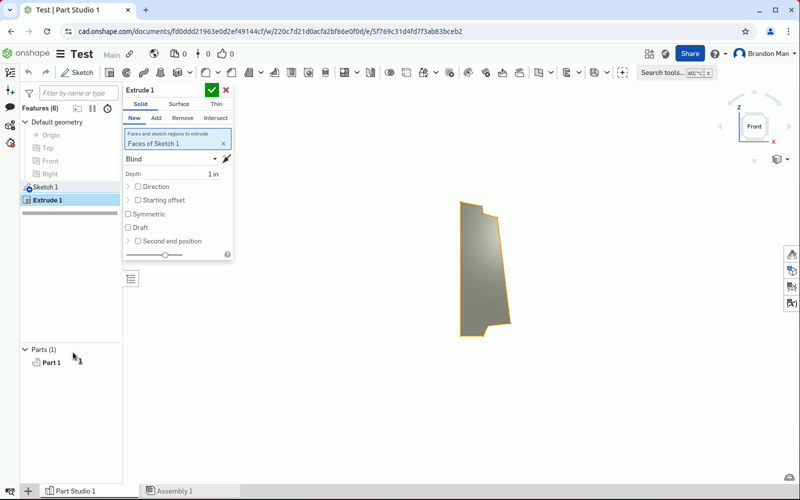
mouse_move(143, 106)
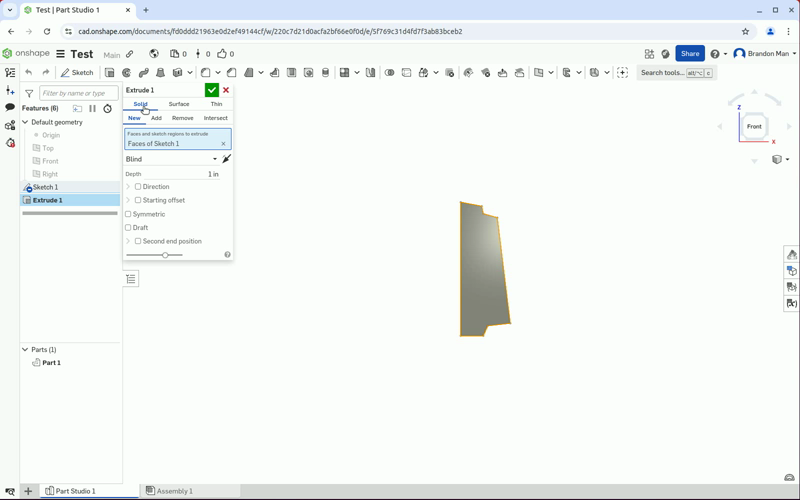
click(143, 106)
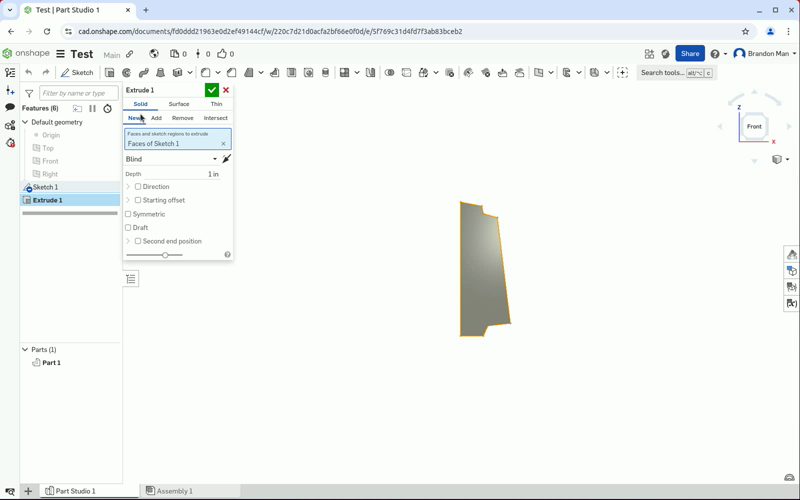
mouse_move(137, 120)
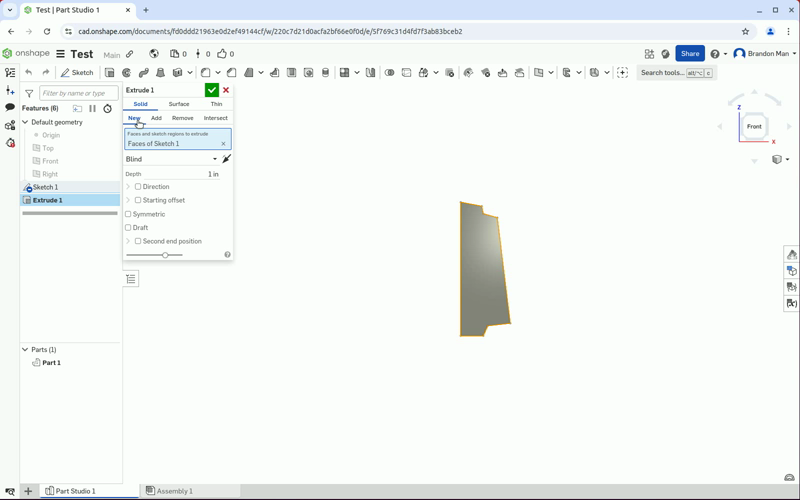
click(137, 120)
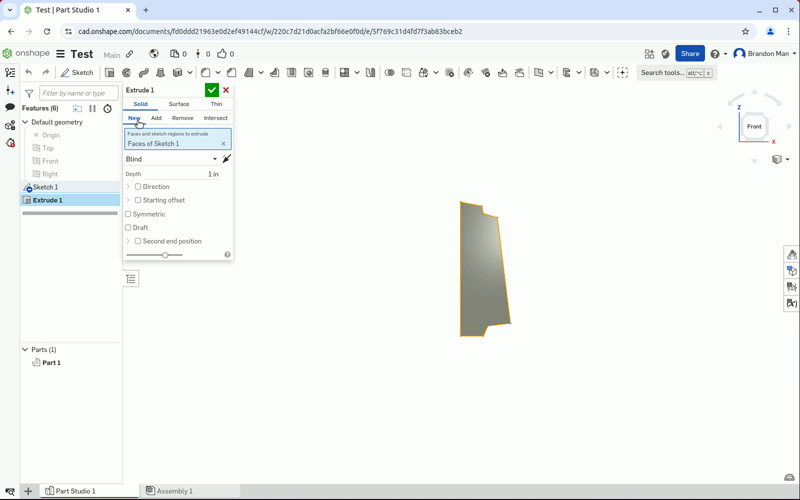
key(tab, 4)
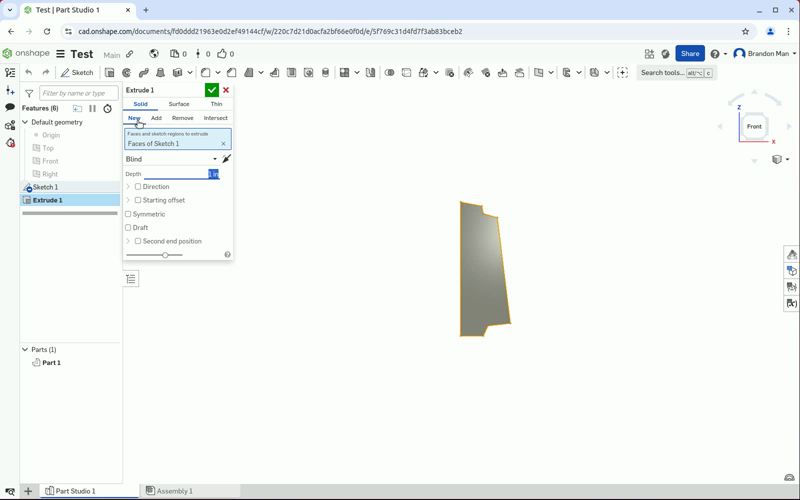
text(18.775)
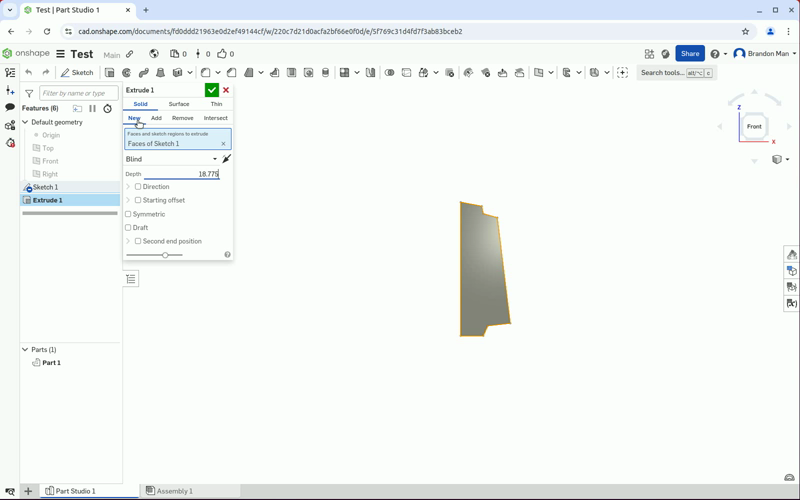
key(enter)
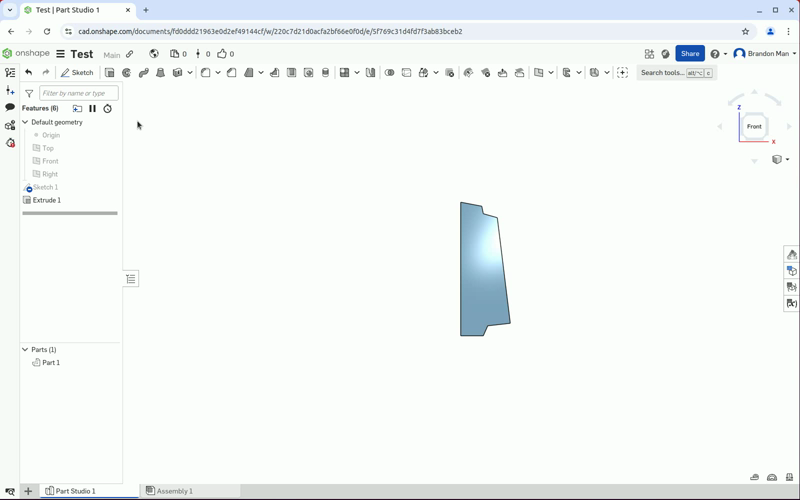
key(shift+h)
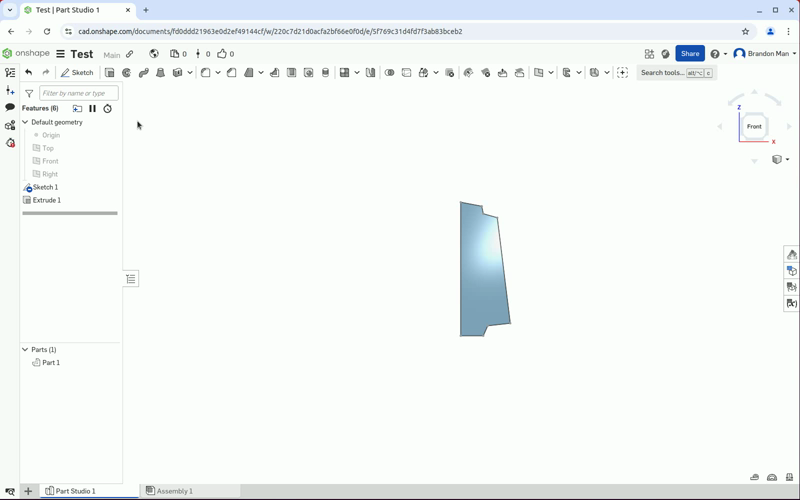
key(shift+h)
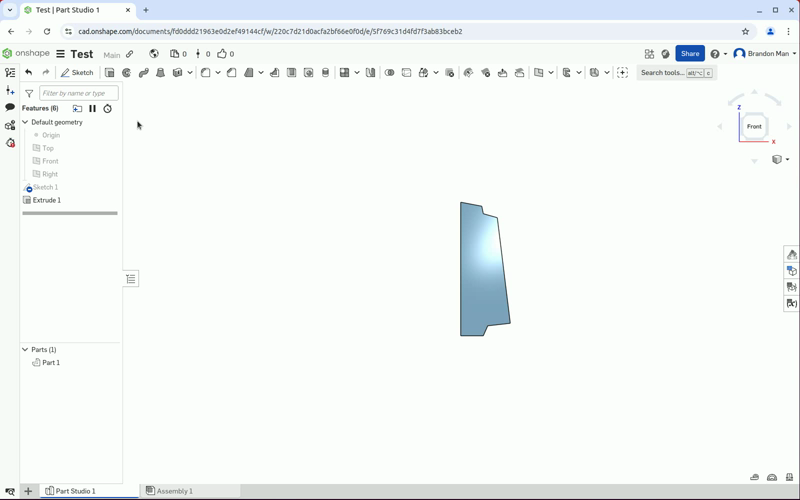
mouse_move(73, 189)
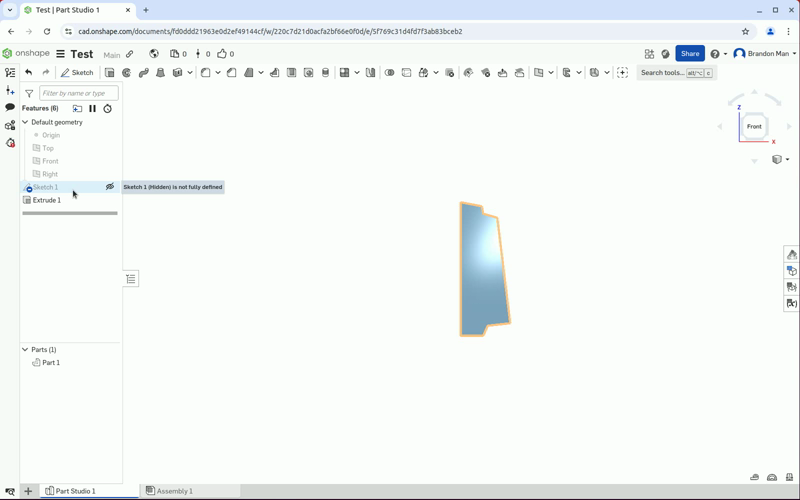
click(73, 189)
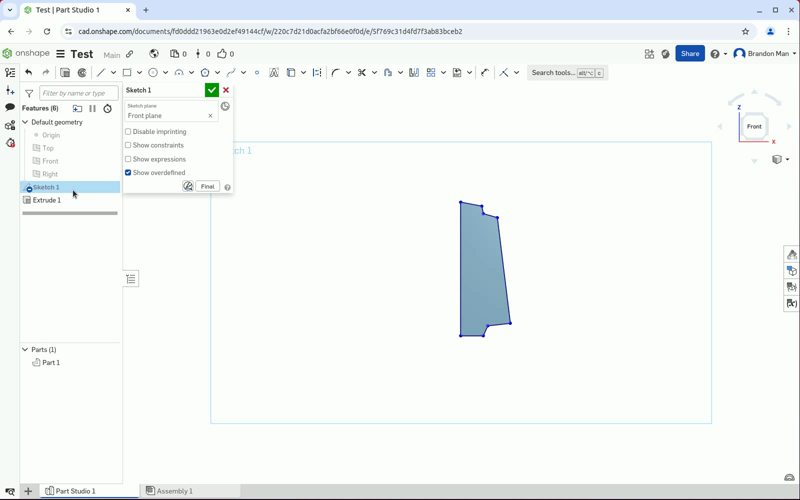
mouse_move(229, 92)
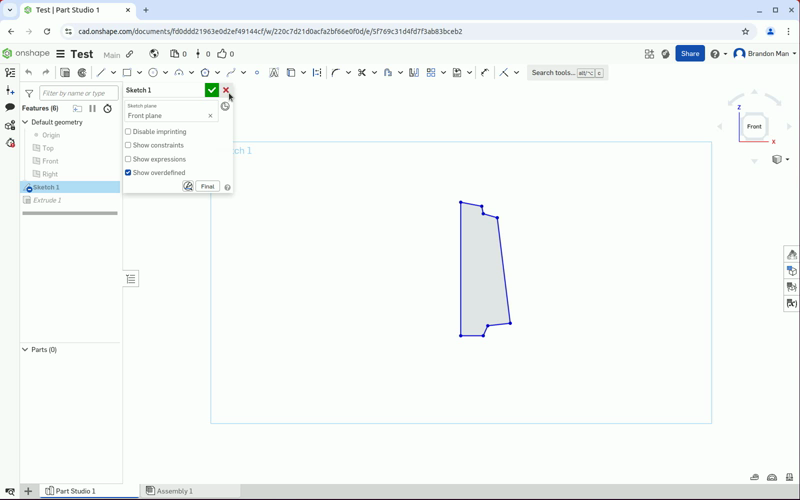
click(229, 92)
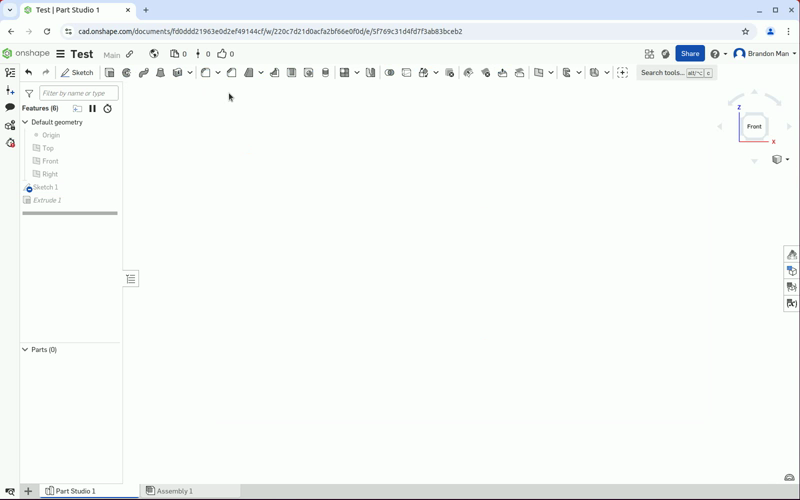
mouse_move(73, 352)
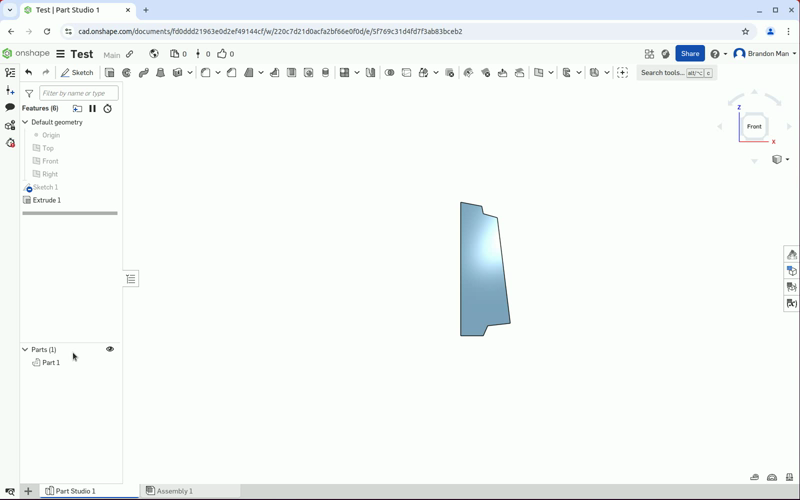
key(y)
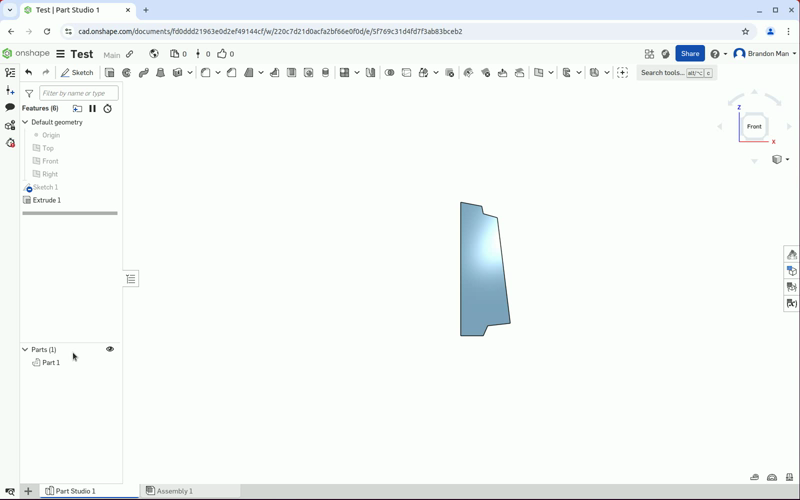
key(shift+p)
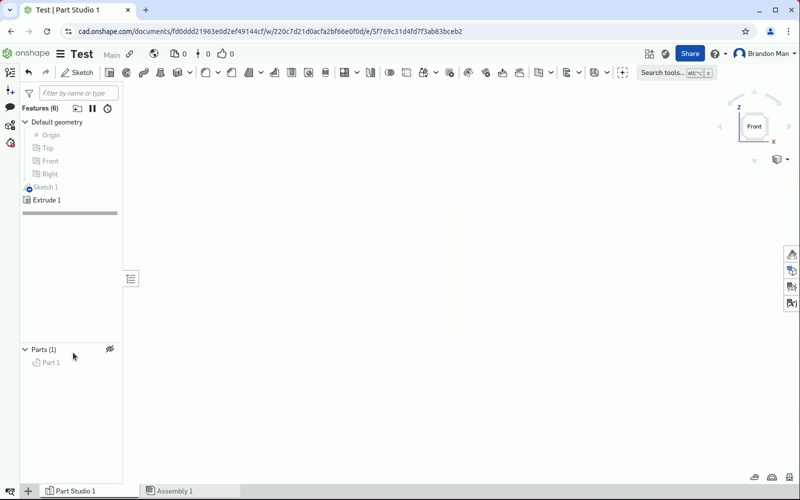
key(space)
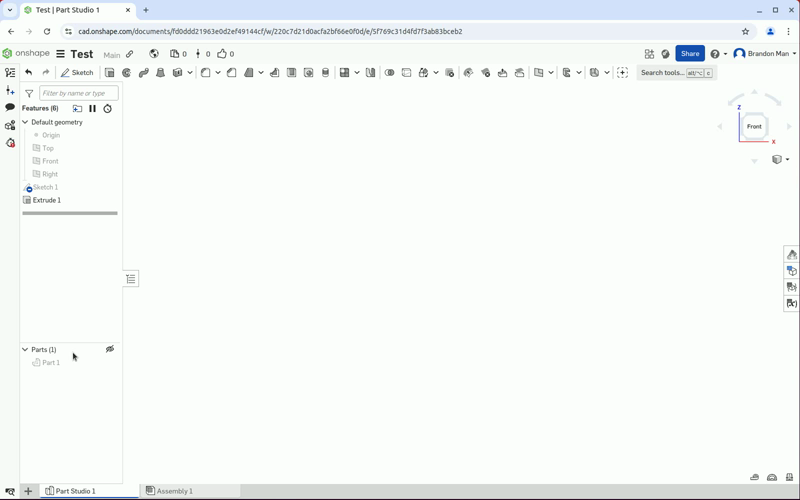
key_down(shift)
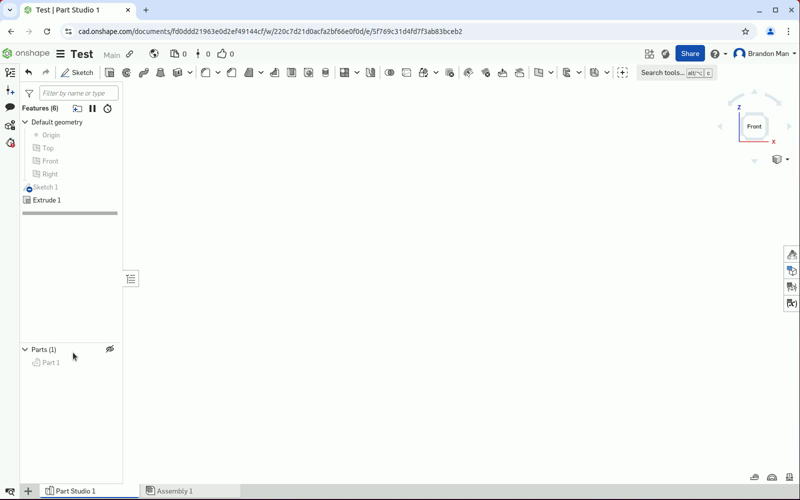
key(left)
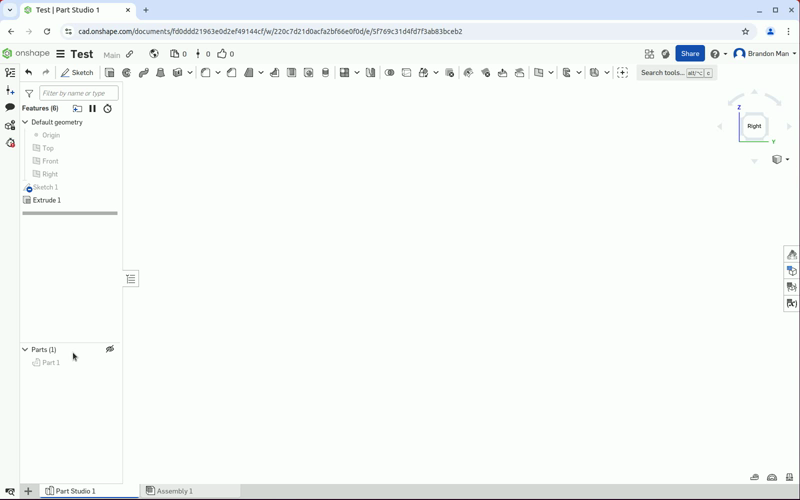
key_up(shift)
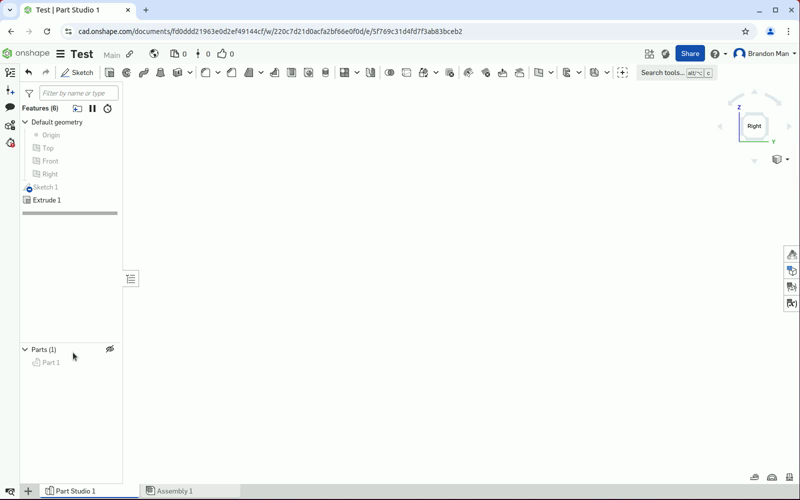
mouse_move(73, 352)
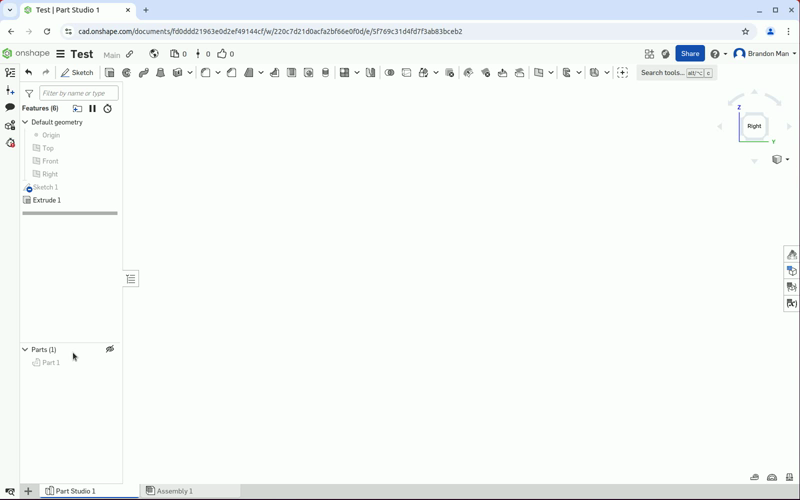
key(shift+y)
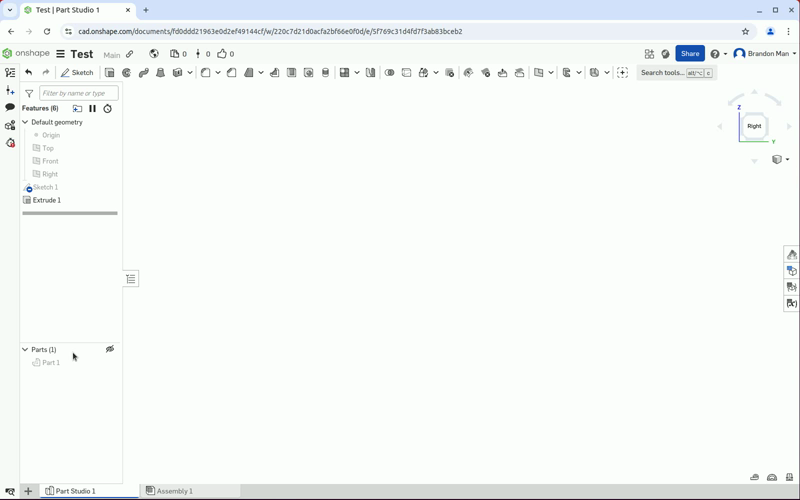
key(shift+s)
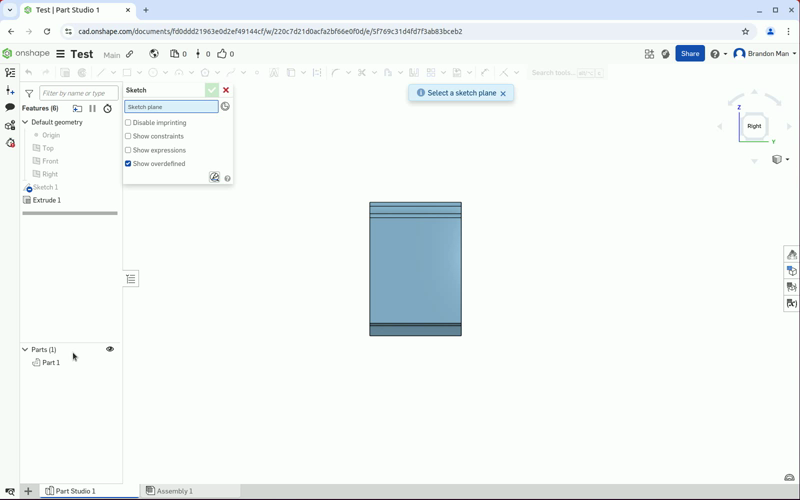
mouse_move(73, 176)
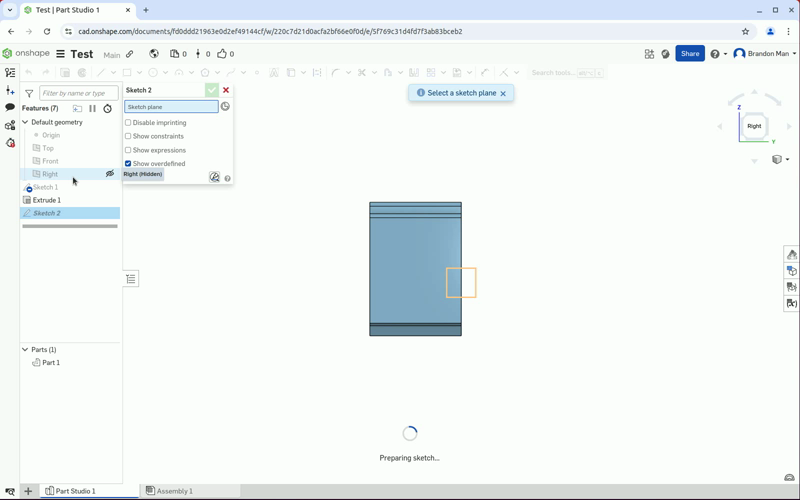
click(73, 176)
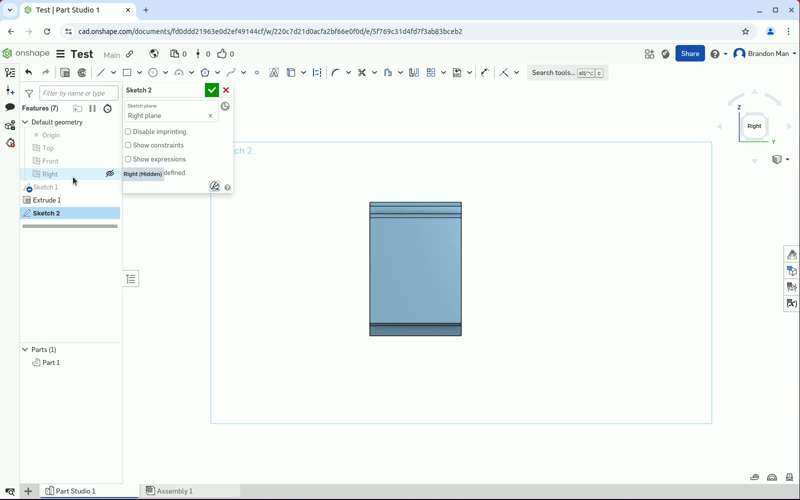
mouse_move(73, 352)
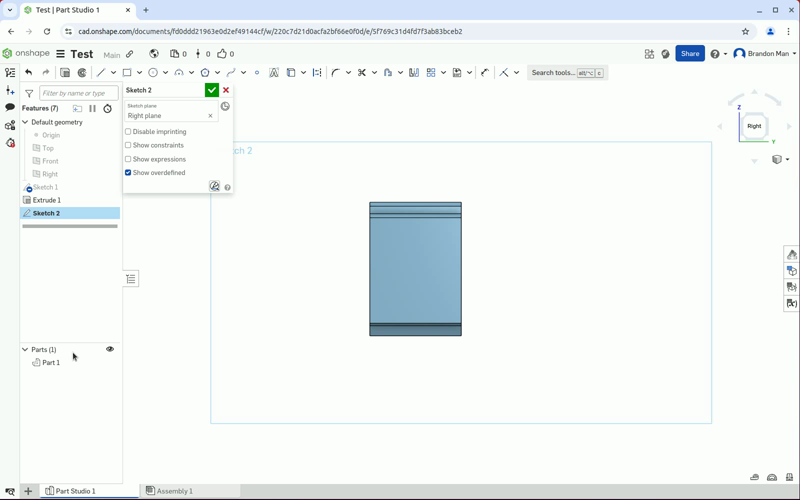
key(y)
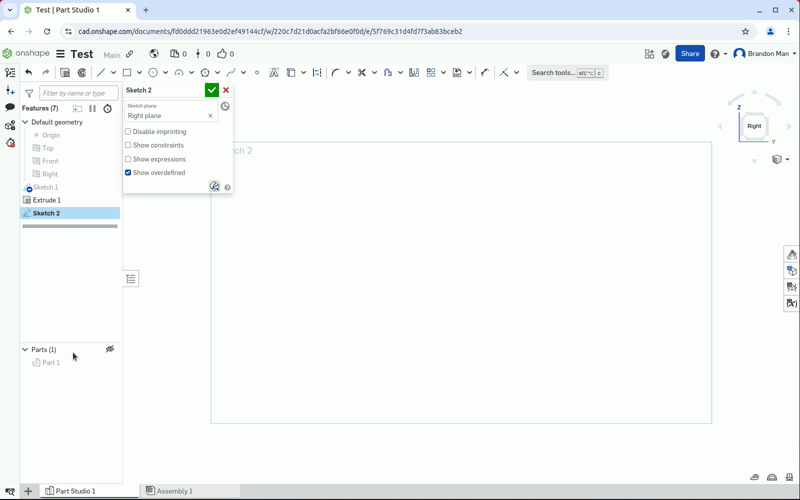
key(l)
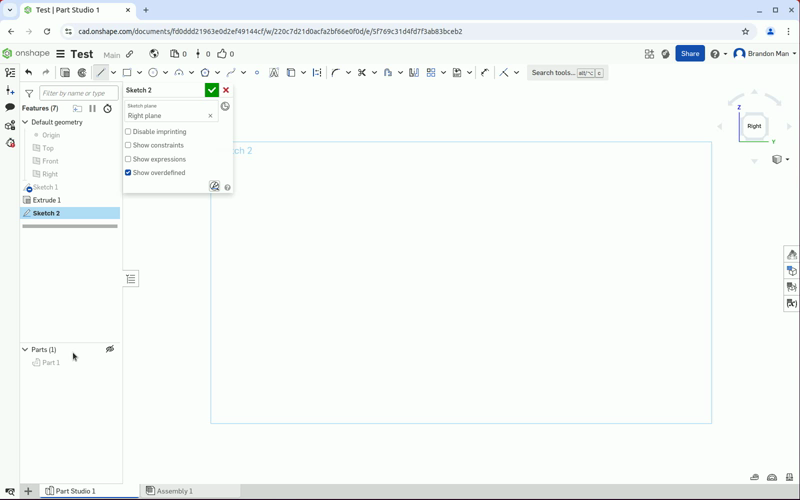
key_down(shift)
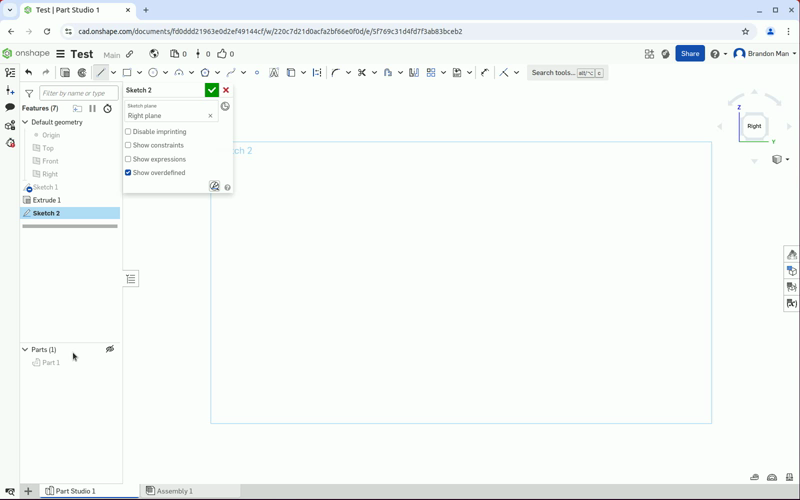
mouse_move(372, 312)
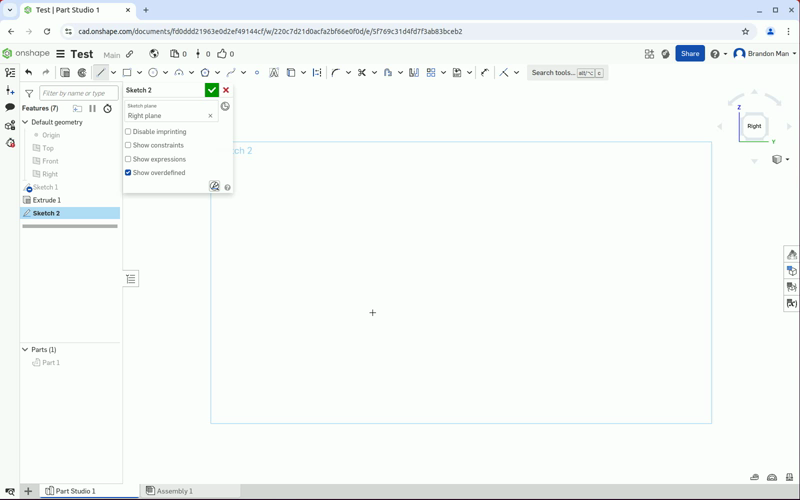
click(372, 312)
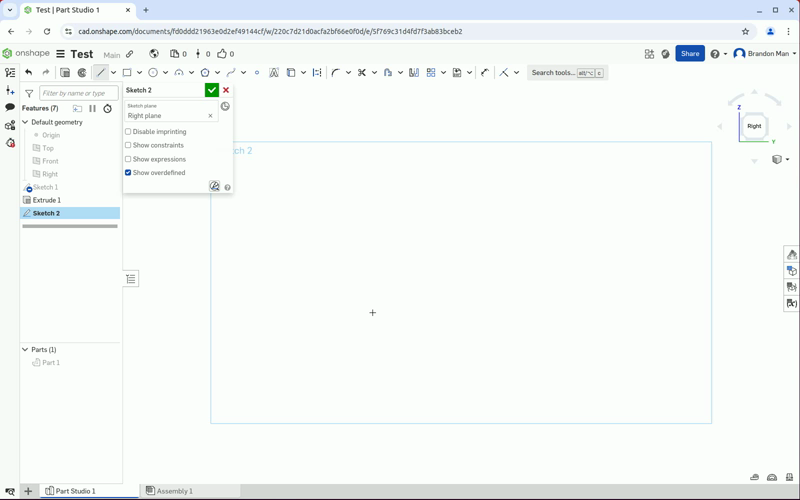
key_up(shift)
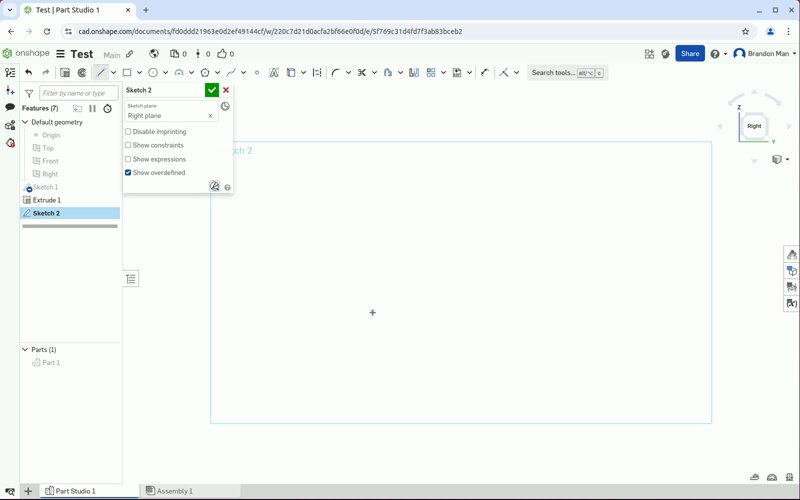
key_down(shift)
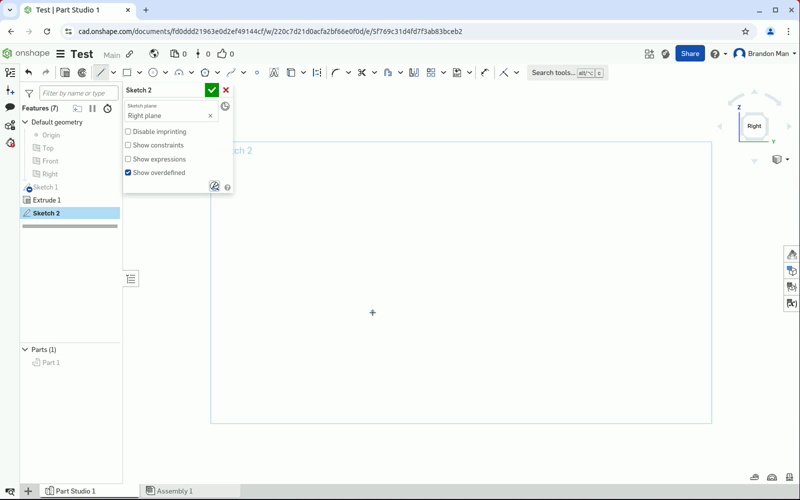
mouse_move(402, 312)
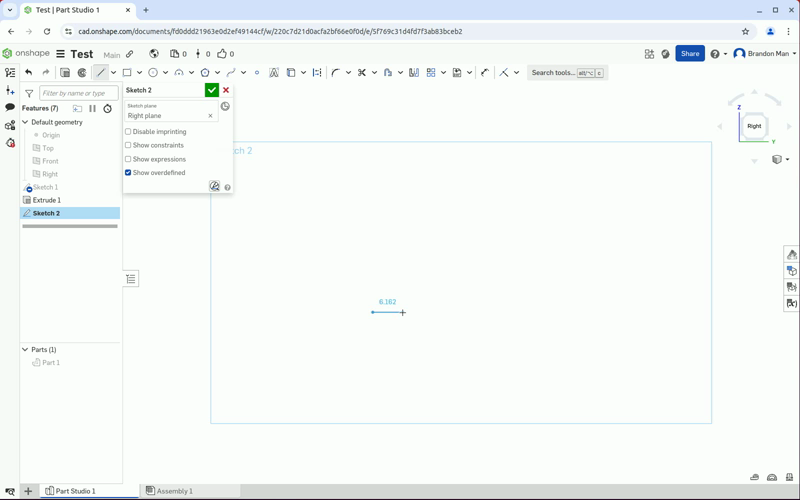
mouse_move(379, 317)
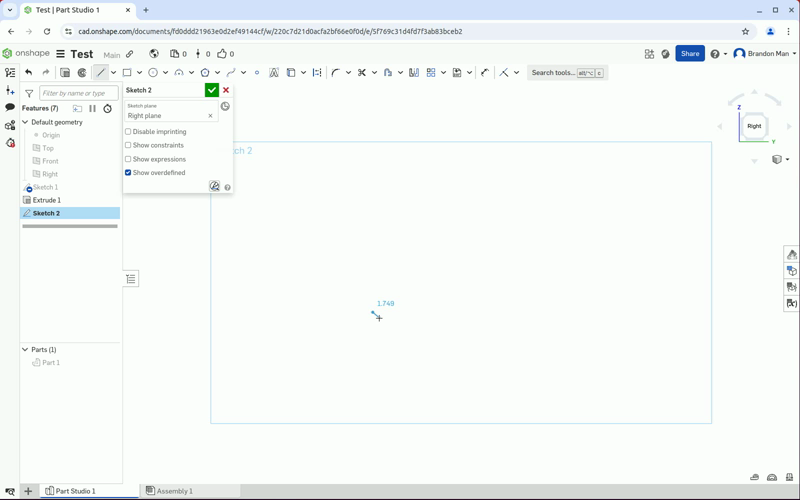
click(379, 317)
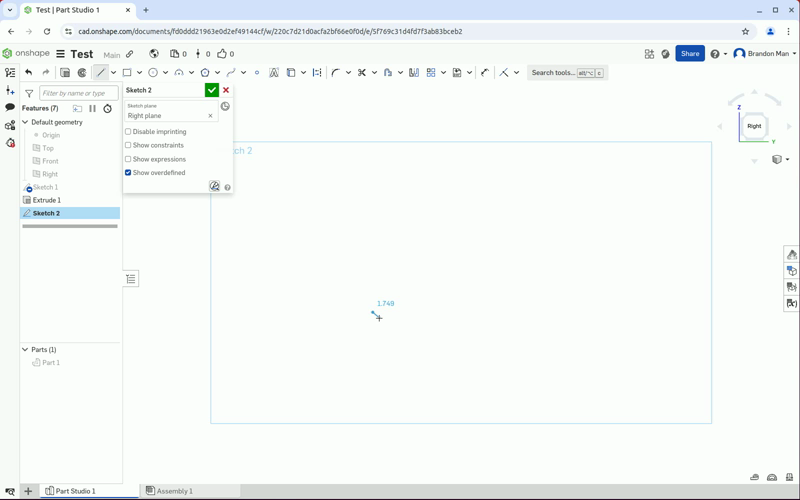
key_up(shift)
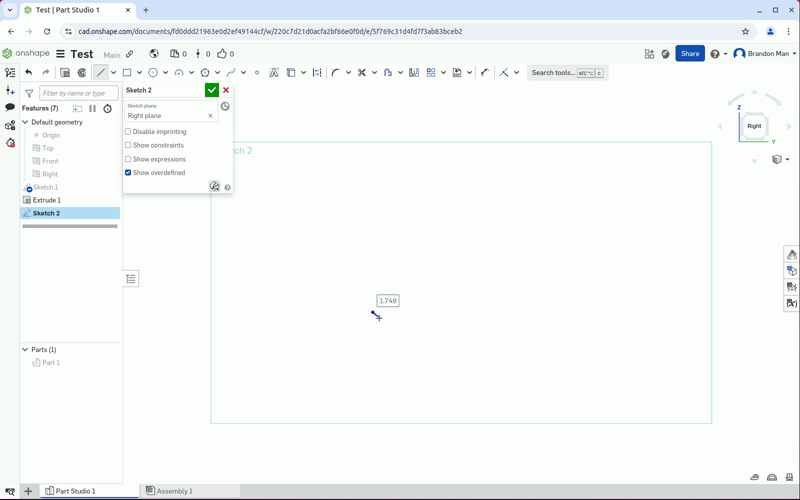
key_down(shift)
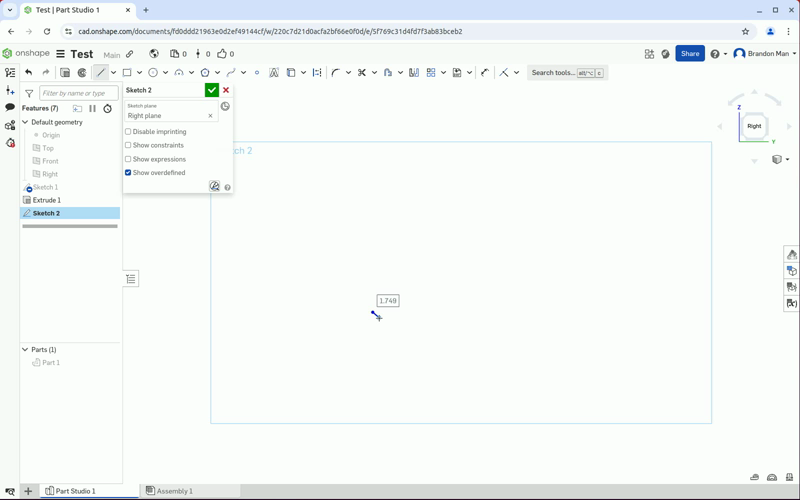
mouse_move(448, 317)
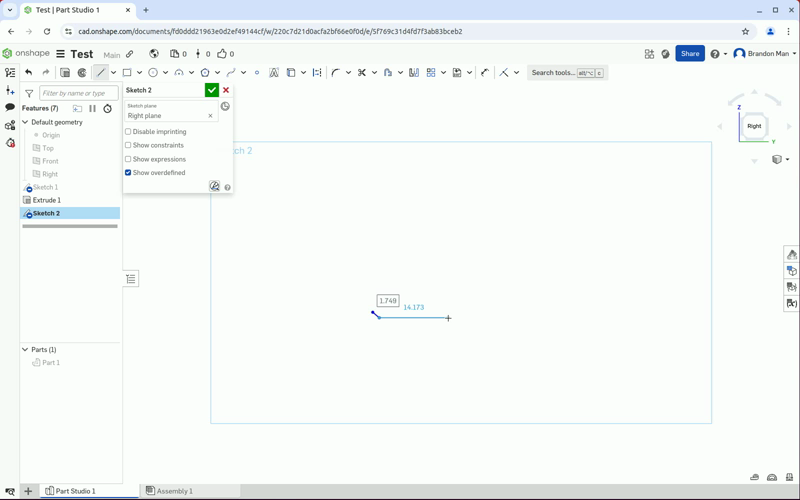
click(448, 317)
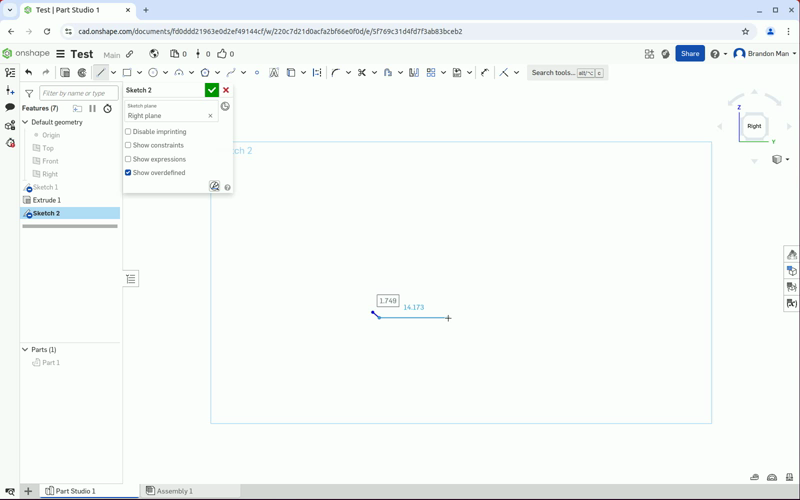
key_up(shift)
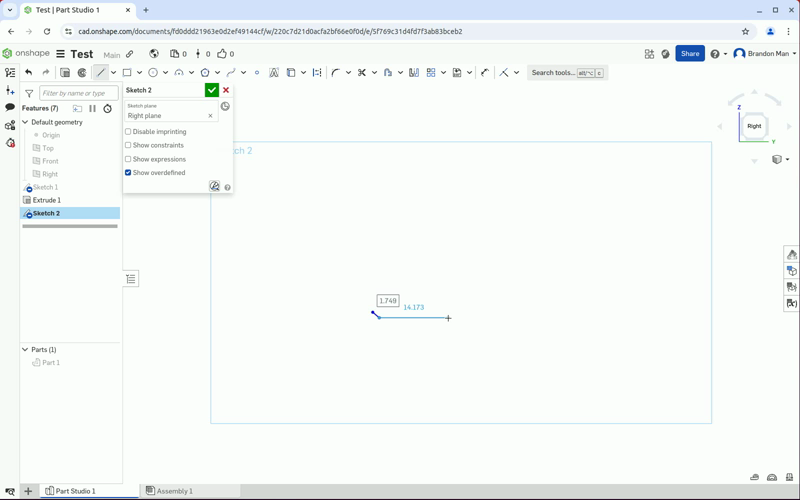
key_down(shift)
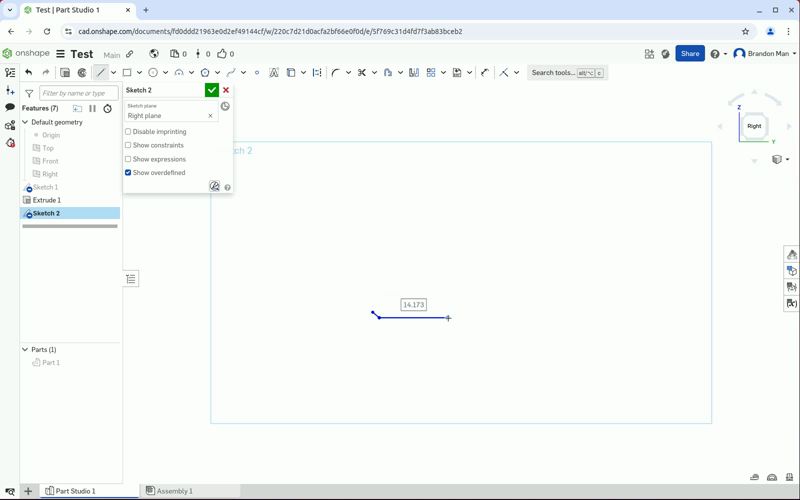
mouse_move(478, 317)
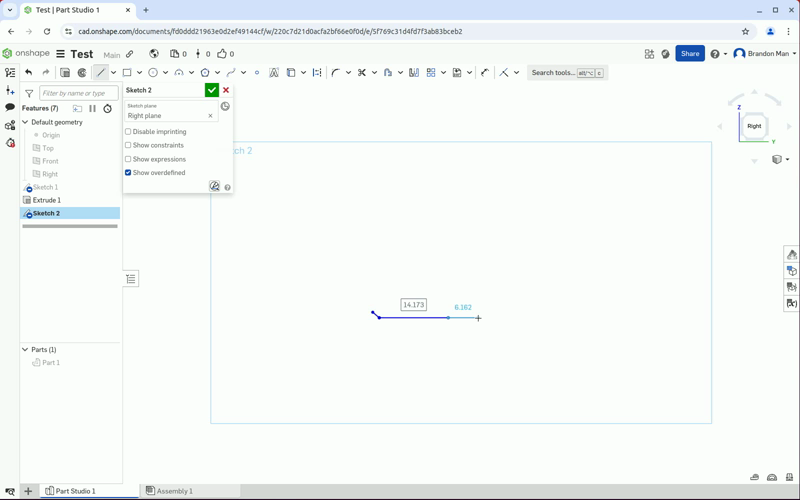
mouse_move(455, 311)
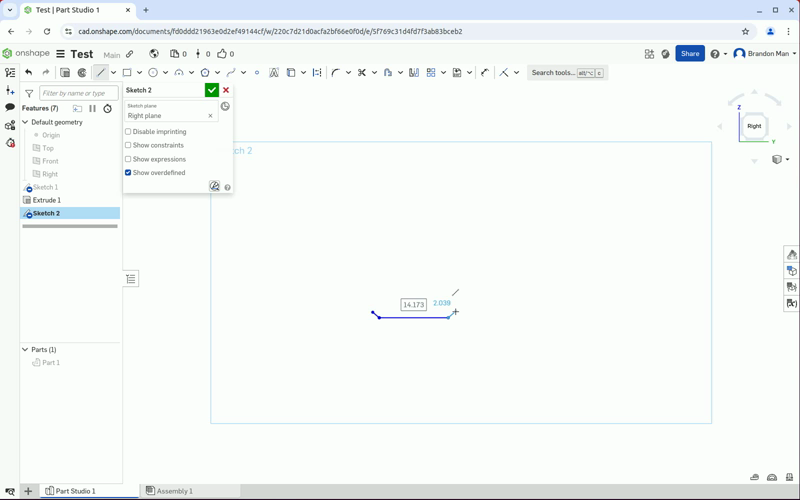
click(455, 311)
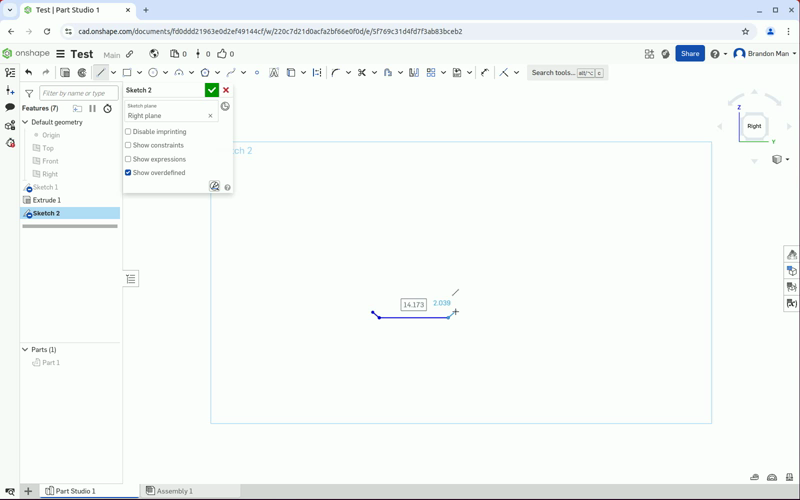
key_up(shift)
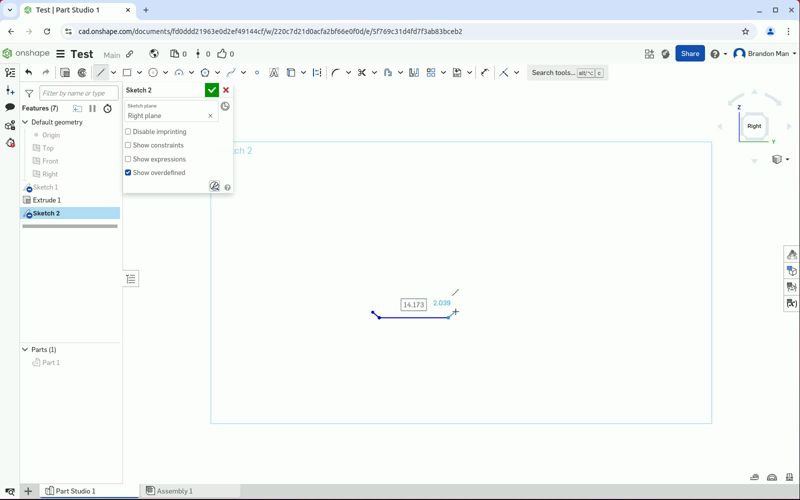
key_down(shift)
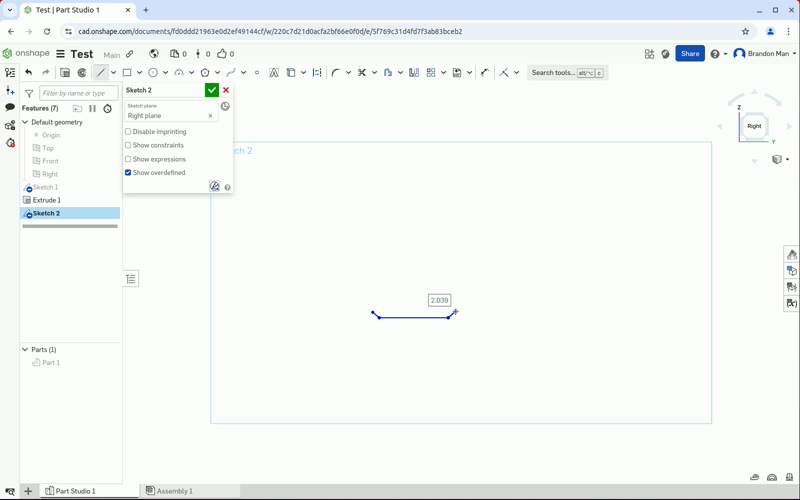
mouse_move(455, 228)
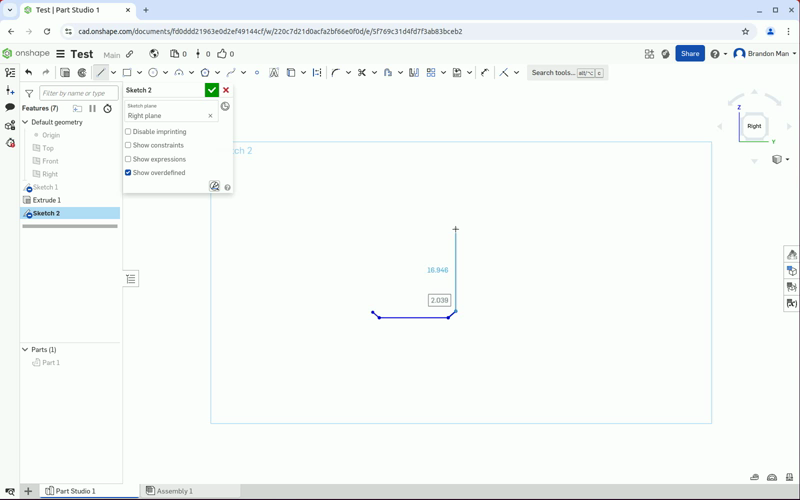
click(455, 228)
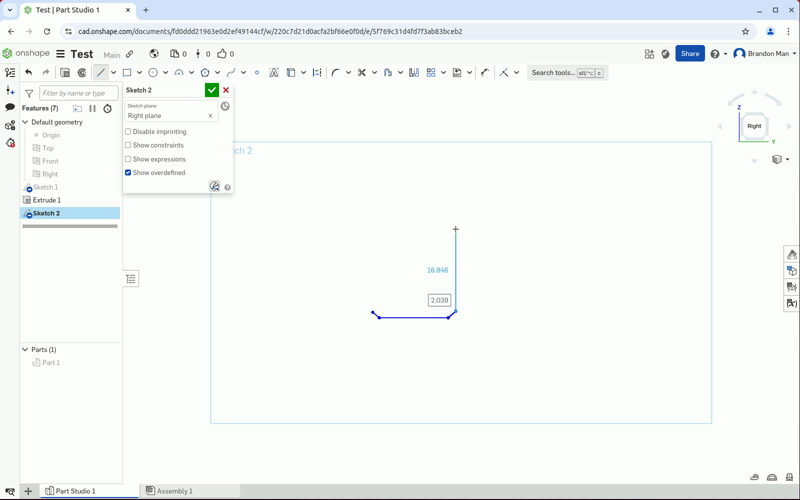
key_up(shift)
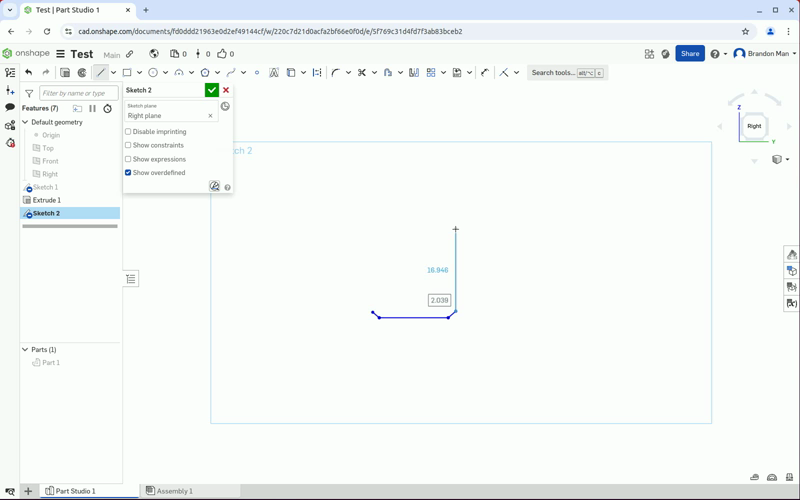
key_down(shift)
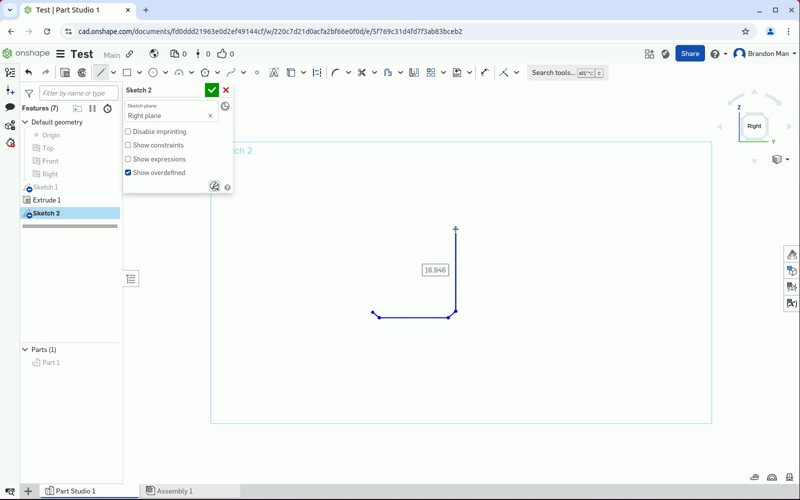
mouse_move(485, 228)
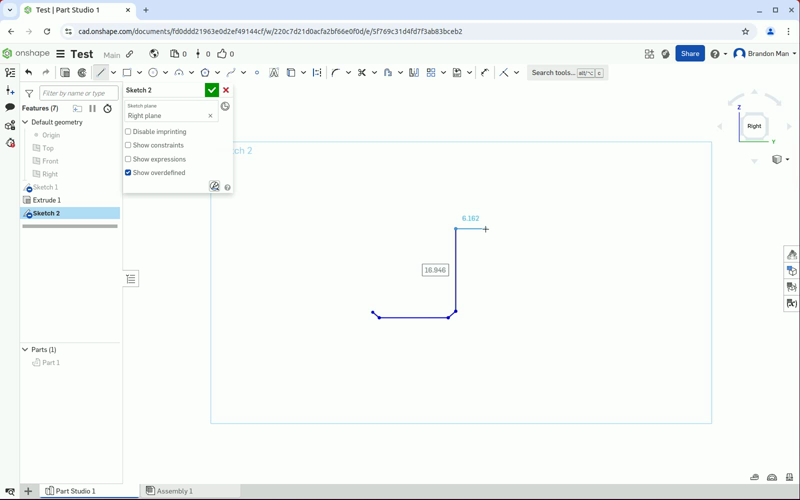
mouse_move(450, 222)
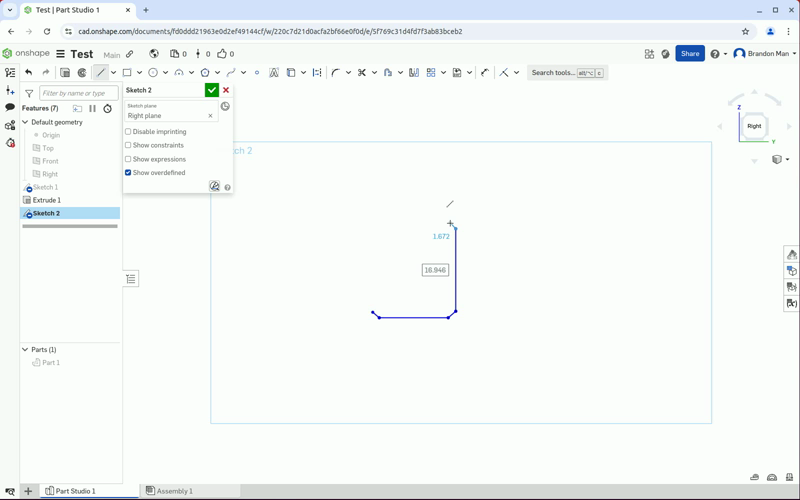
click(450, 222)
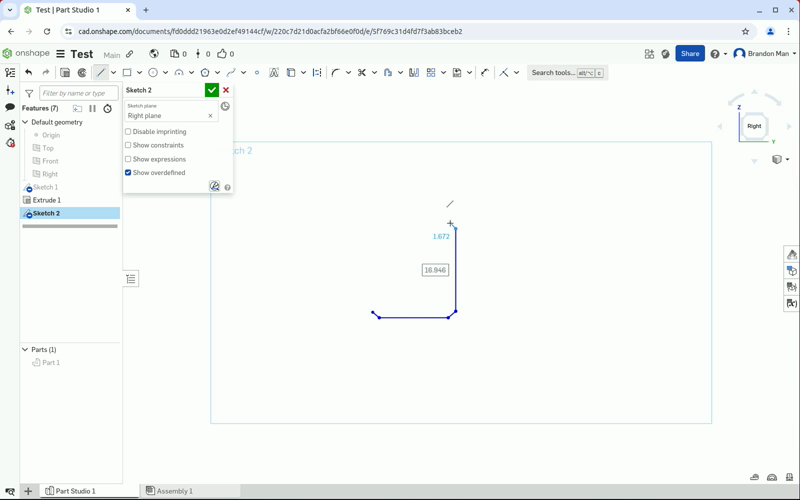
key_up(shift)
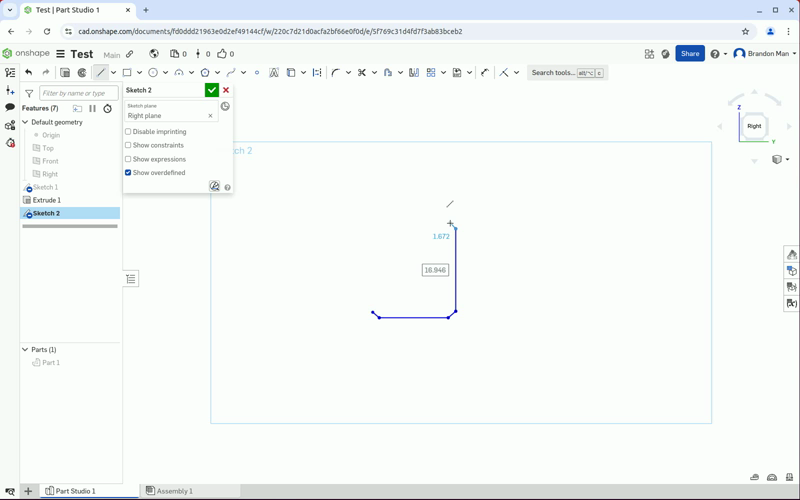
key_down(shift)
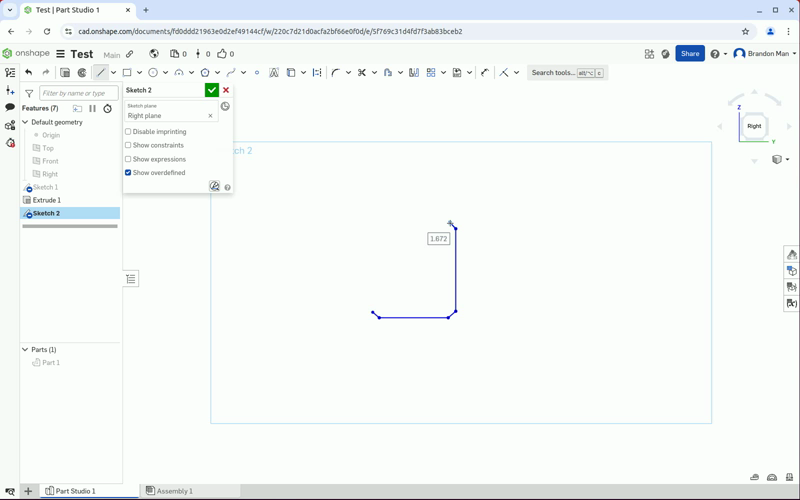
mouse_move(380, 222)
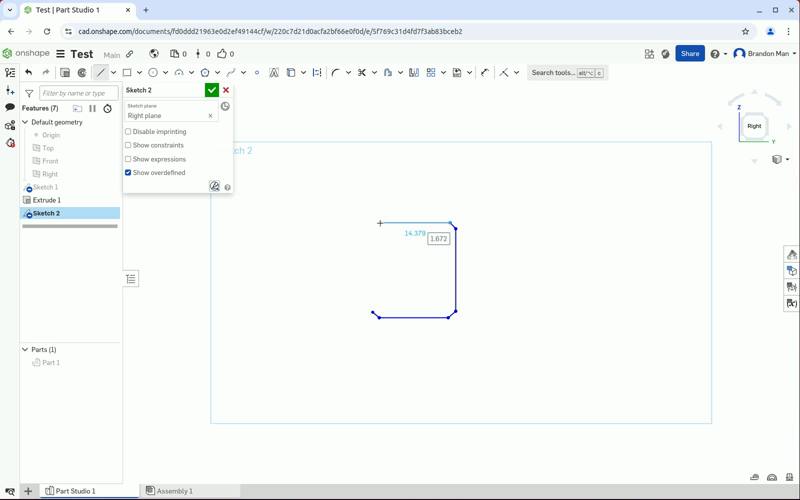
click(380, 222)
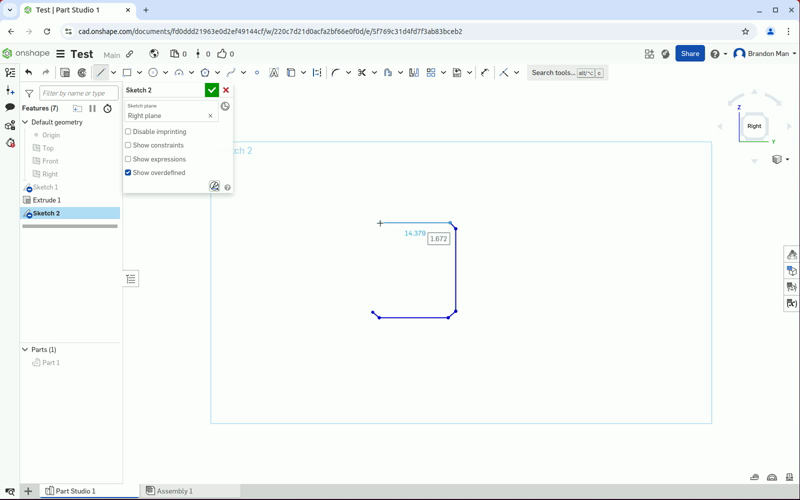
key_up(shift)
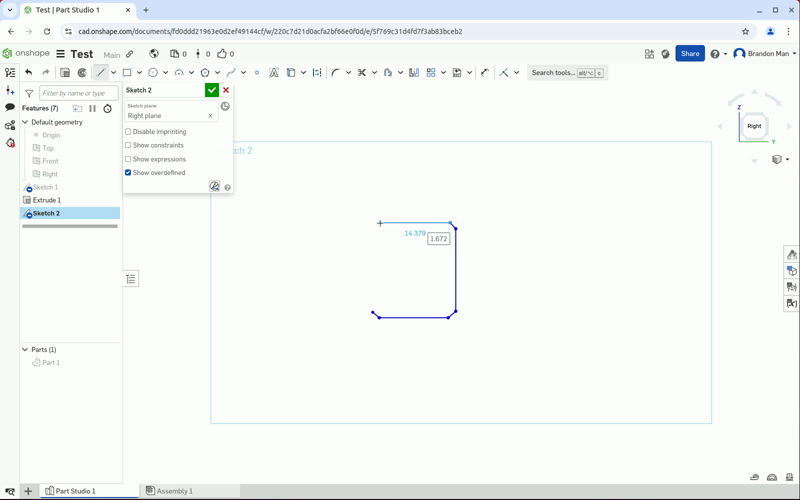
key_down(shift)
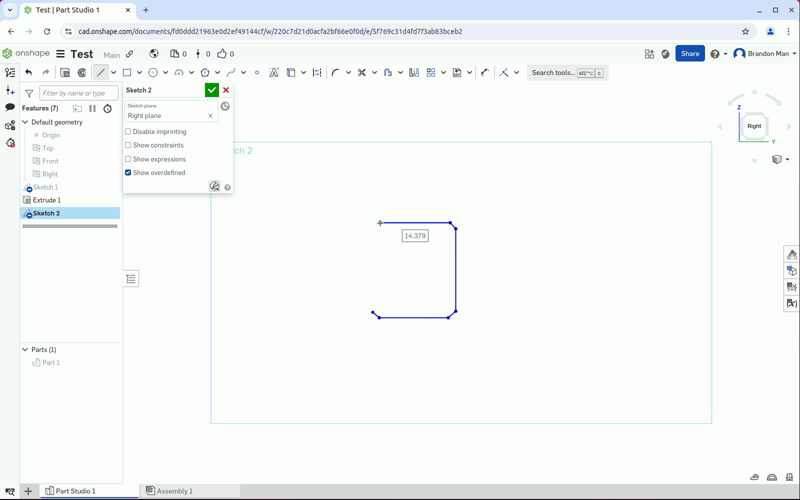
mouse_move(410, 222)
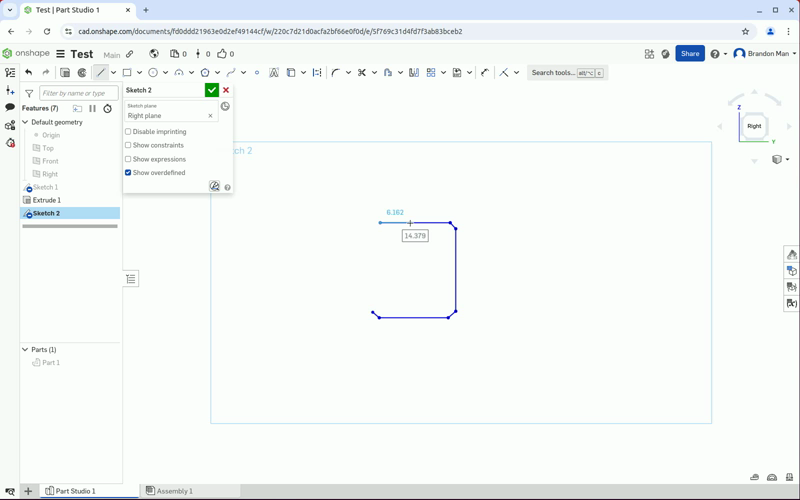
mouse_move(372, 229)
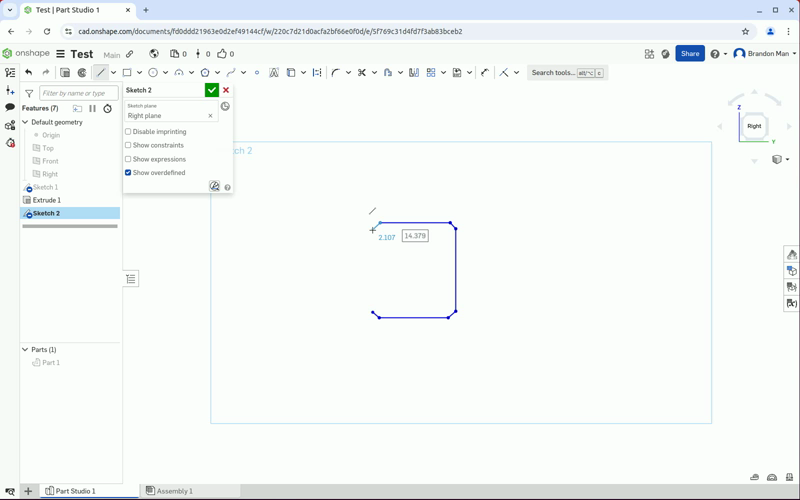
click(372, 229)
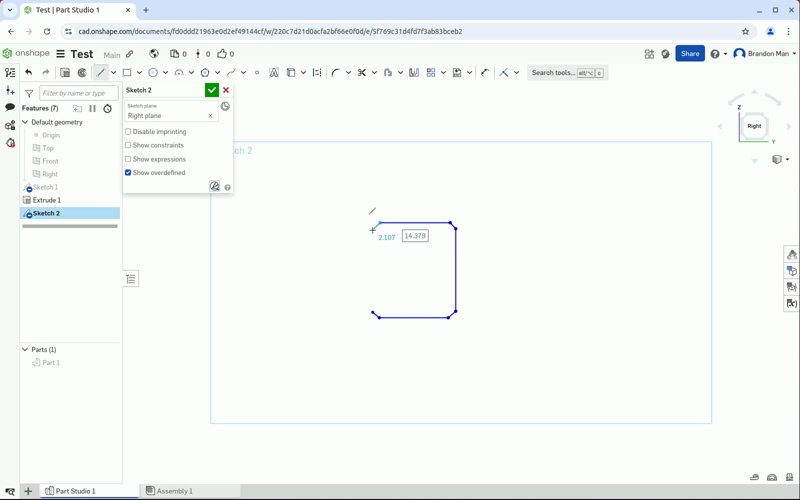
key_up(shift)
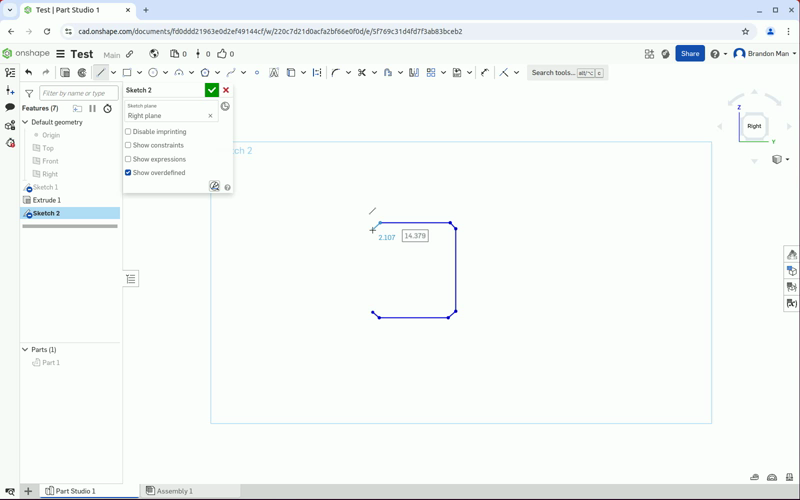
key_down(shift)
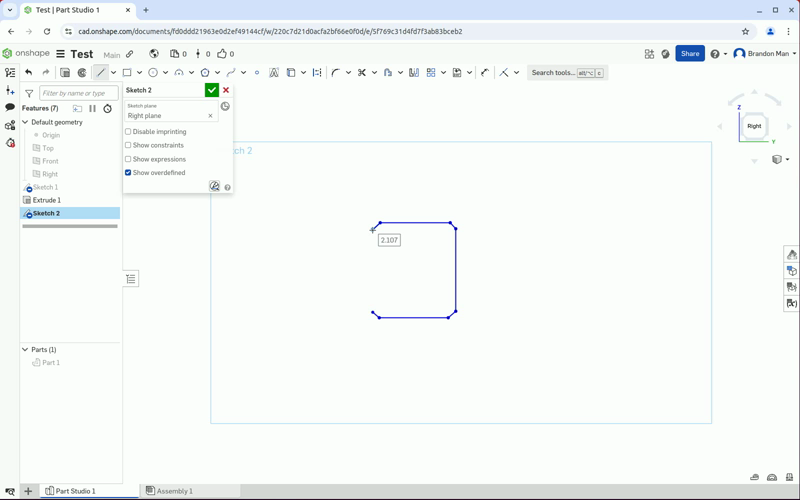
mouse_move(372, 312)
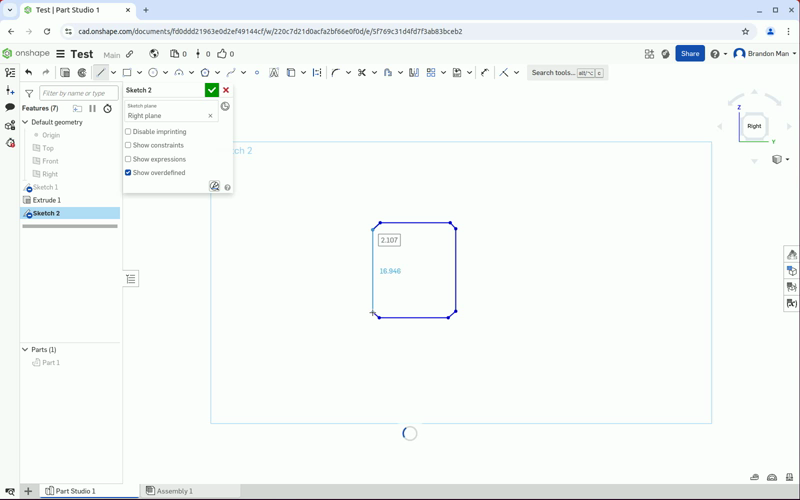
key_up(shift)
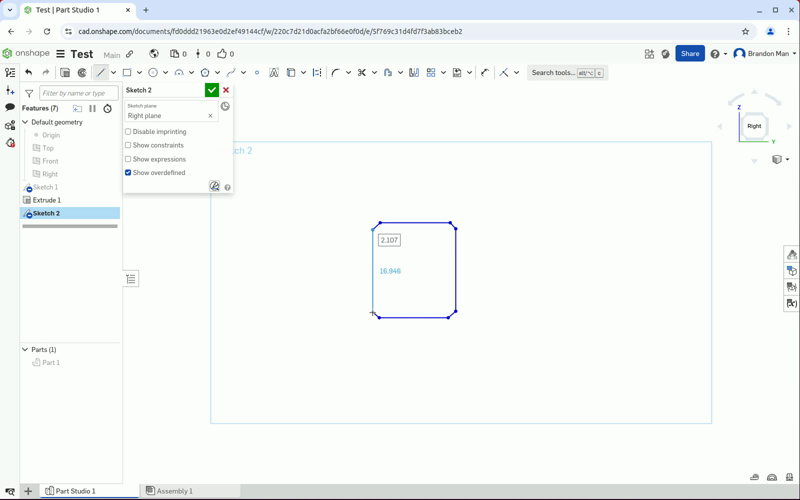
click(372, 312)
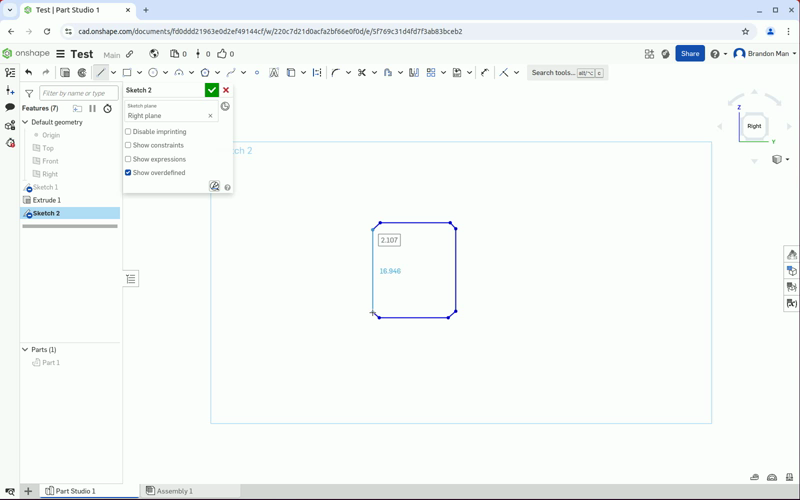
key(esc)
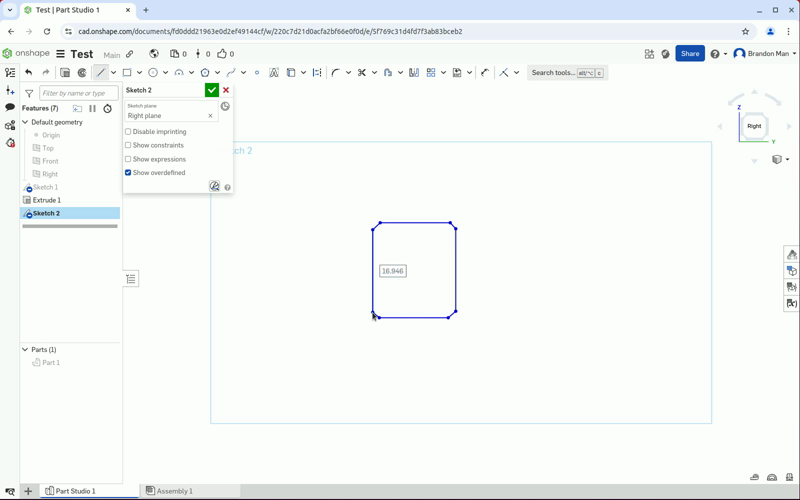
mouse_move(384, 299)
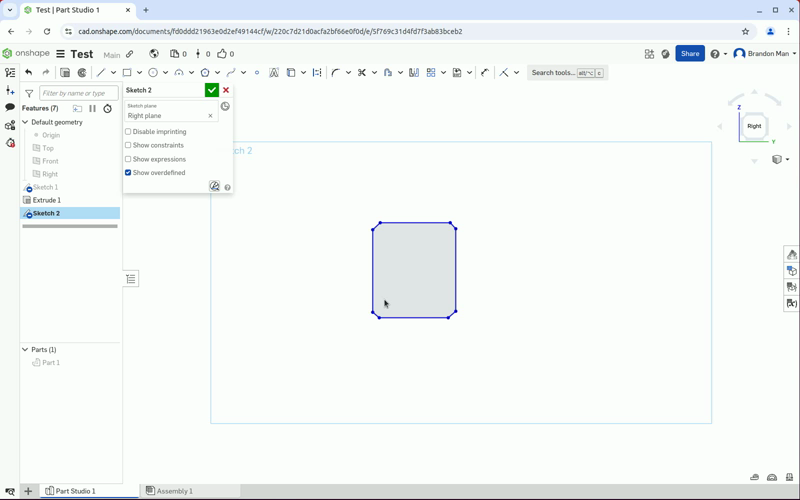
click(384, 299)
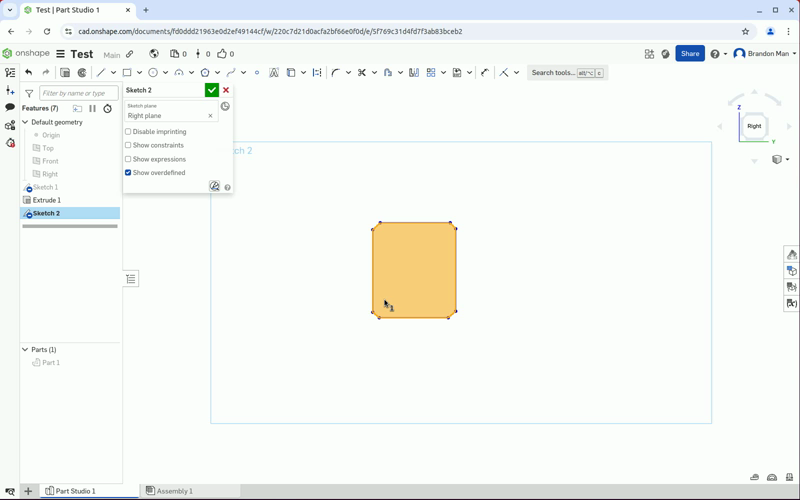
mouse_move(73, 352)
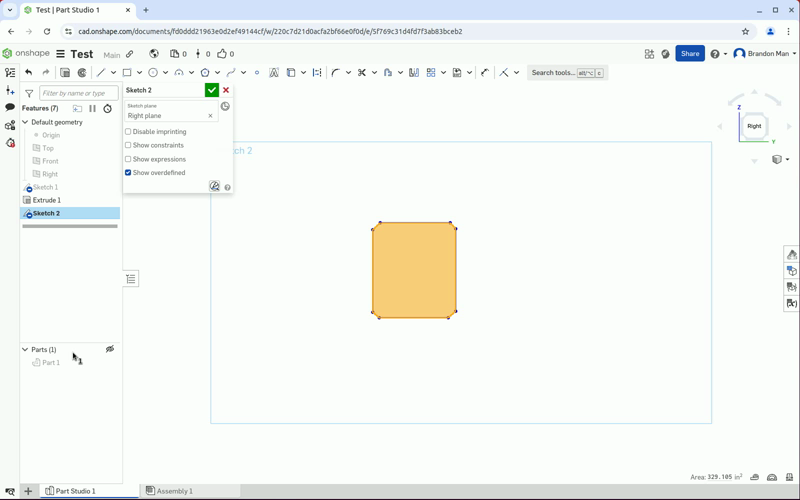
key(shift+y)
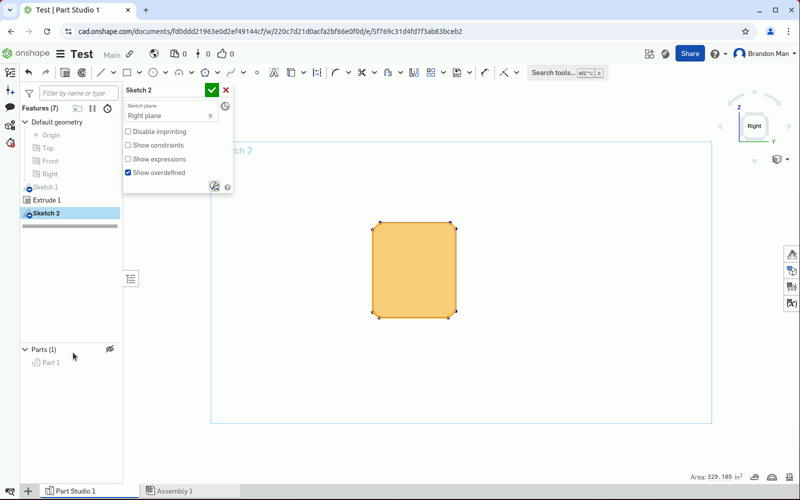
key(shift+e)
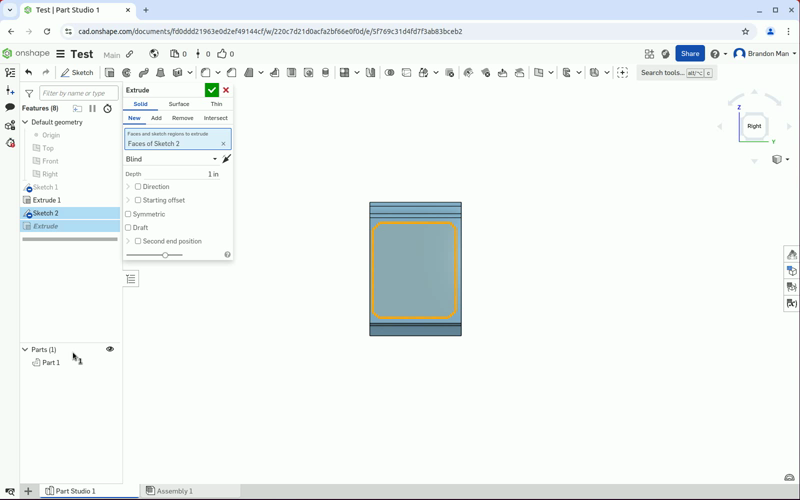
mouse_move(143, 106)
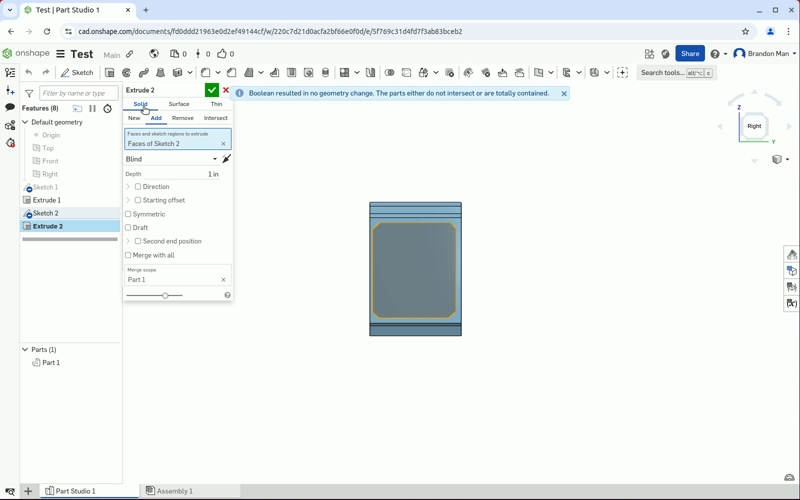
click(143, 106)
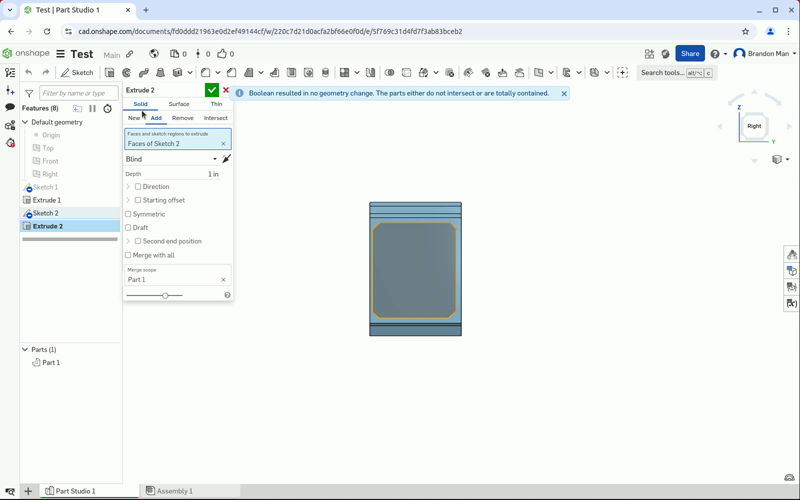
mouse_move(137, 120)
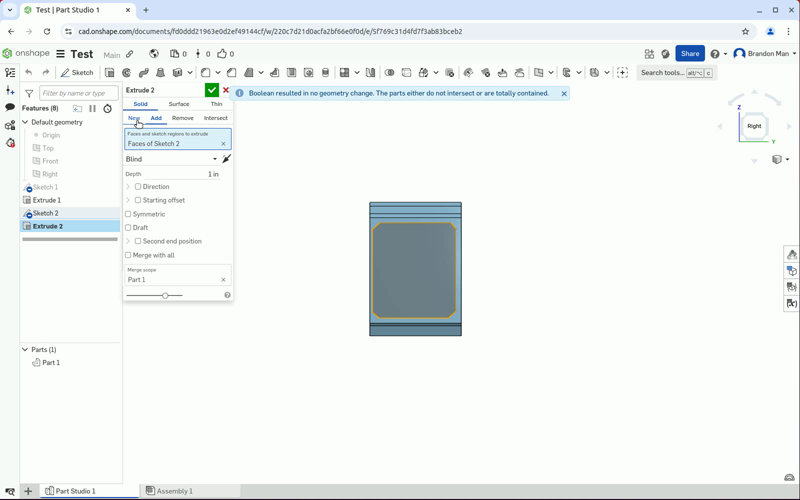
click(137, 120)
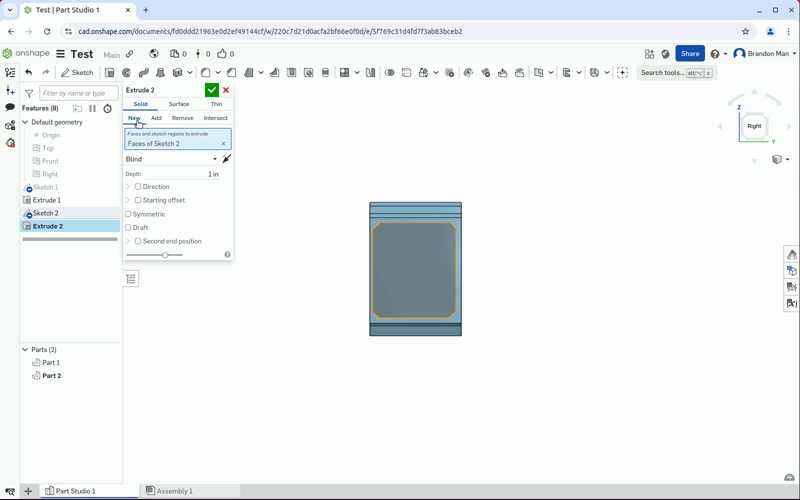
key(tab, 4)
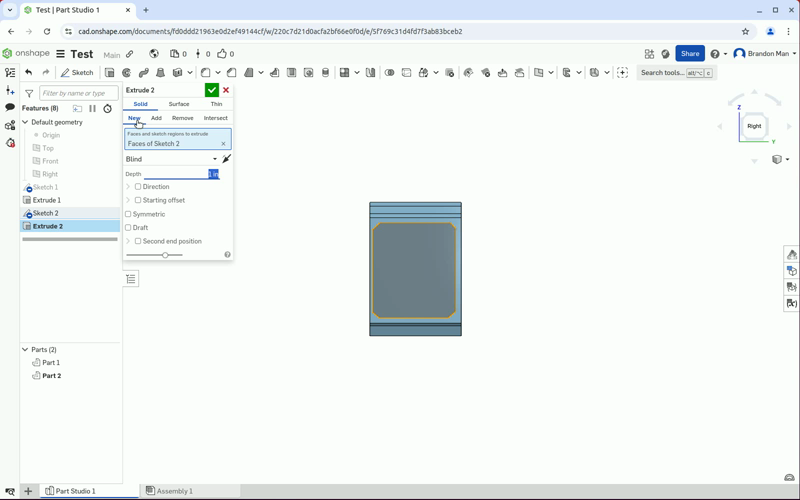
text(11.554)
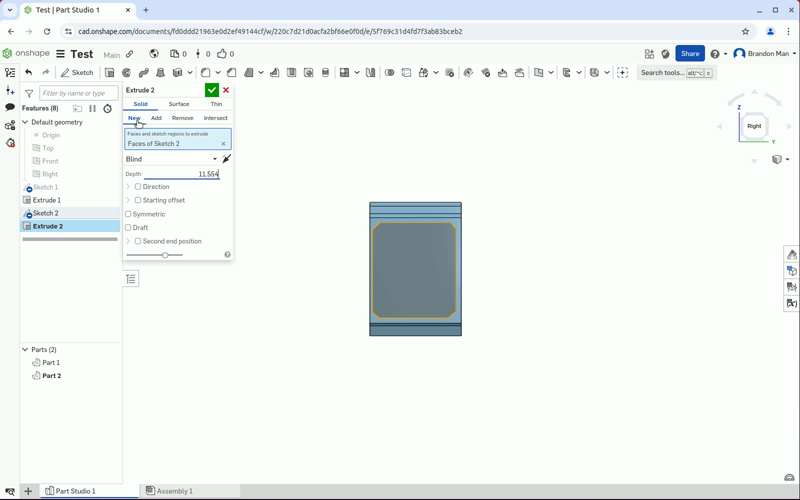
key(enter)
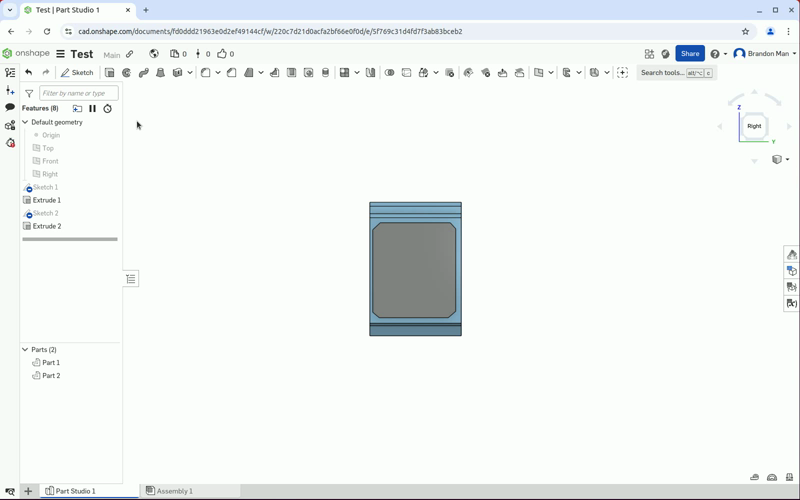
key(shift+h)
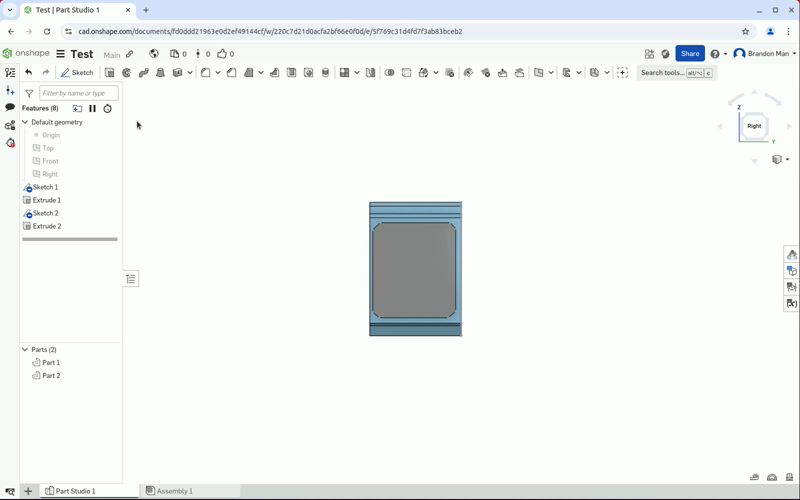
key(shift+h)
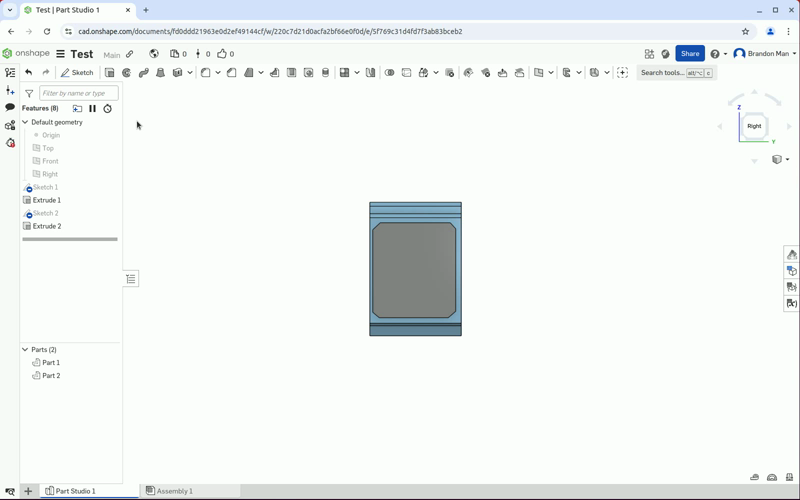
mouse_move(73, 189)
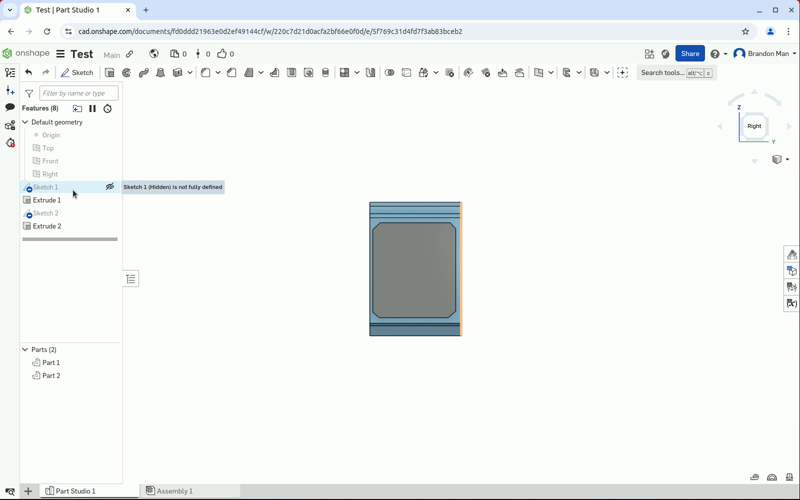
click(73, 189)
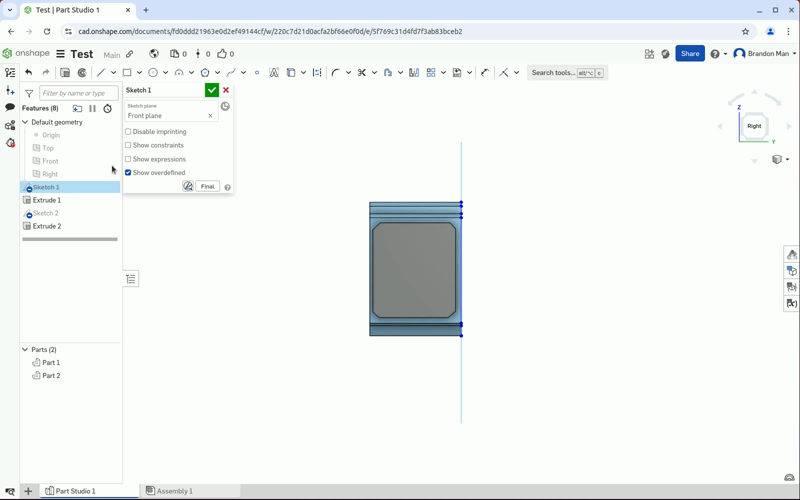
mouse_move(229, 92)
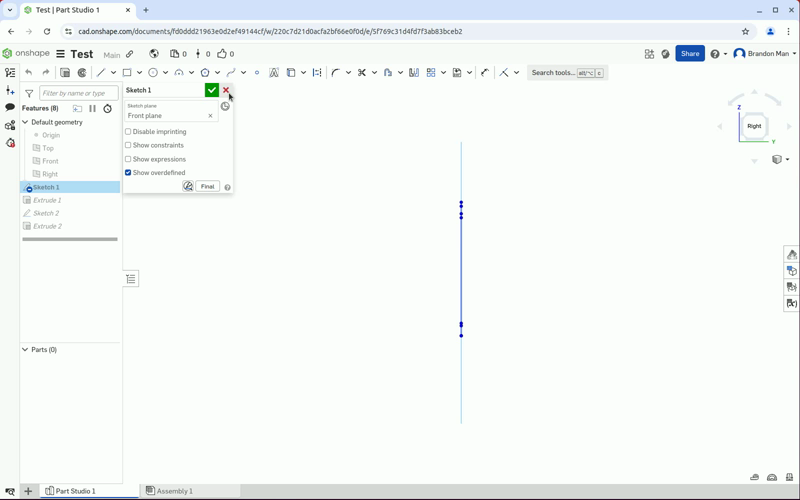
click(229, 92)
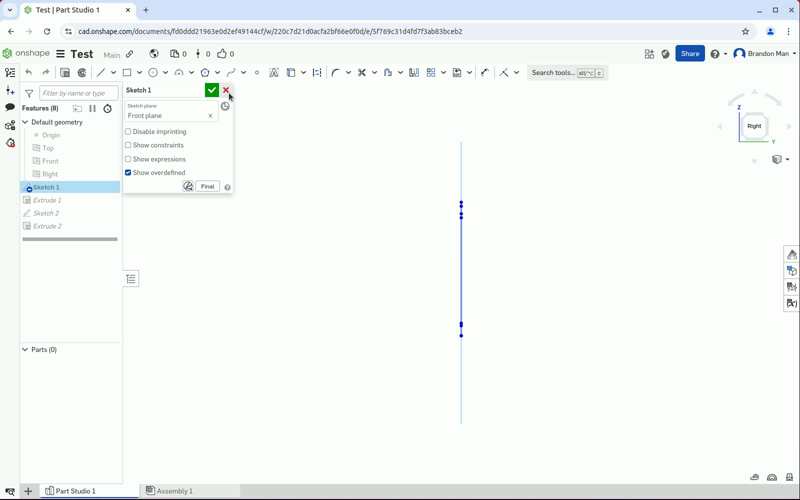
key(shift+s)
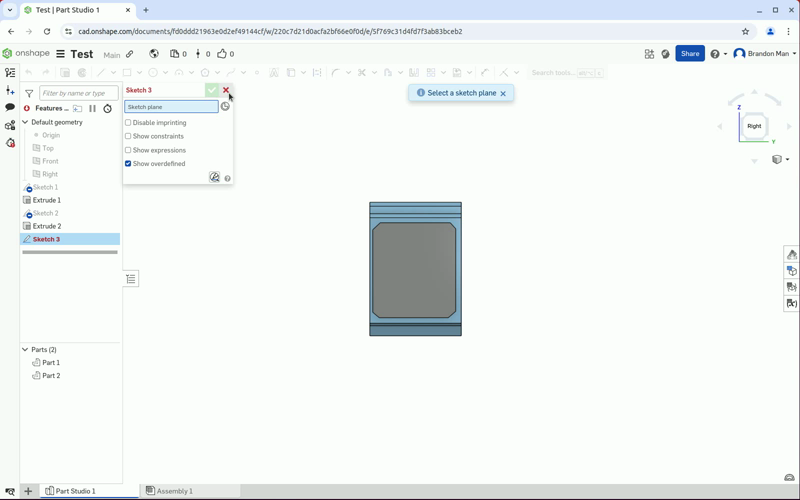
mouse_move(73, 176)
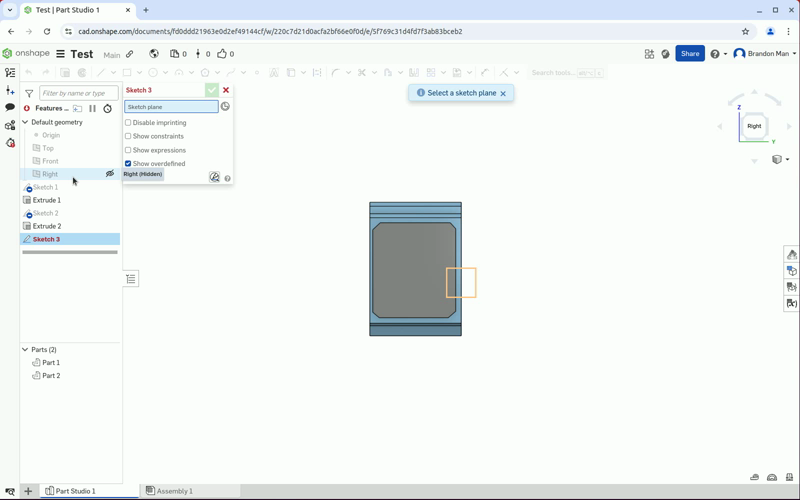
click(73, 176)
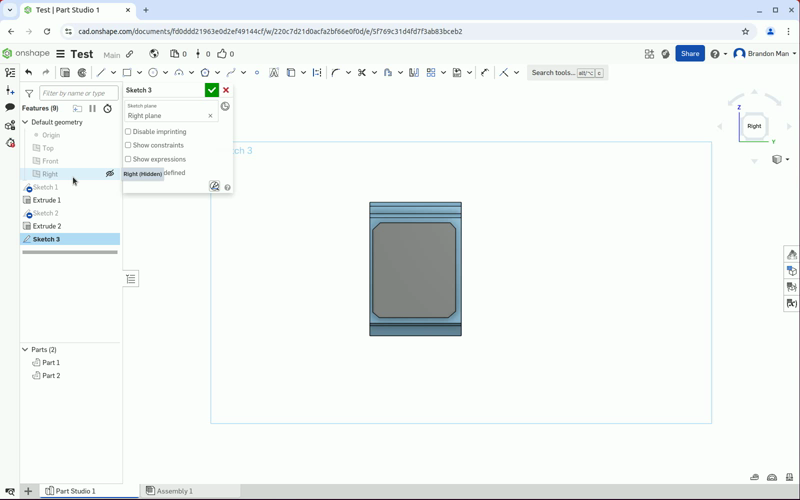
mouse_move(73, 352)
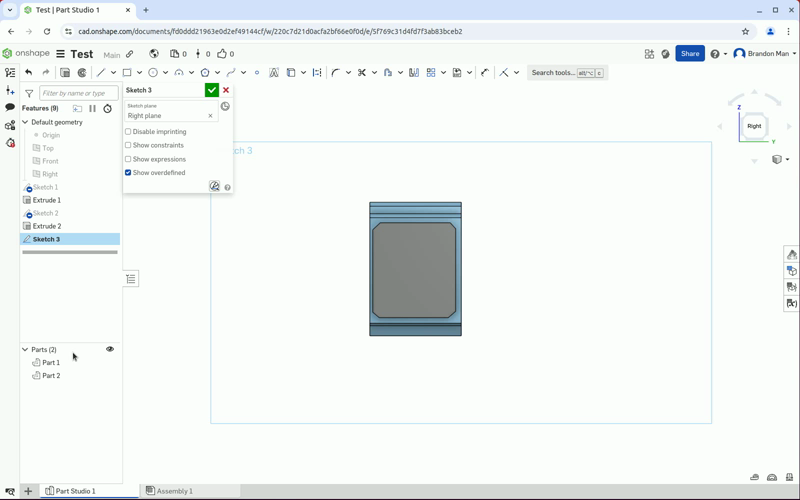
key(y)
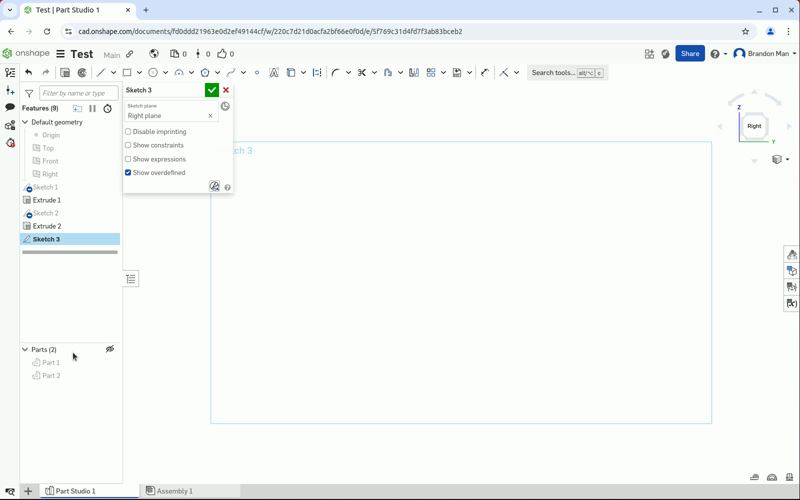
key(l)
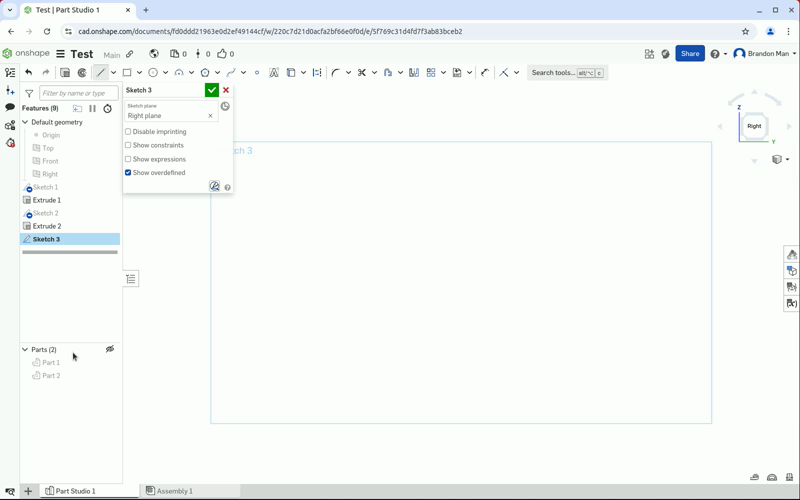
key_down(shift)
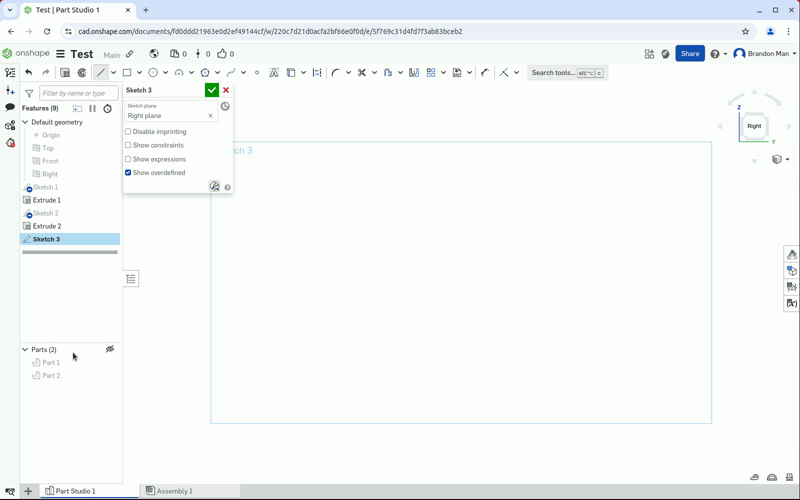
mouse_move(443, 335)
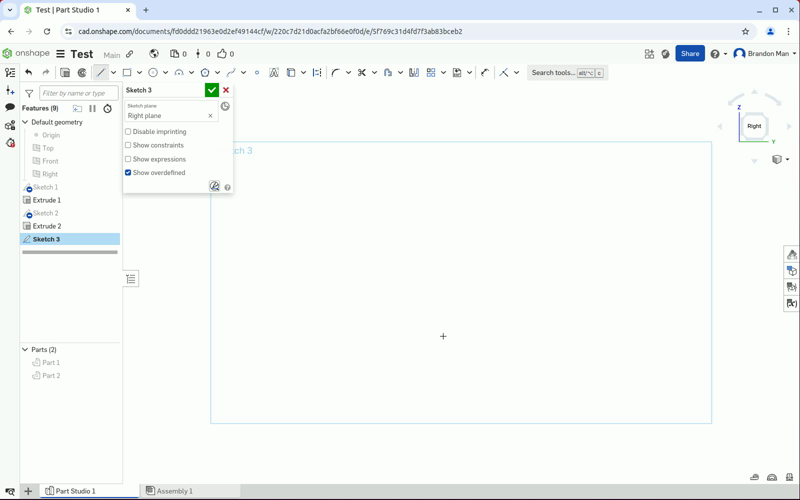
click(443, 335)
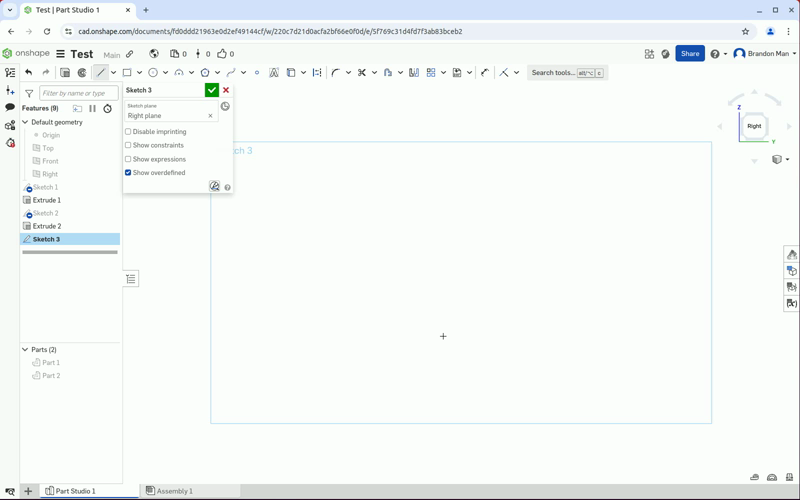
key_up(shift)
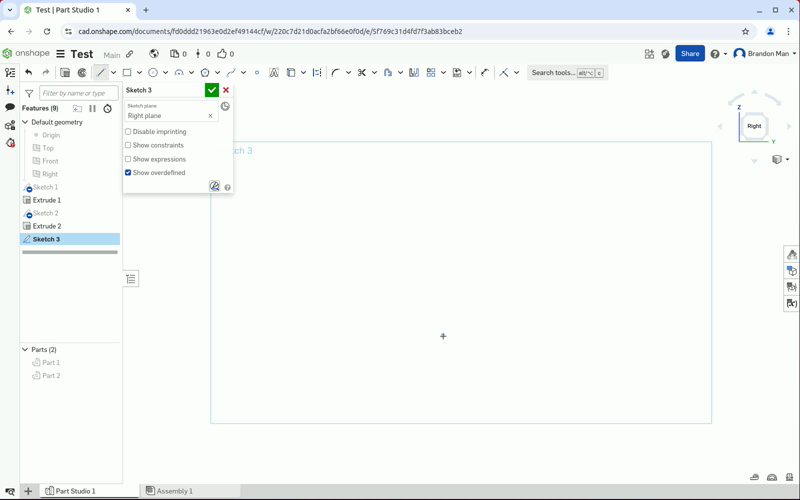
key_down(shift)
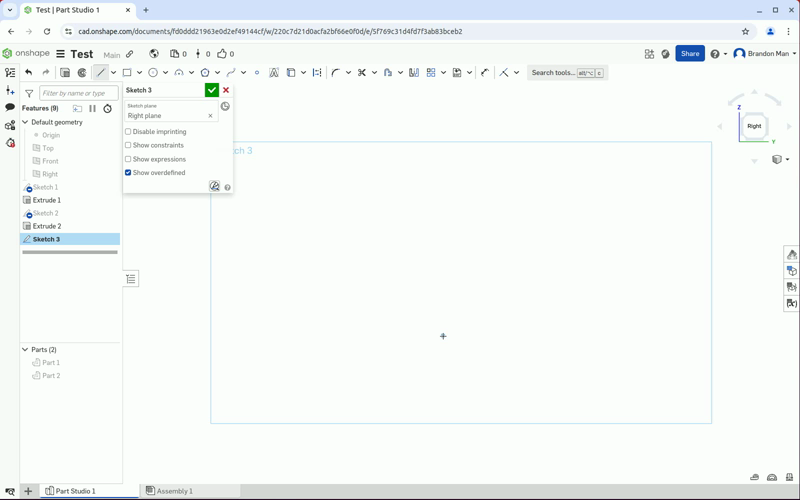
mouse_move(473, 335)
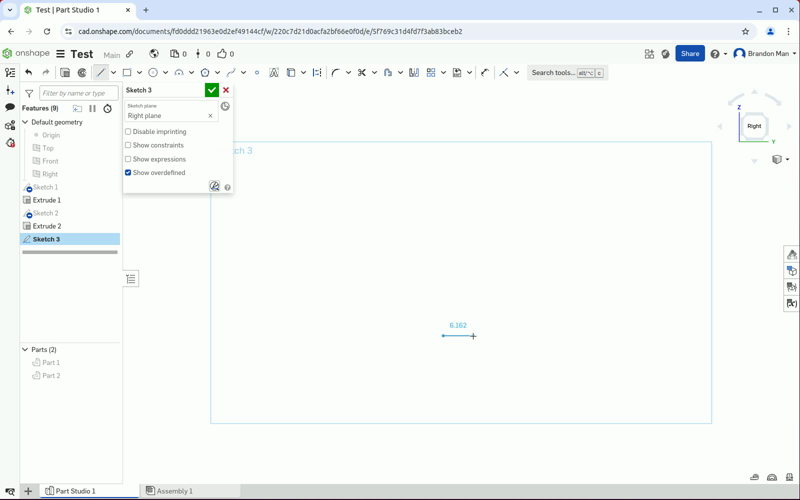
mouse_move(453, 335)
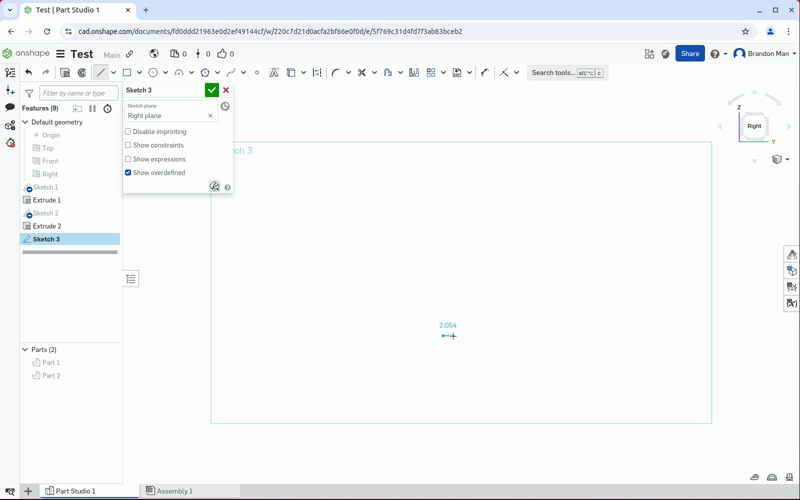
click(453, 335)
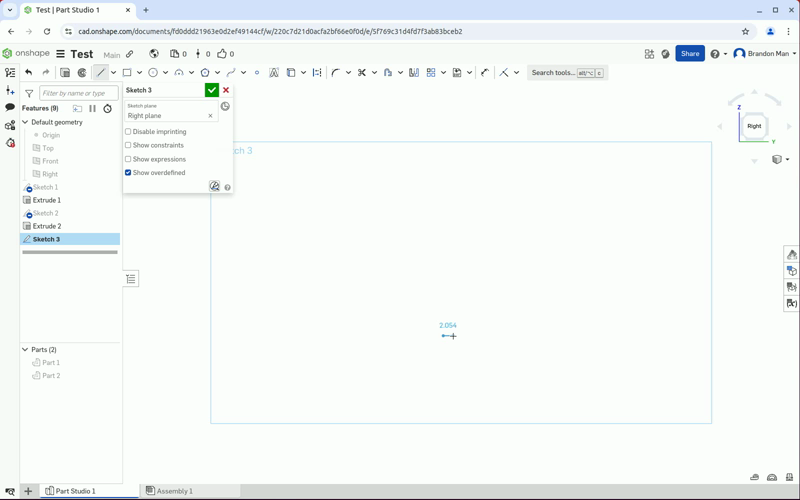
key_up(shift)
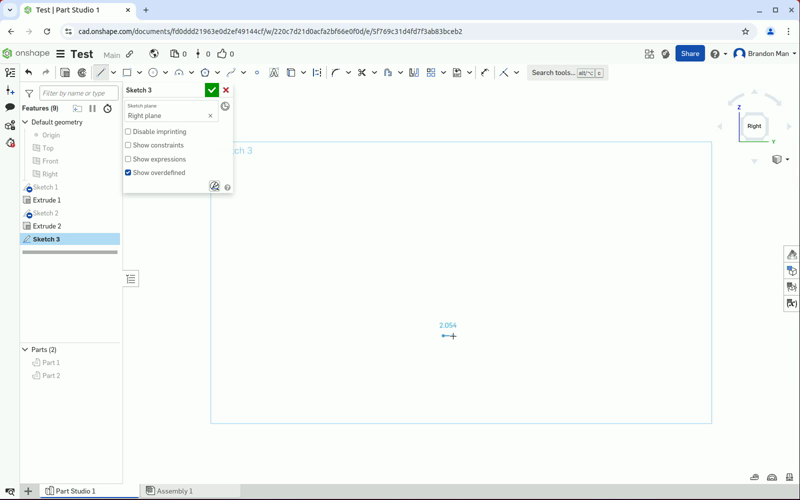
key_down(shift)
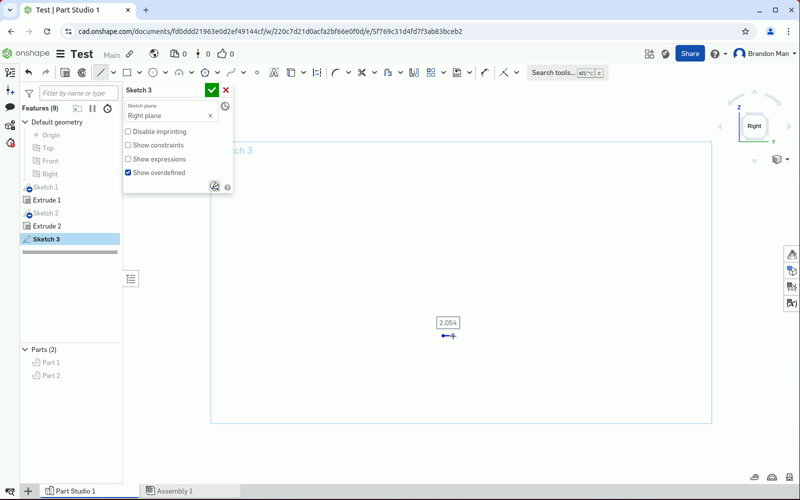
mouse_move(483, 335)
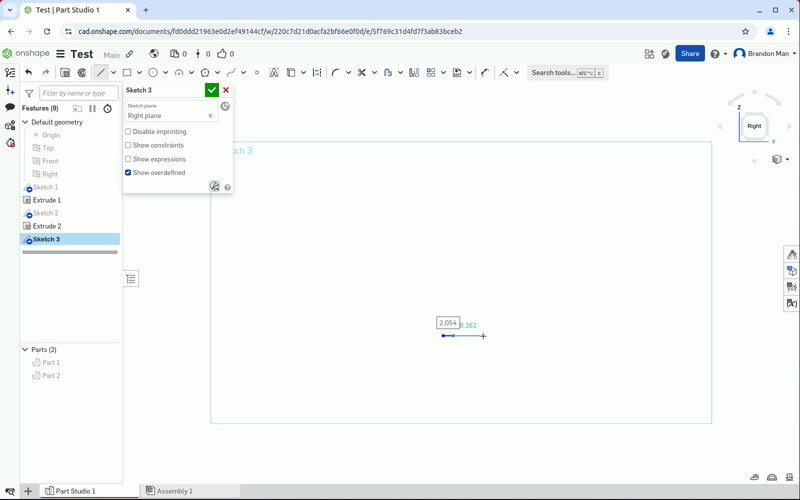
mouse_move(454, 335)
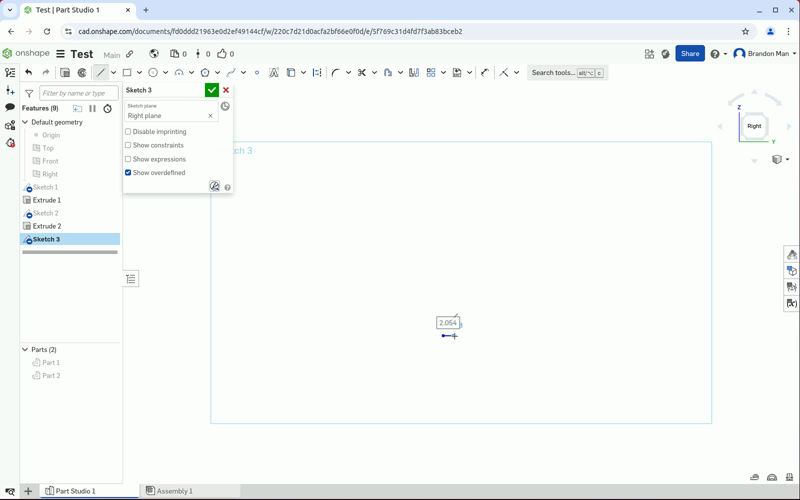
scroll(6)
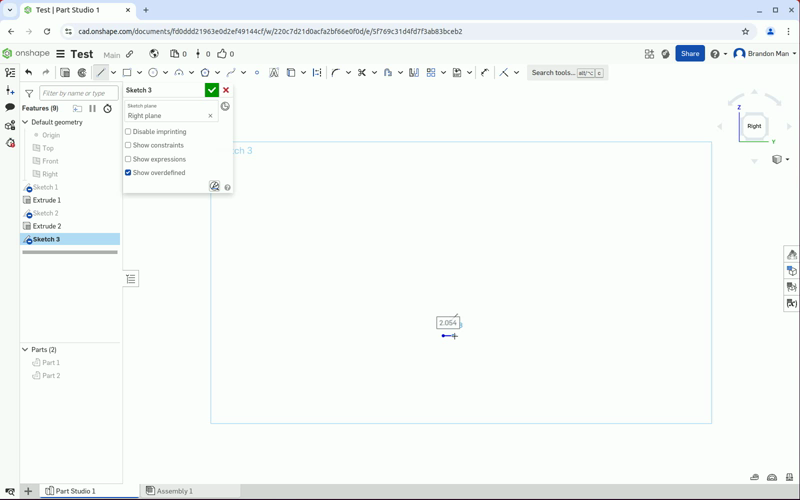
scroll(6)
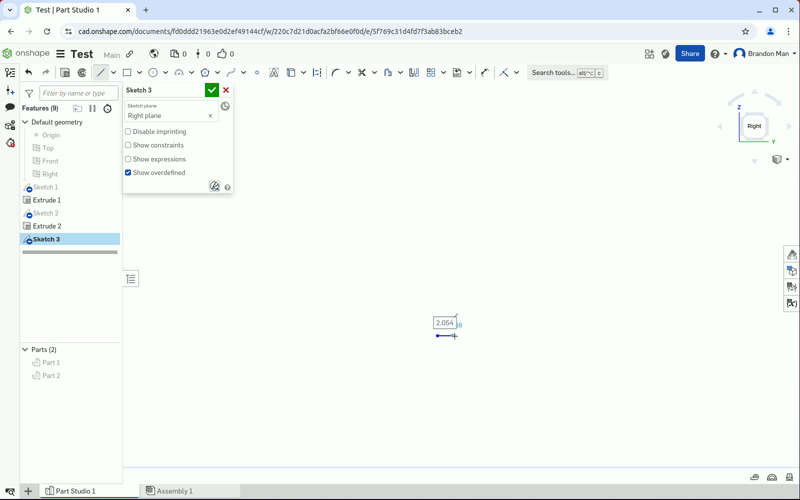
scroll(6)
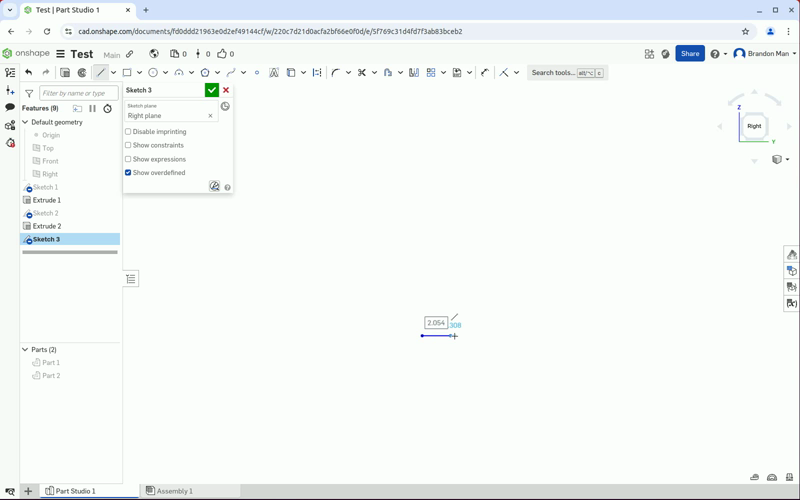
scroll(6)
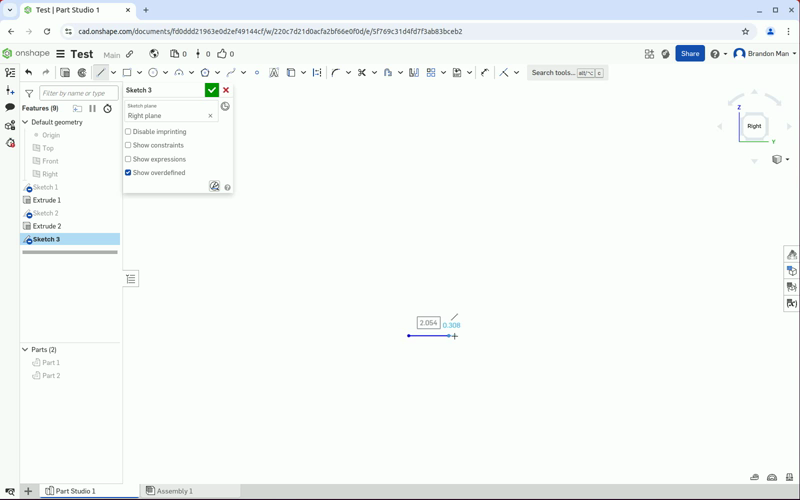
scroll(6)
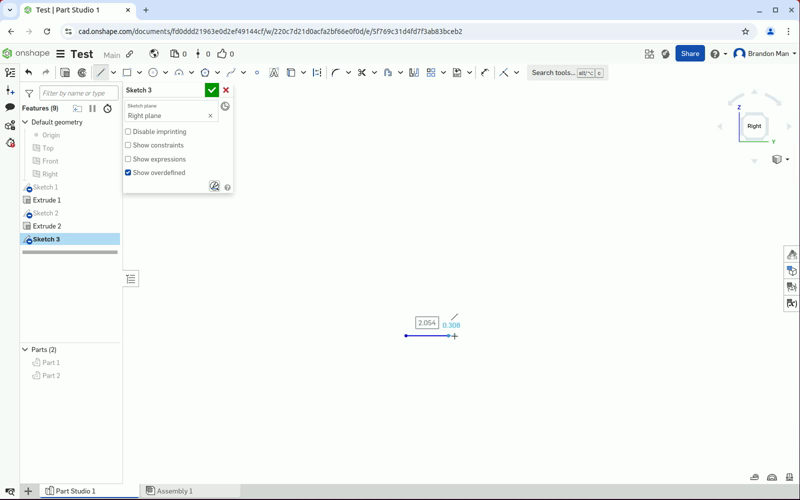
scroll(6)
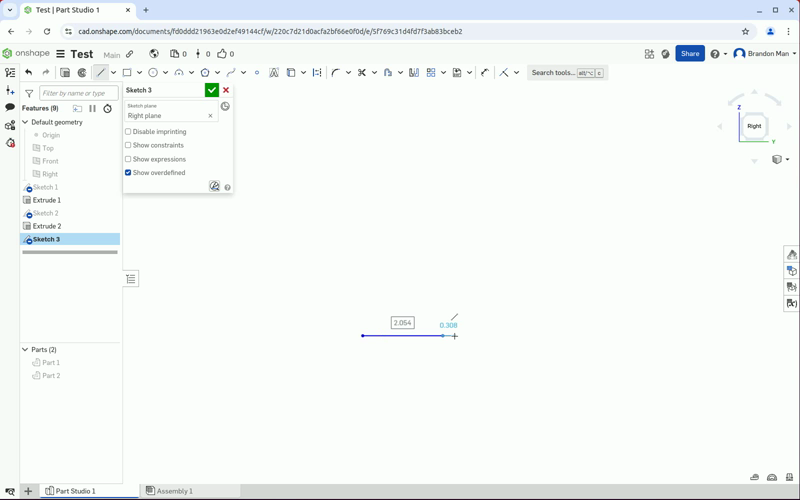
scroll(6)
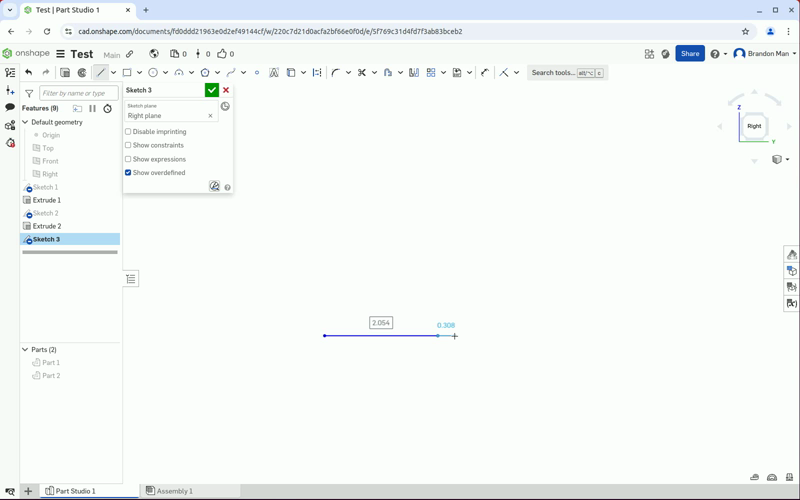
click(454, 335)
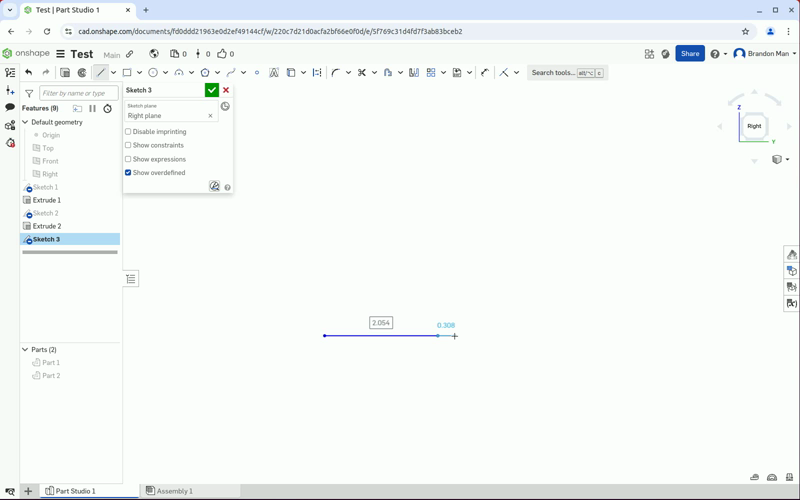
scroll(-6)
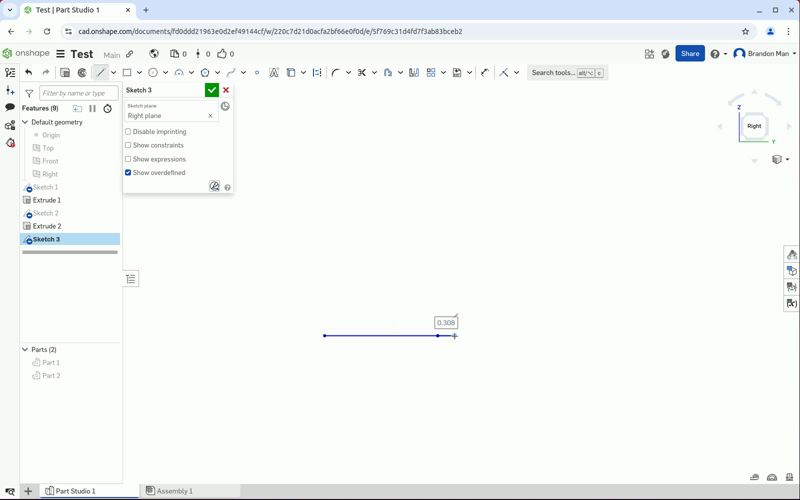
scroll(-6)
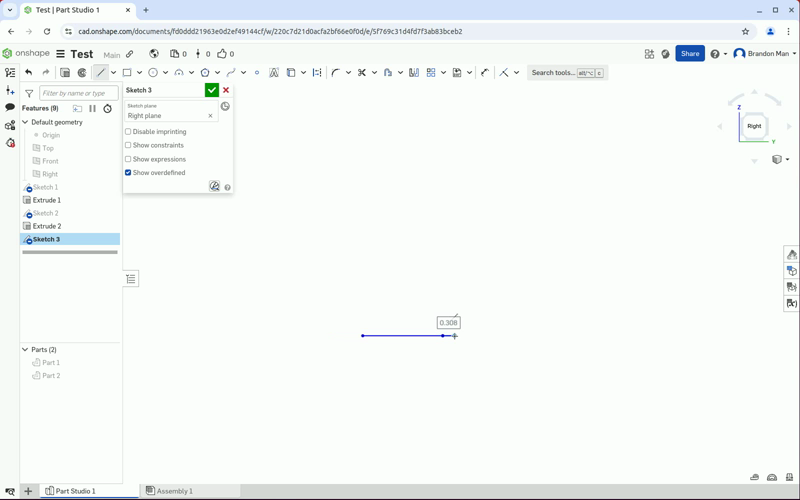
scroll(-6)
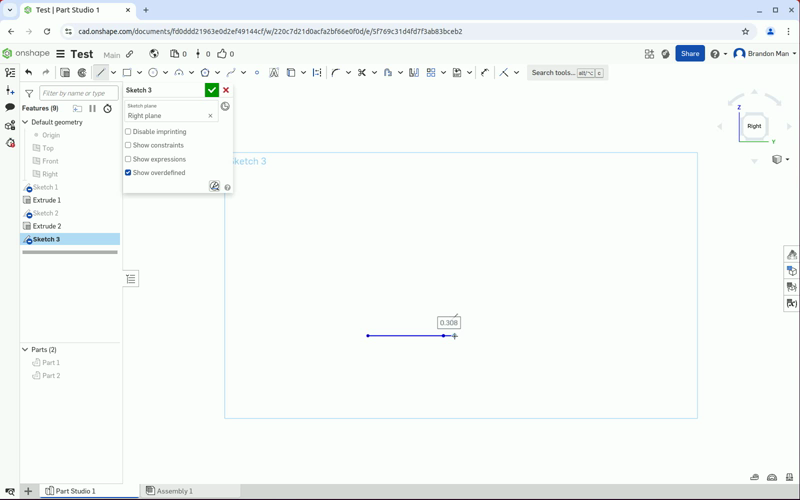
scroll(-6)
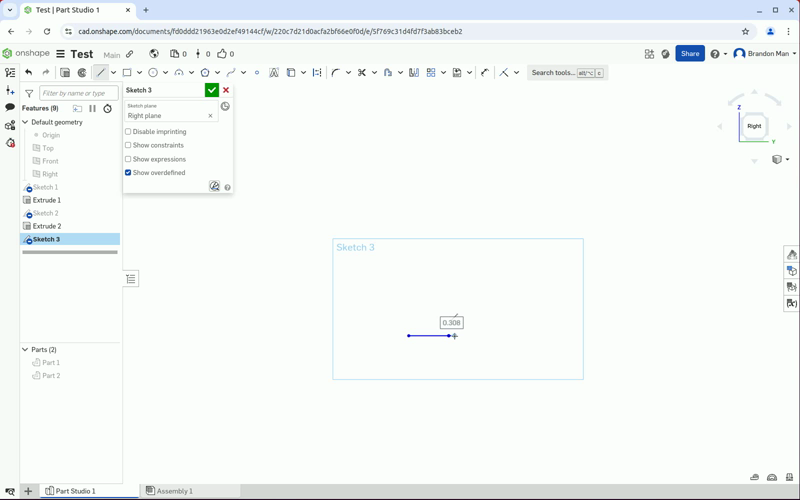
scroll(-6)
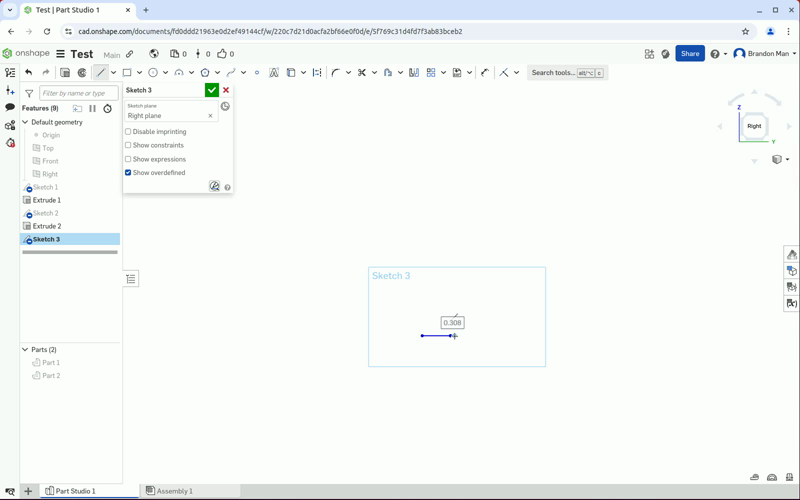
scroll(-6)
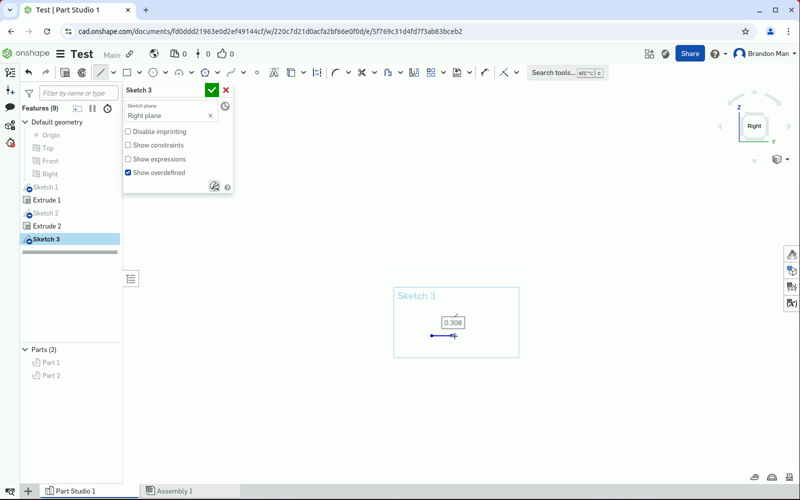
scroll(-6)
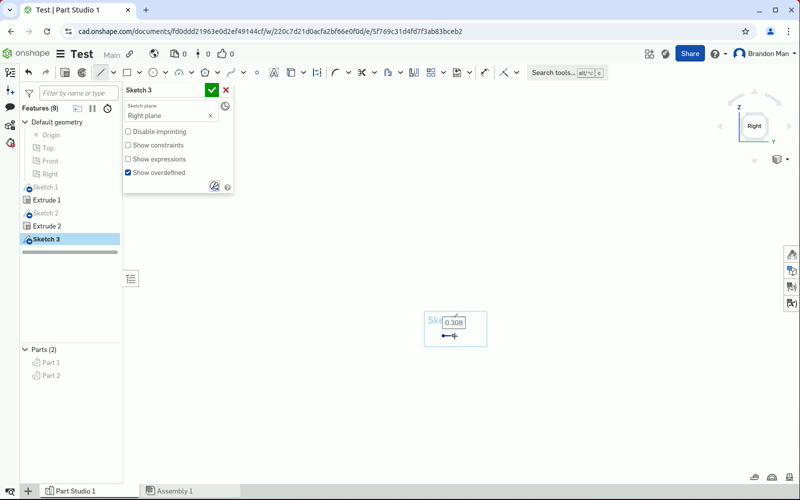
key_up(shift)
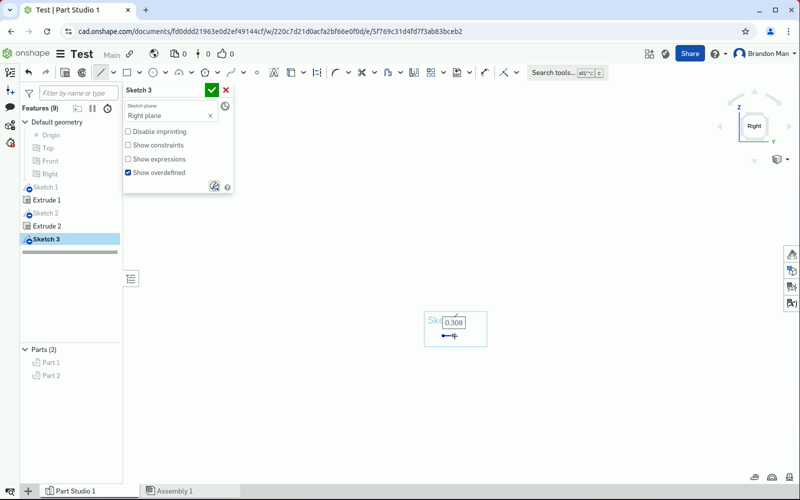
key_down(shift)
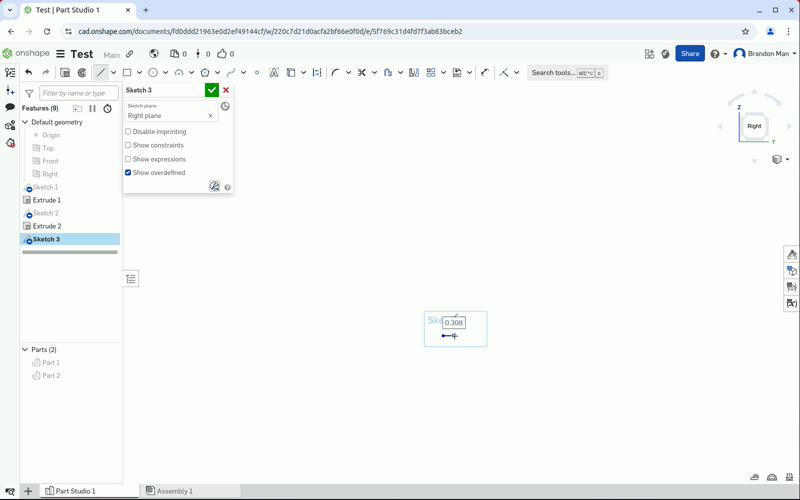
mouse_move(454, 202)
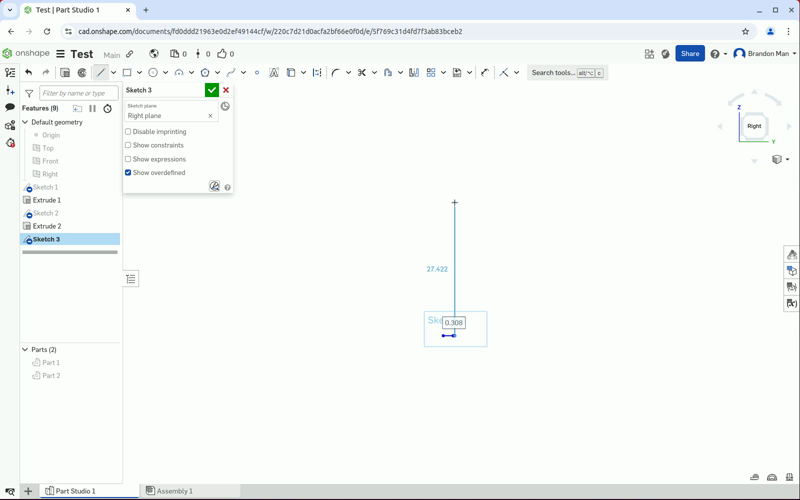
click(454, 202)
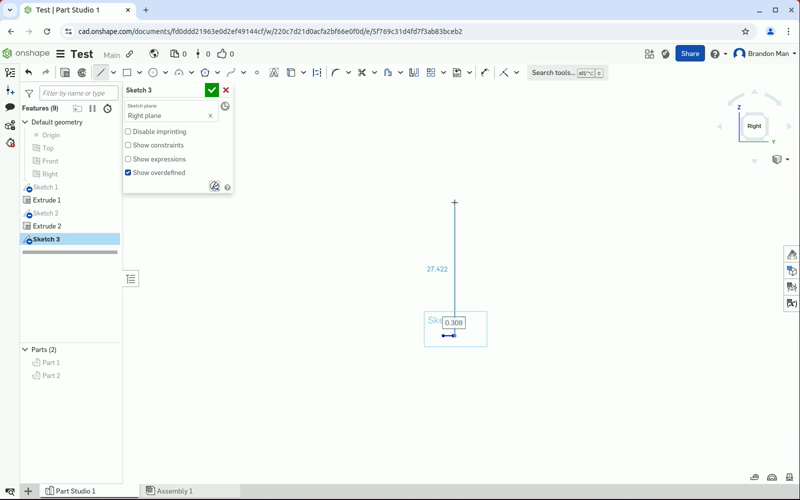
key_up(shift)
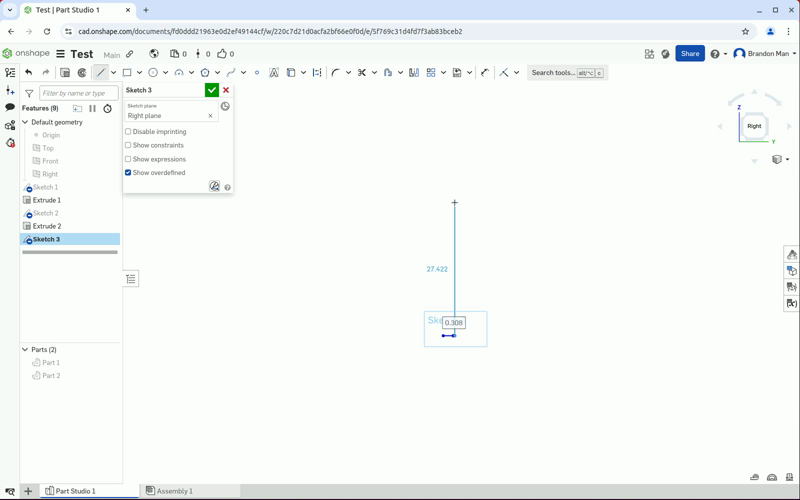
key_down(shift)
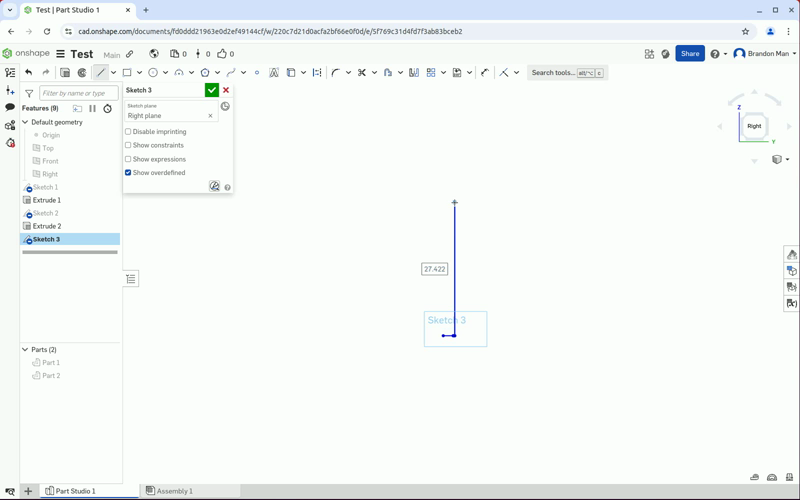
mouse_move(484, 202)
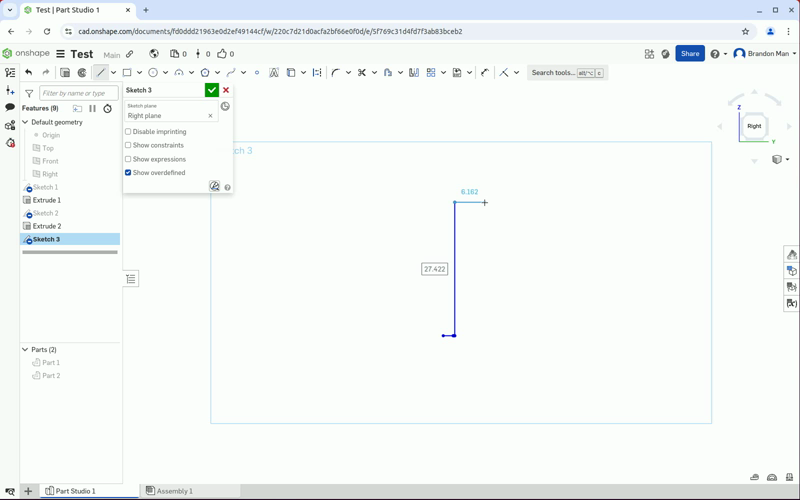
mouse_move(443, 202)
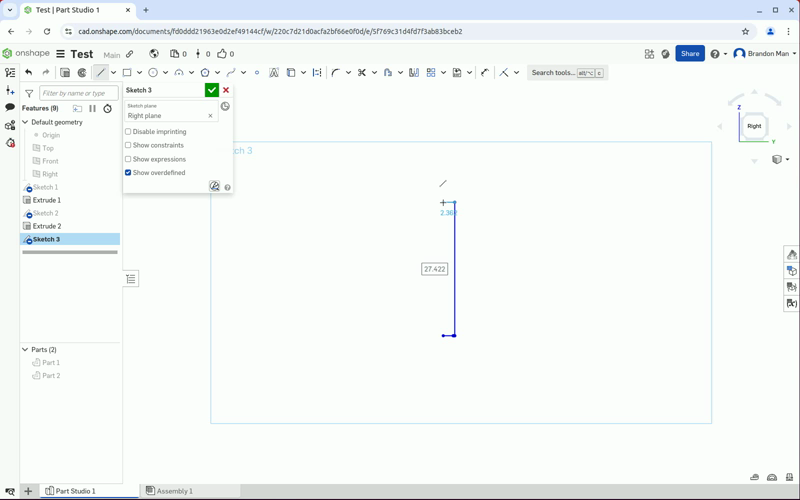
click(443, 202)
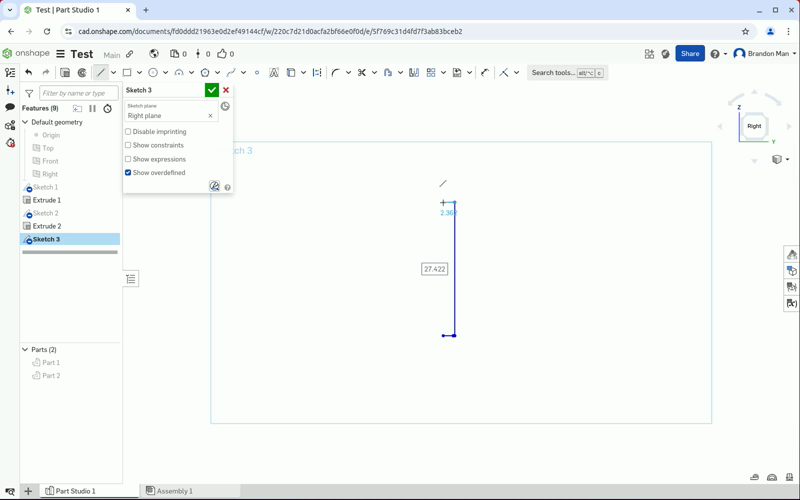
key_up(shift)
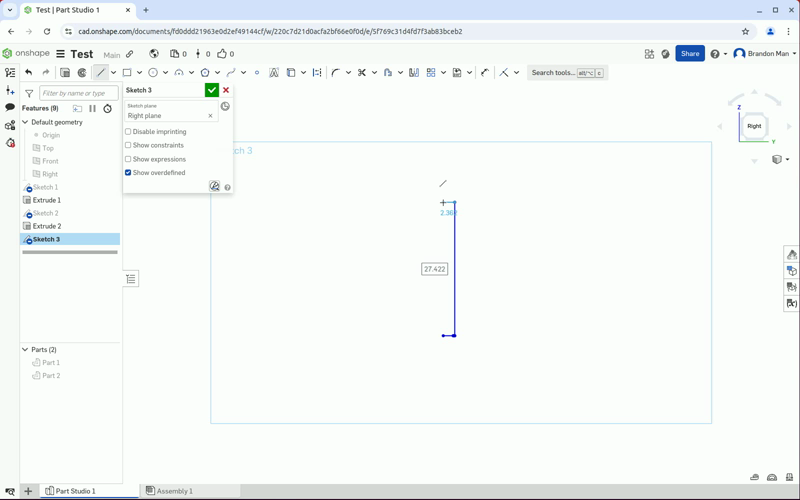
key_down(shift)
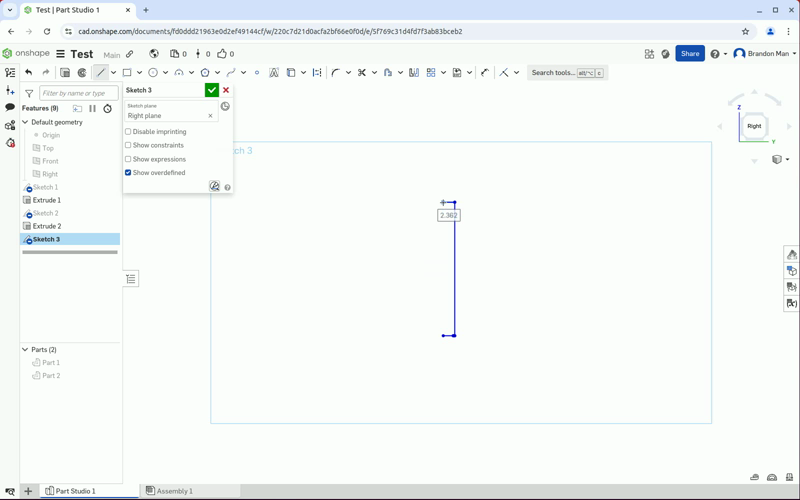
mouse_move(443, 335)
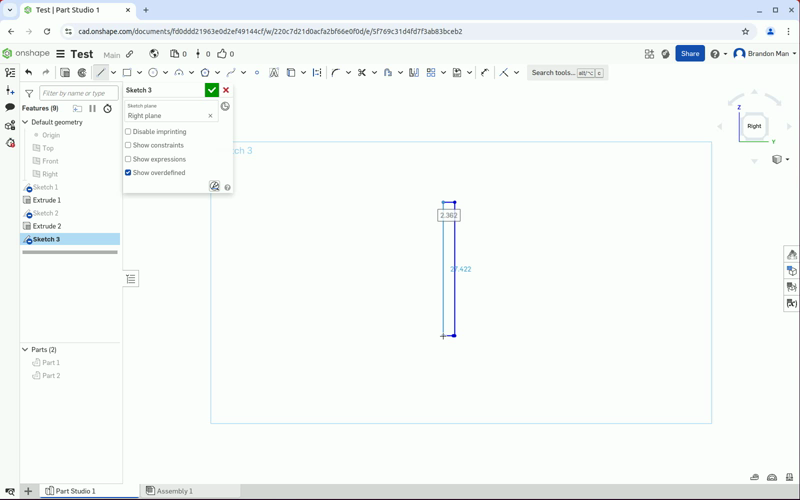
key_up(shift)
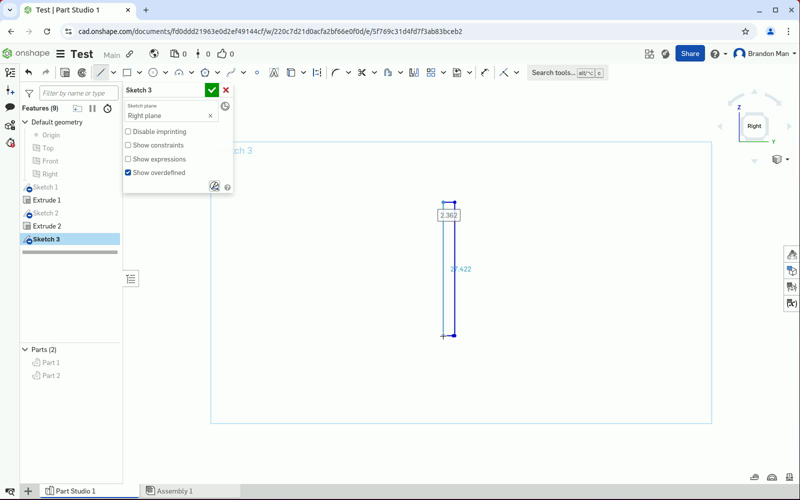
click(443, 335)
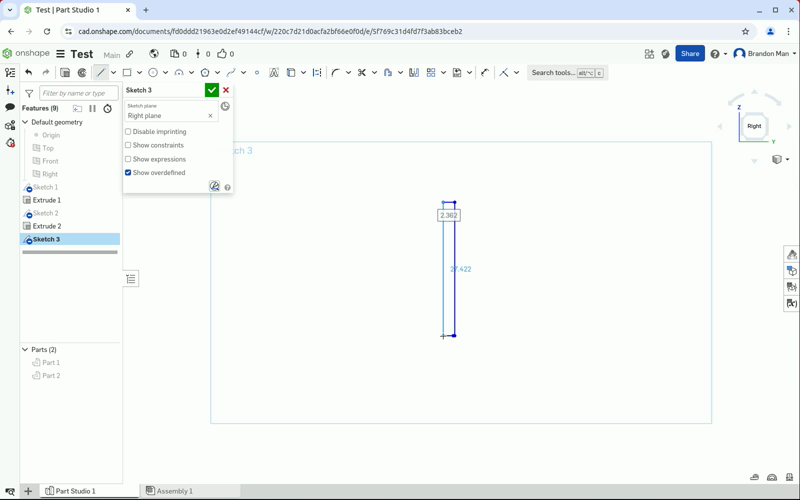
key(esc)
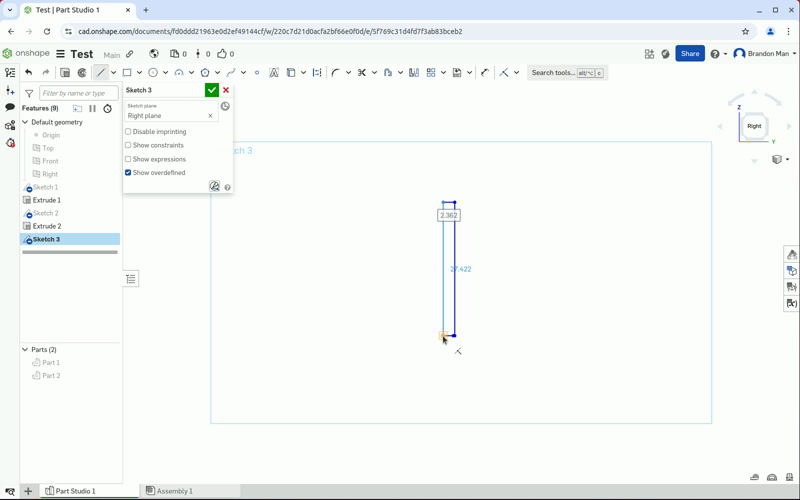
mouse_move(448, 313)
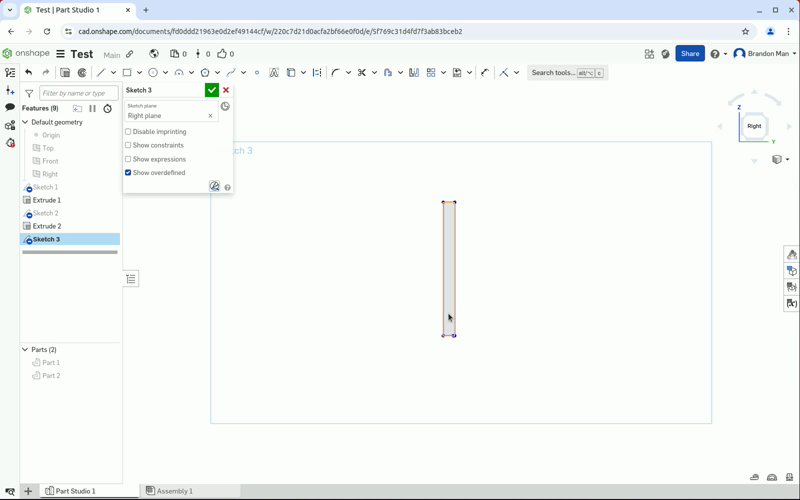
scroll(6)
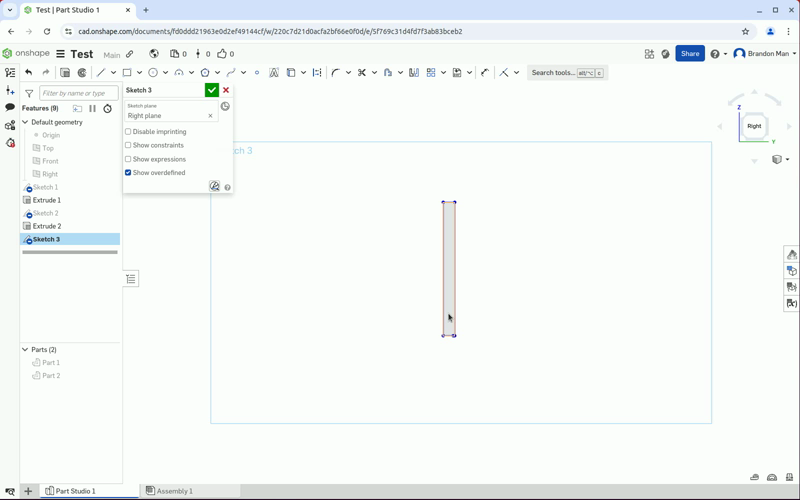
scroll(6)
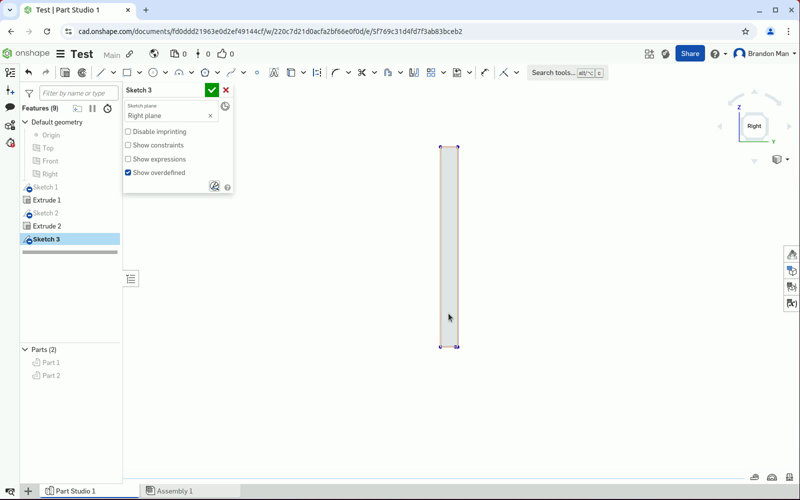
scroll(6)
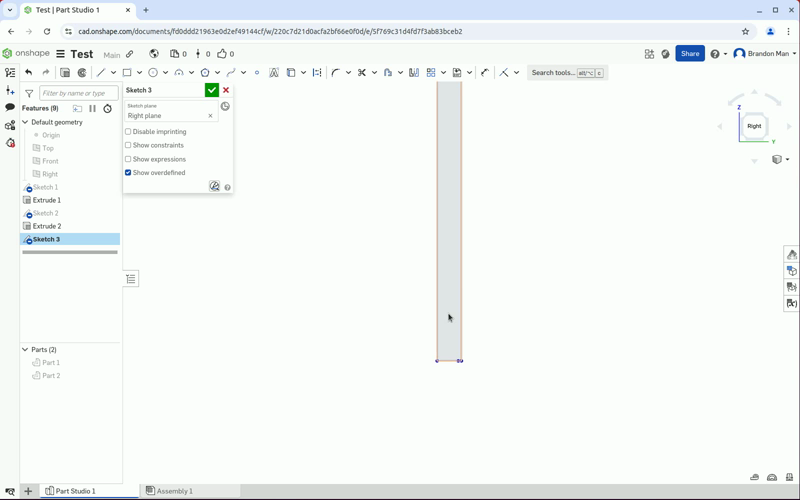
scroll(6)
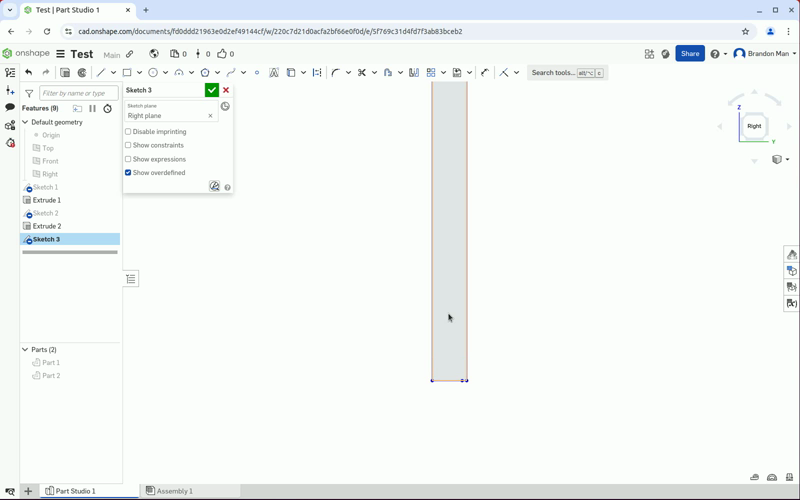
scroll(6)
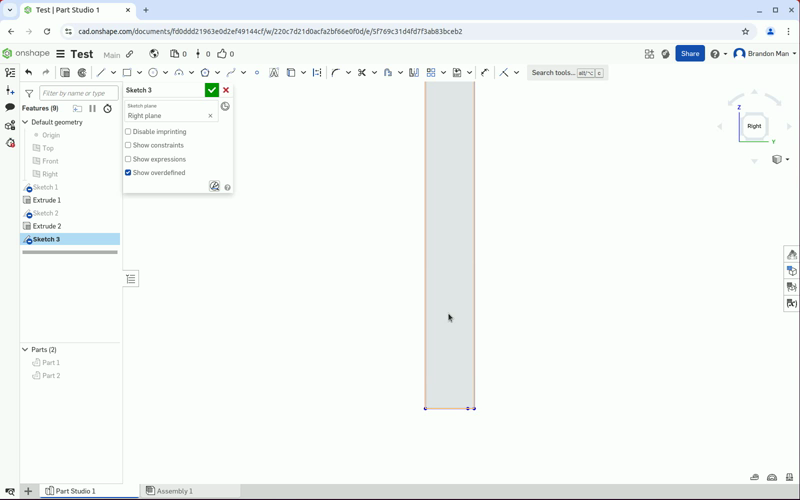
scroll(6)
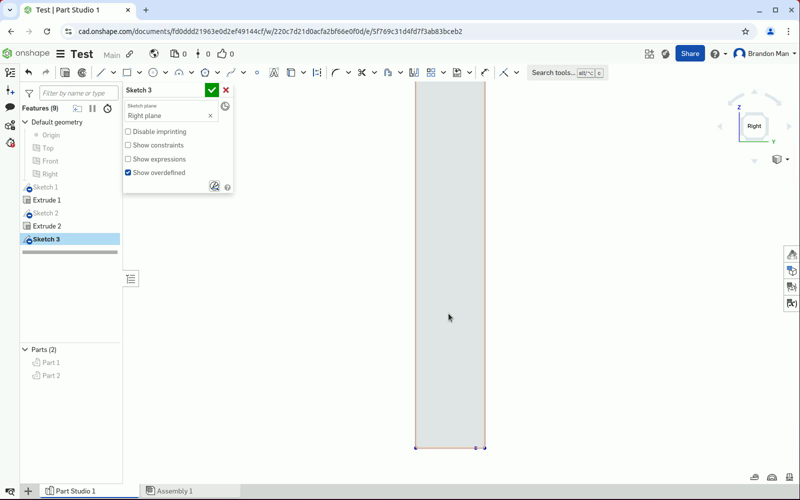
scroll(6)
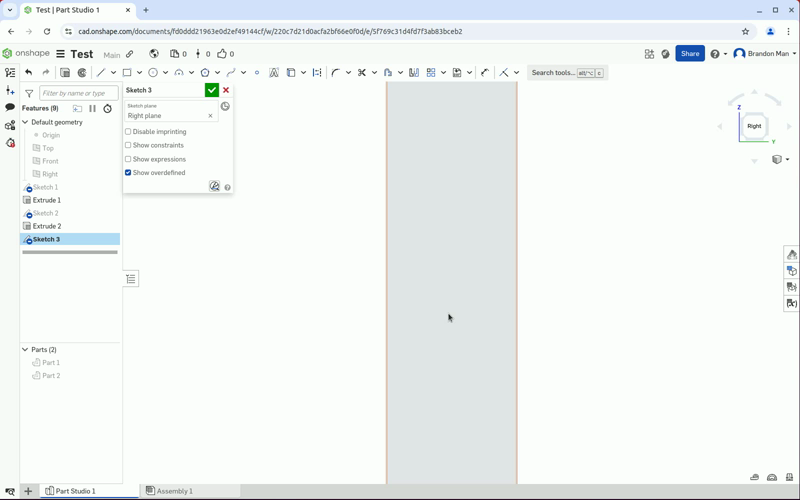
click(448, 313)
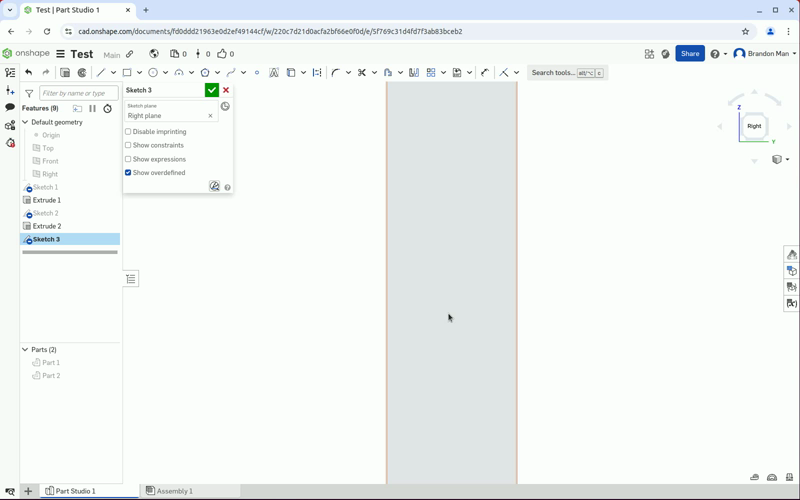
scroll(-6)
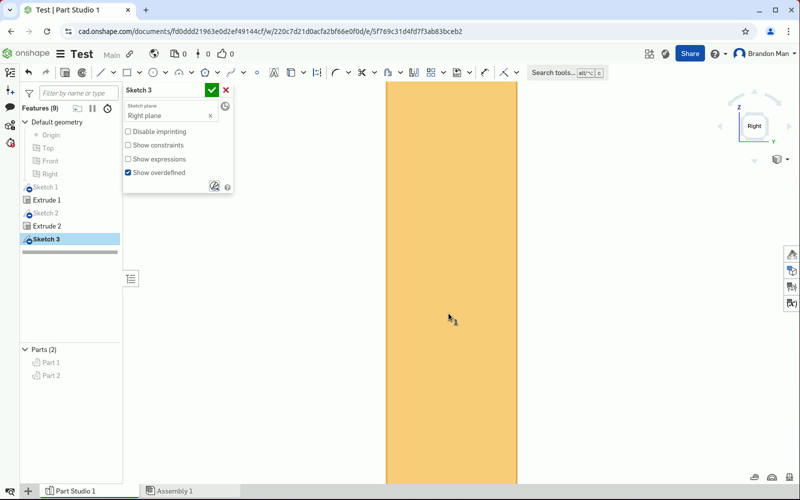
scroll(-6)
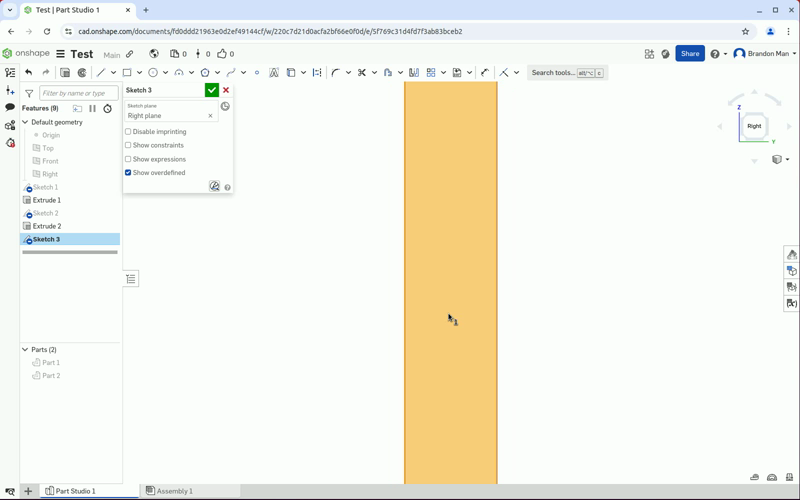
scroll(-6)
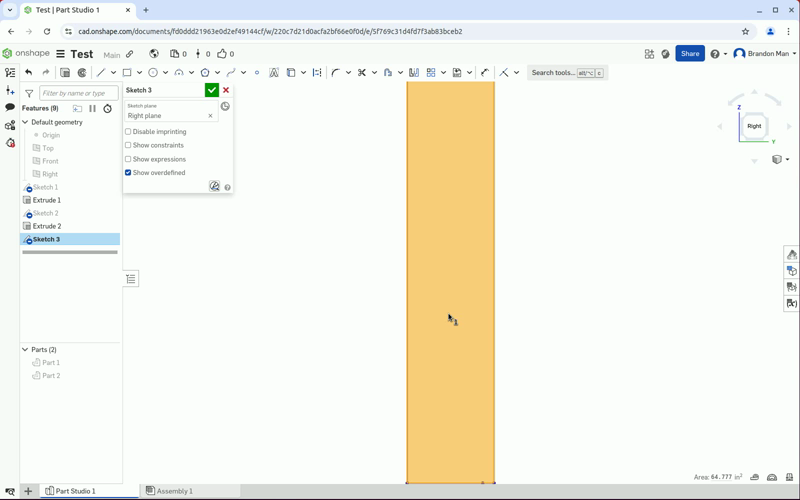
scroll(-6)
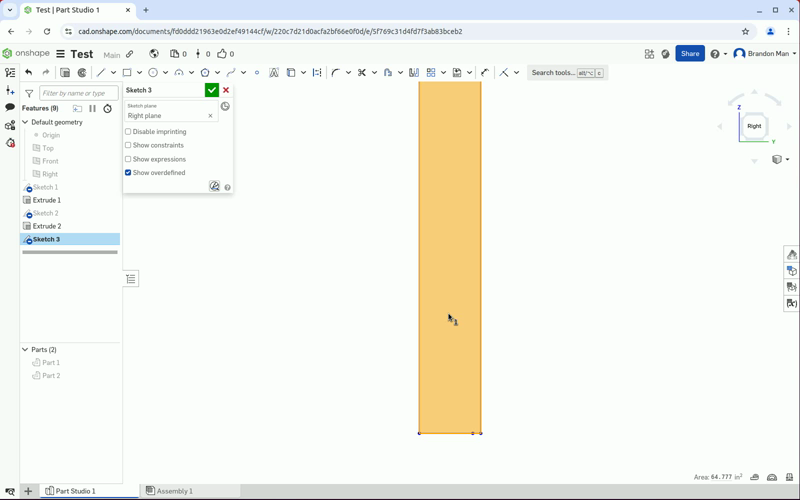
scroll(-6)
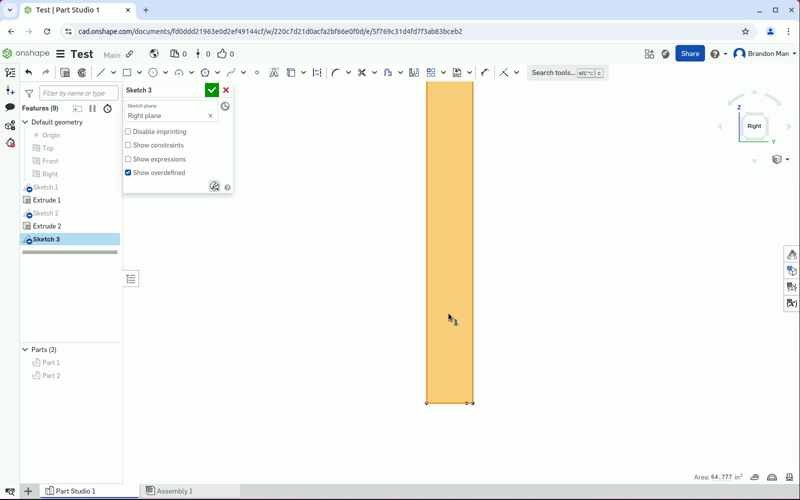
scroll(-6)
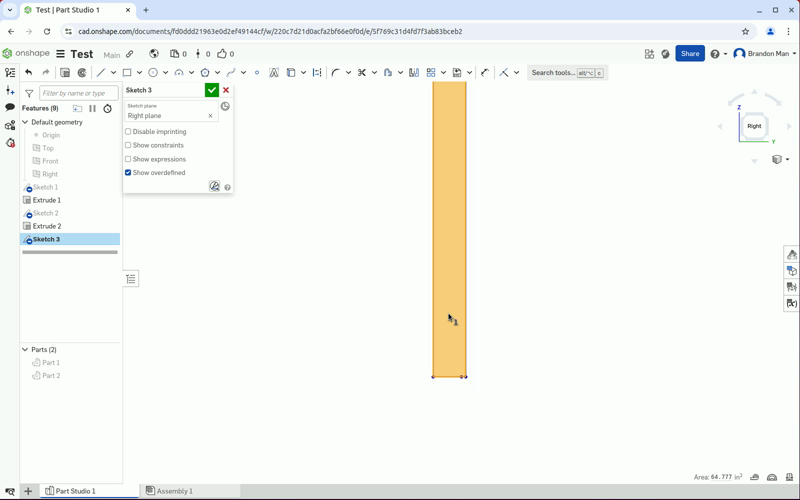
scroll(-6)
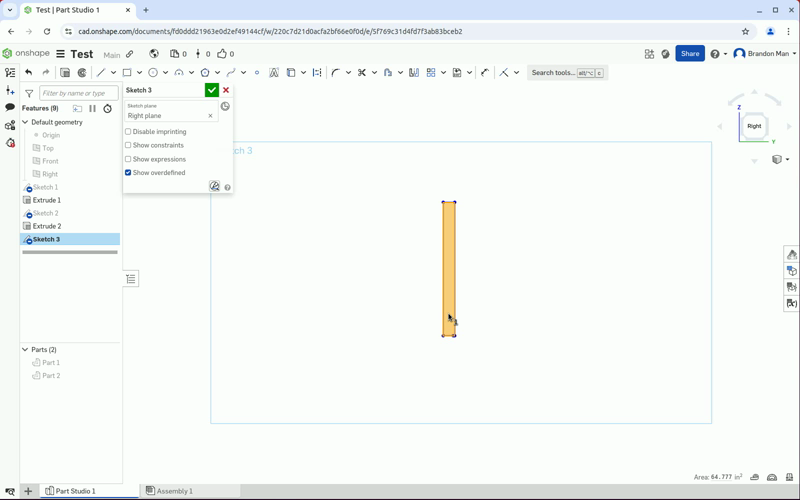
mouse_move(73, 352)
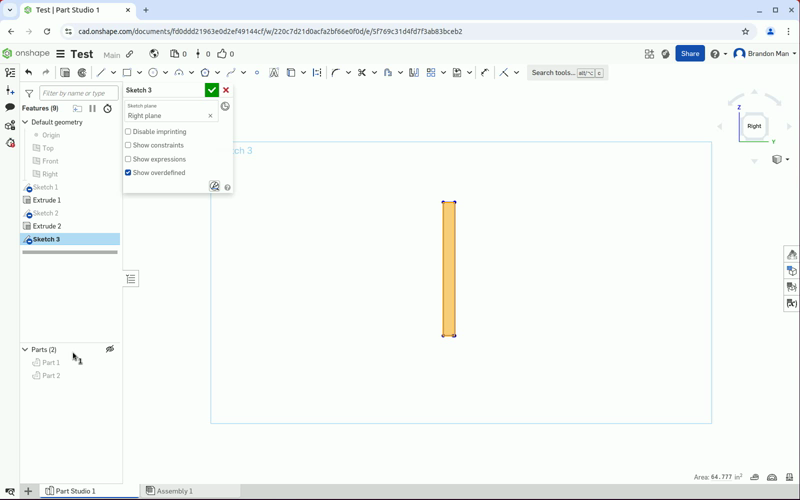
key(shift+y)
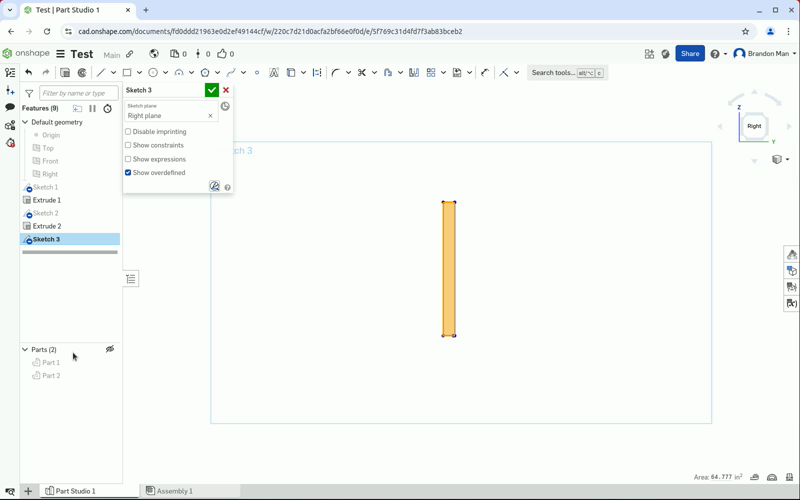
key(shift+e)
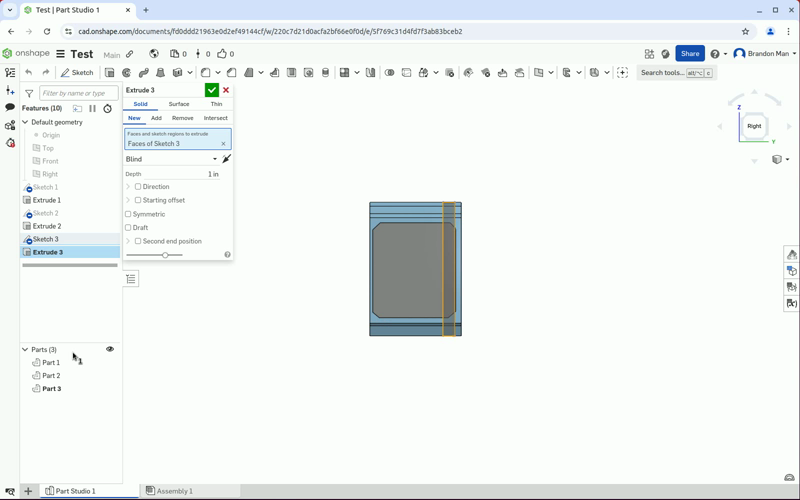
mouse_move(143, 106)
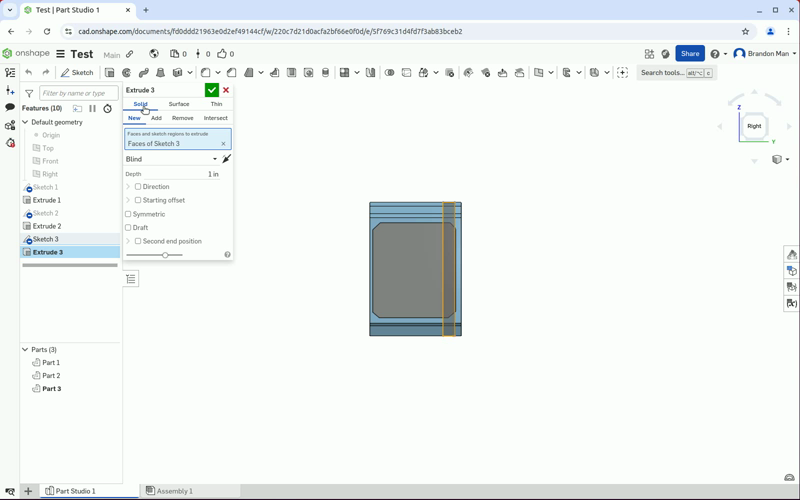
click(143, 106)
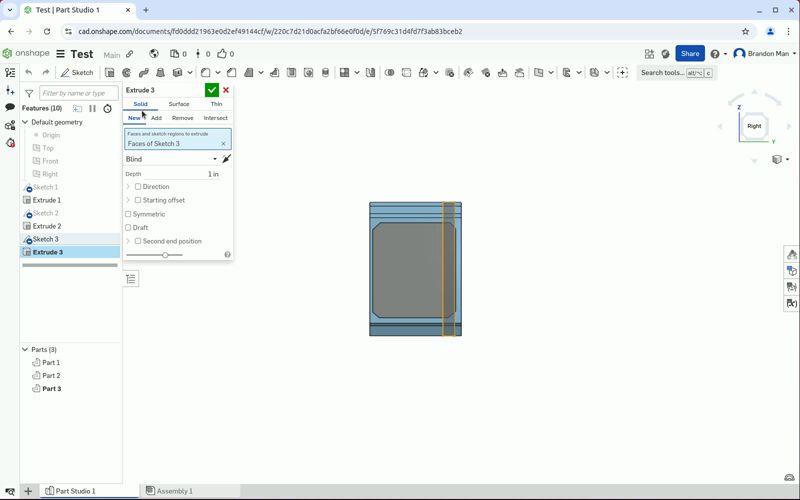
mouse_move(137, 120)
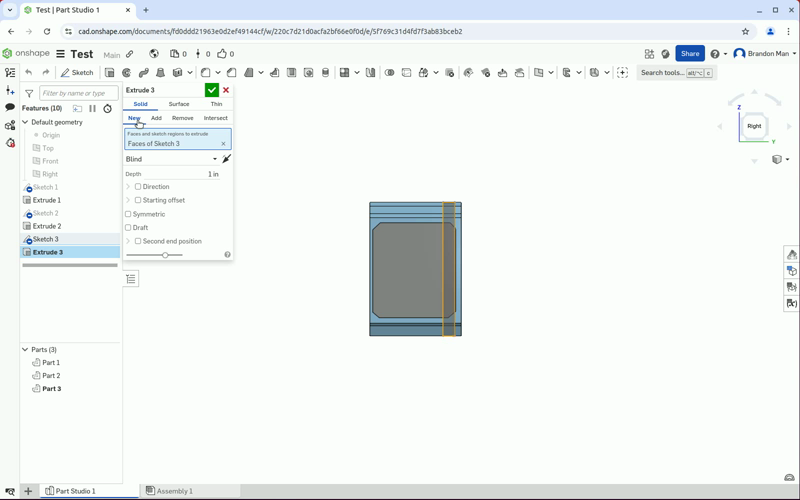
click(137, 120)
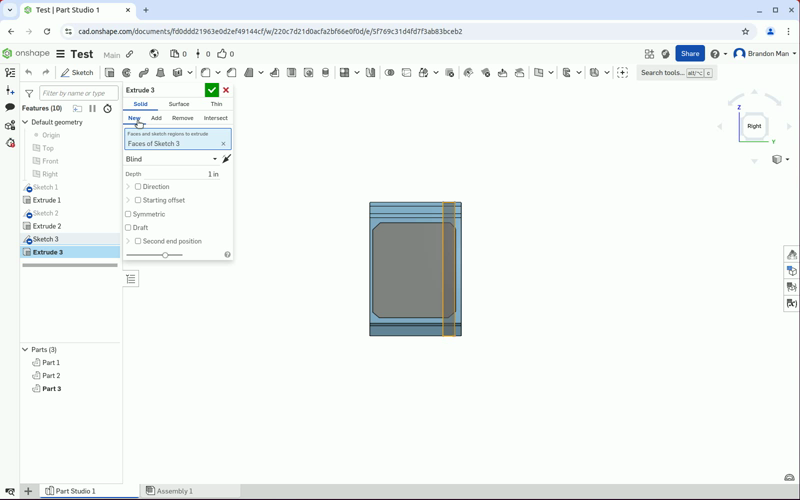
key(tab, 4)
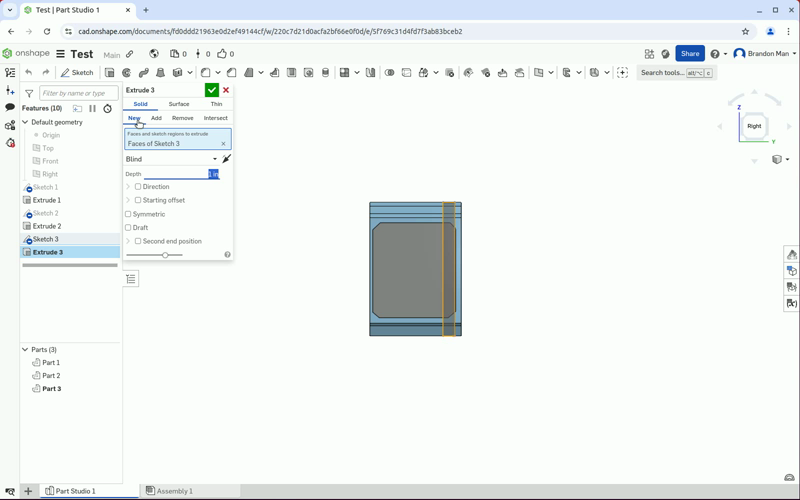
text(-7.943)
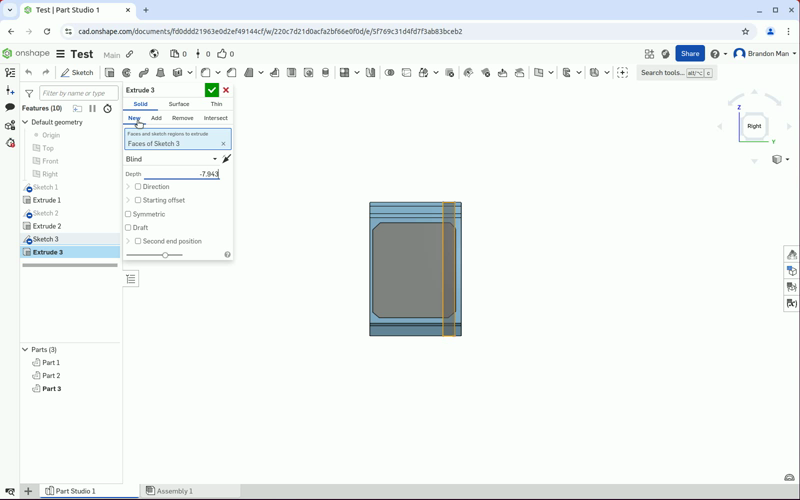
key(enter)
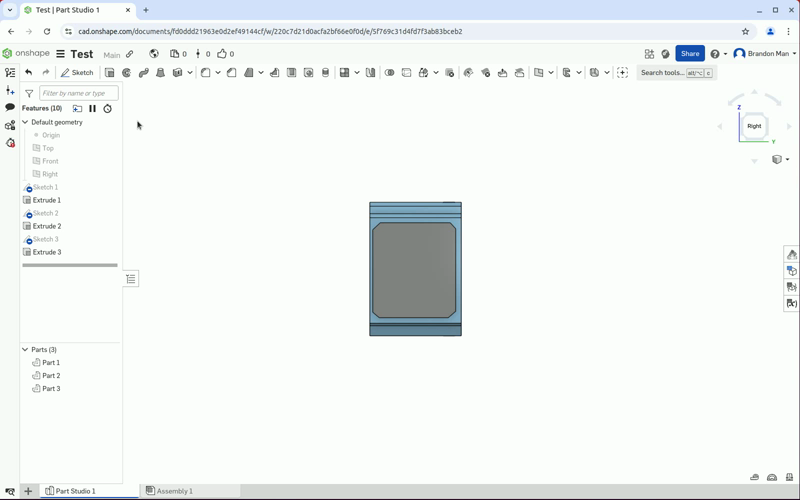
key(shift+h)
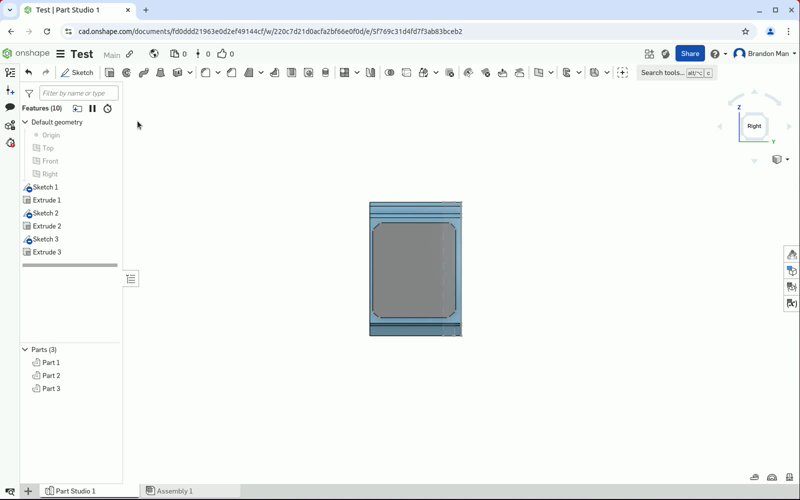
key(shift+h)
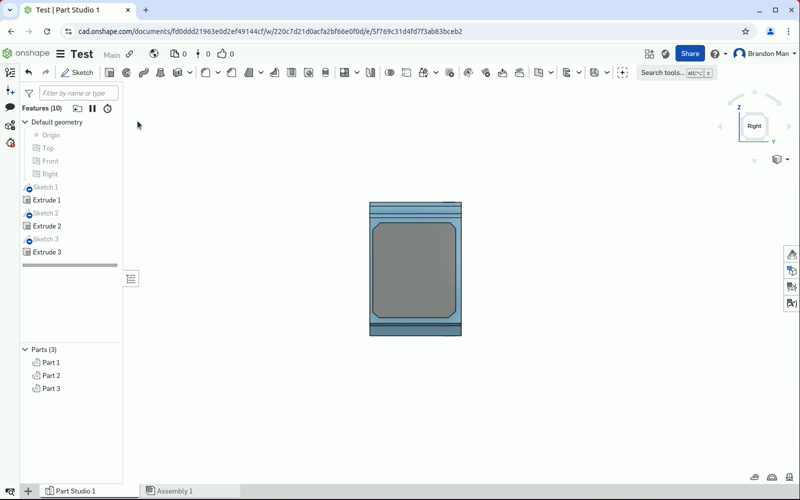
mouse_move(73, 189)
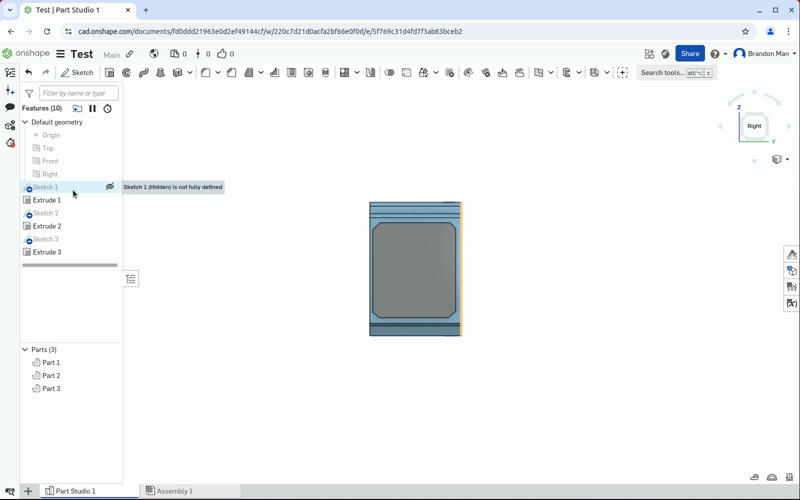
click(73, 189)
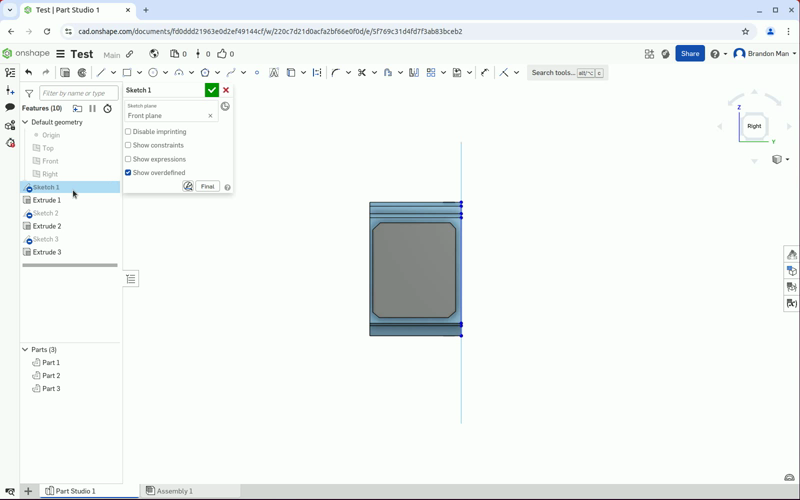
mouse_move(229, 92)
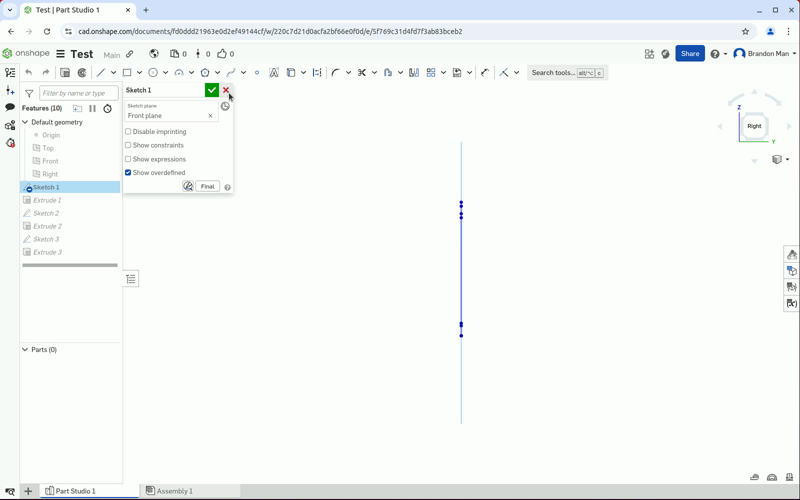
click(229, 92)
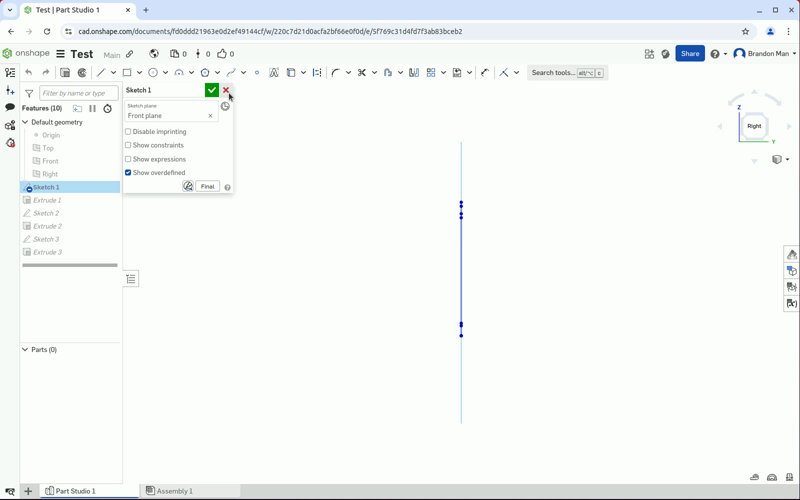
key(shift+s)
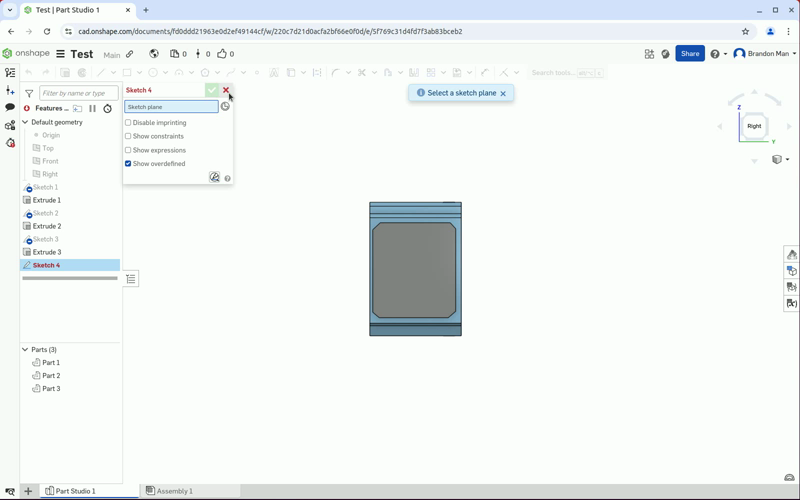
mouse_move(73, 176)
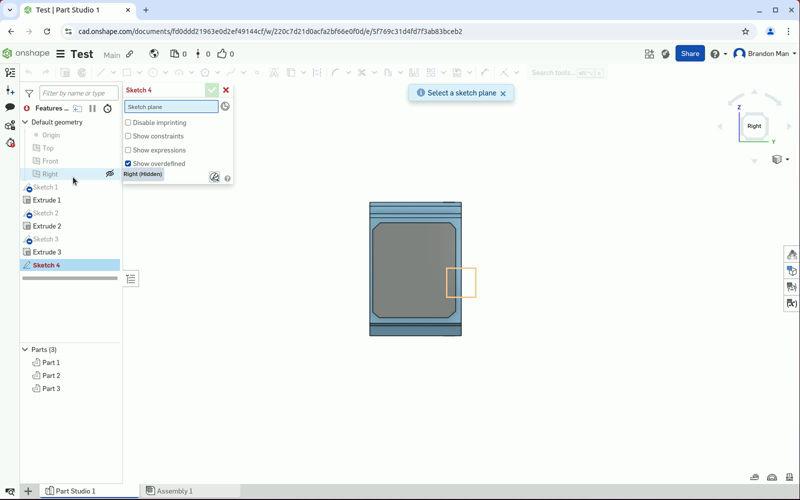
click(73, 176)
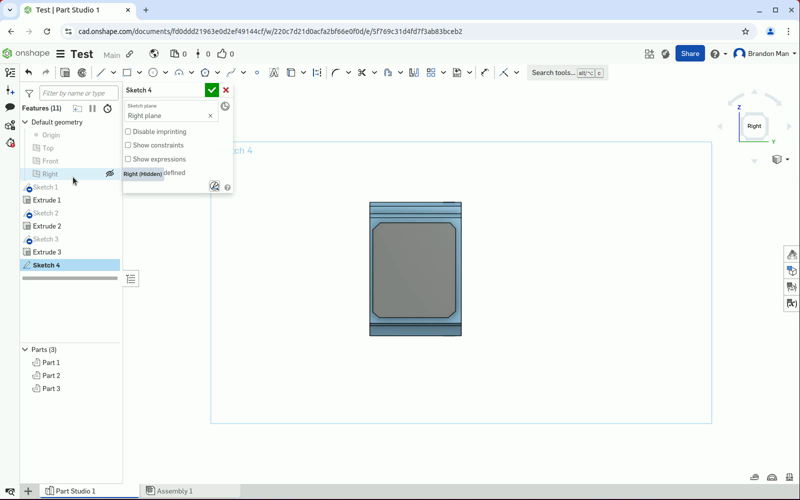
mouse_move(73, 352)
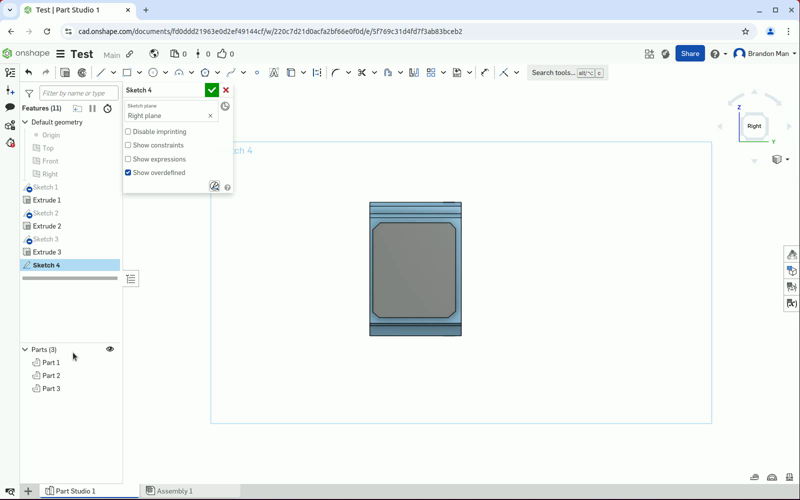
key(y)
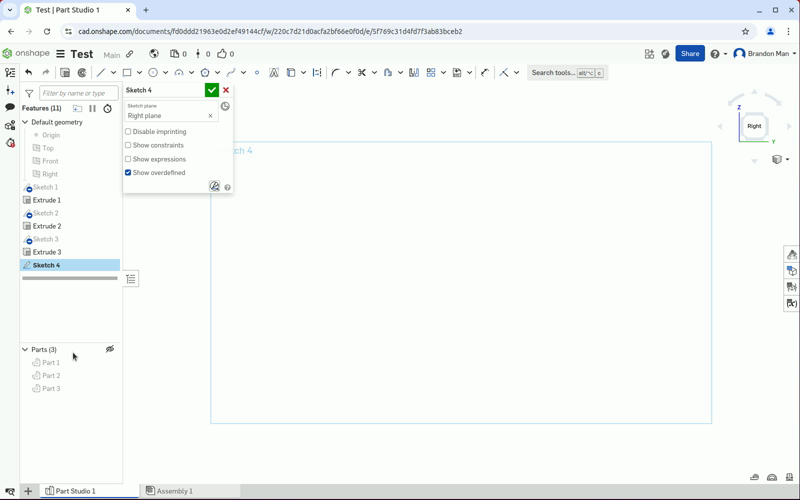
key(l)
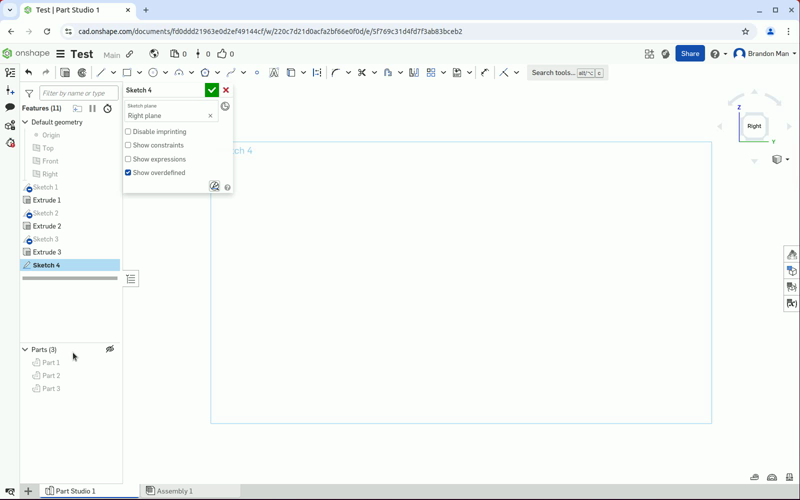
key_down(shift)
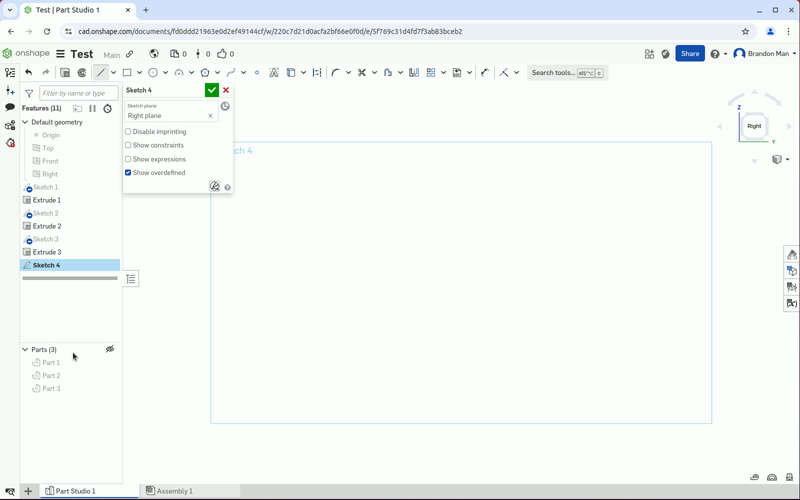
mouse_move(375, 335)
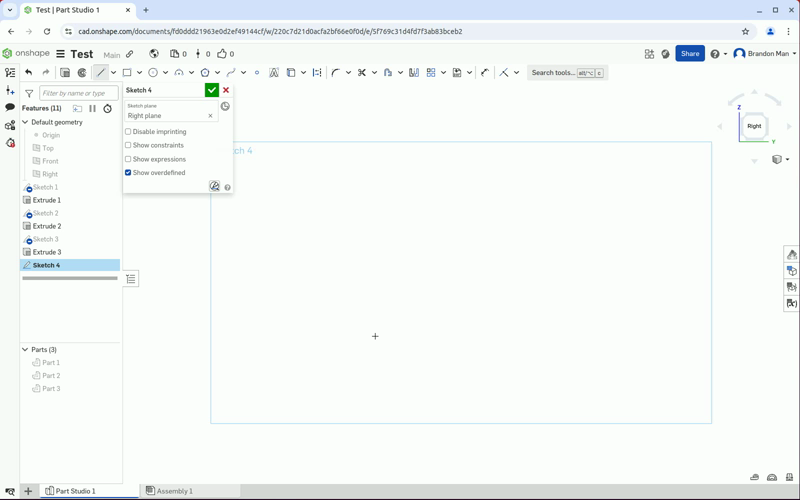
click(375, 335)
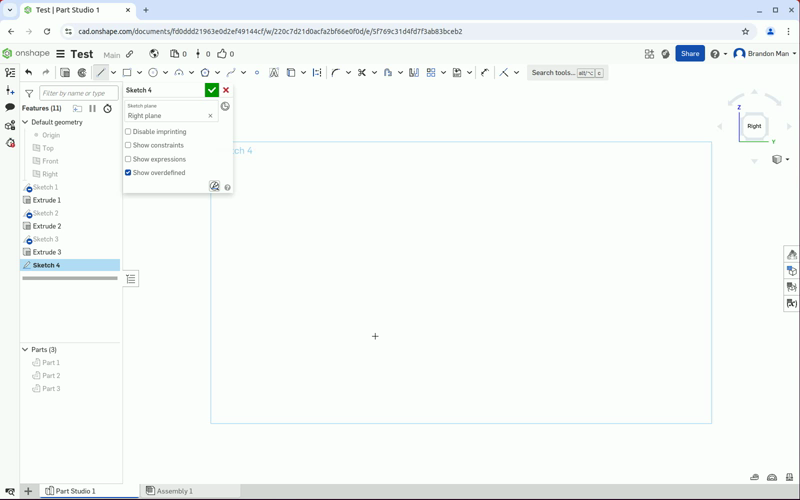
key_up(shift)
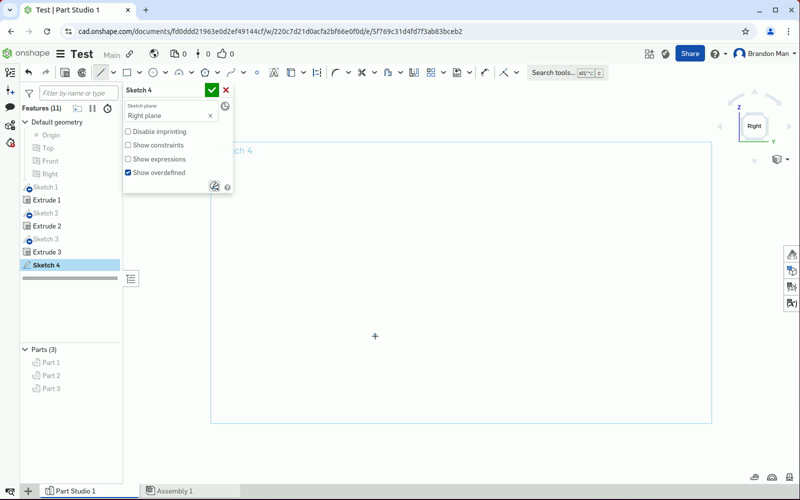
key_down(shift)
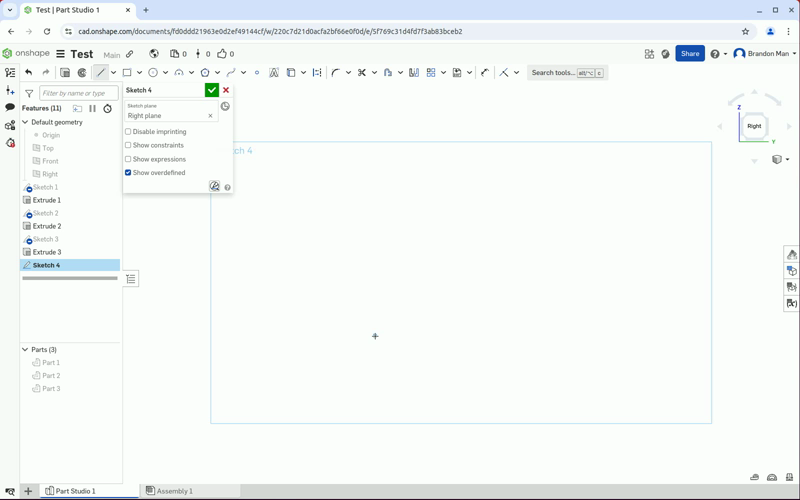
mouse_move(405, 335)
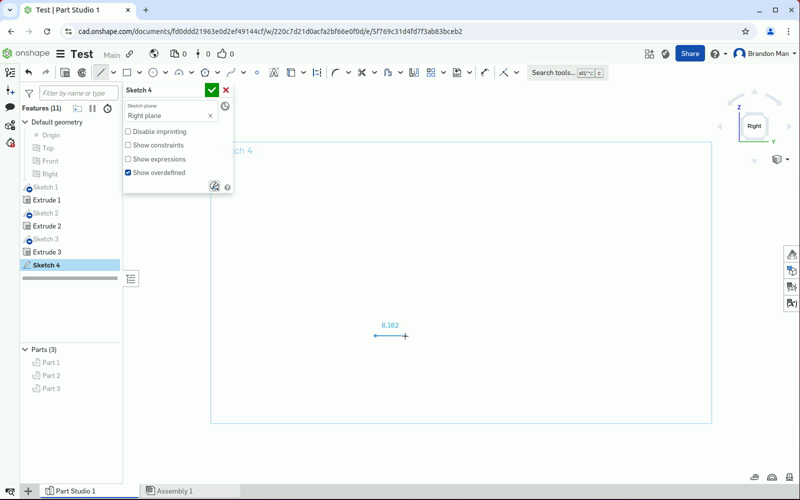
mouse_move(386, 335)
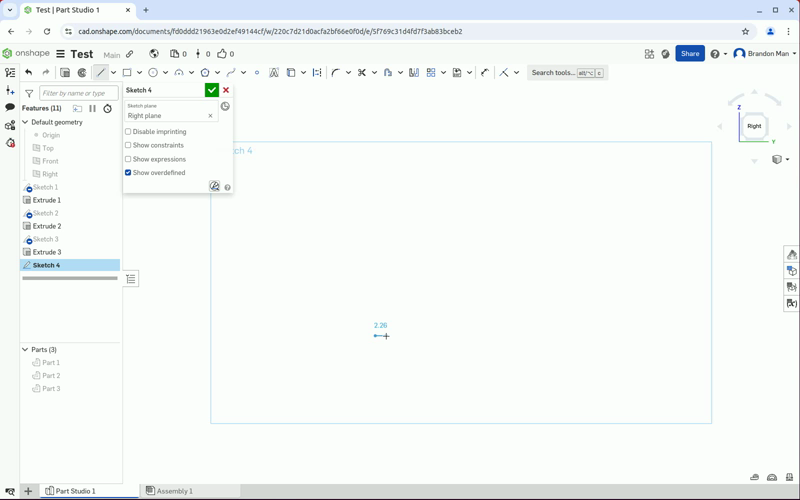
click(386, 335)
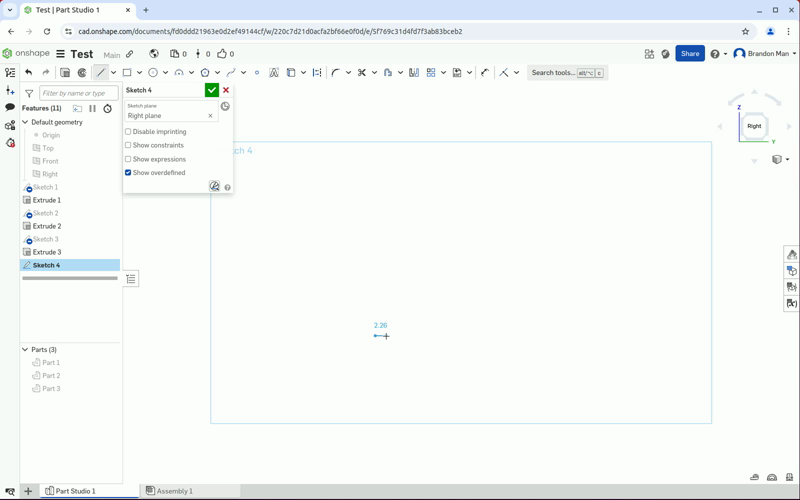
key_up(shift)
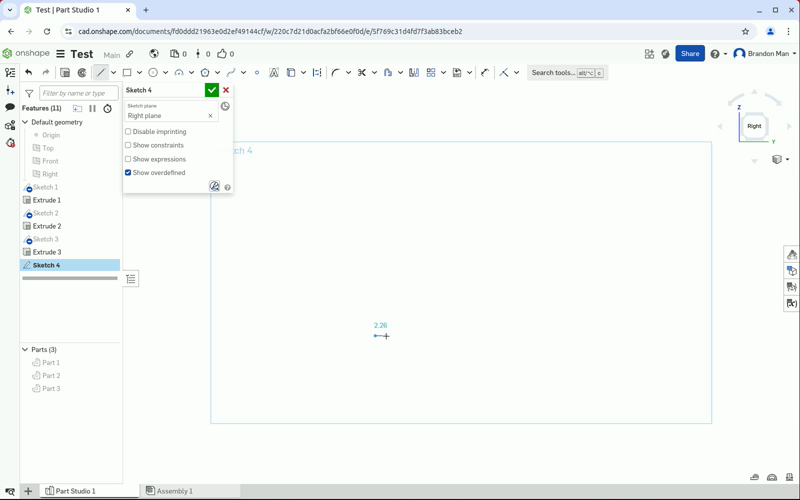
key_down(shift)
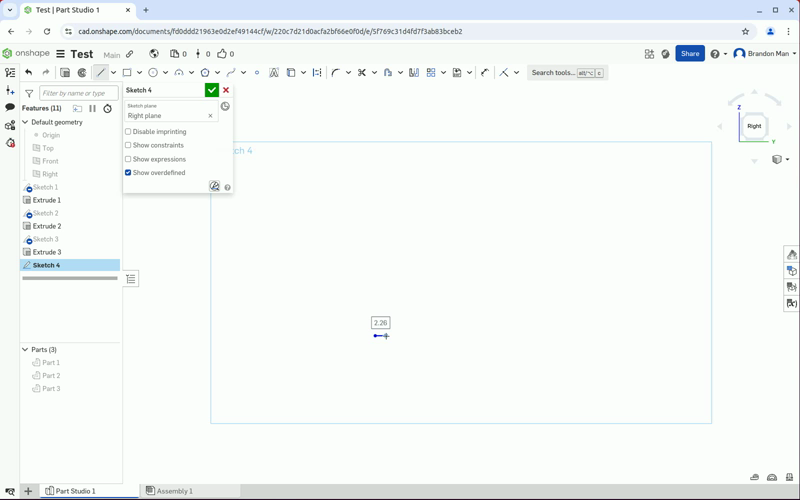
mouse_move(386, 202)
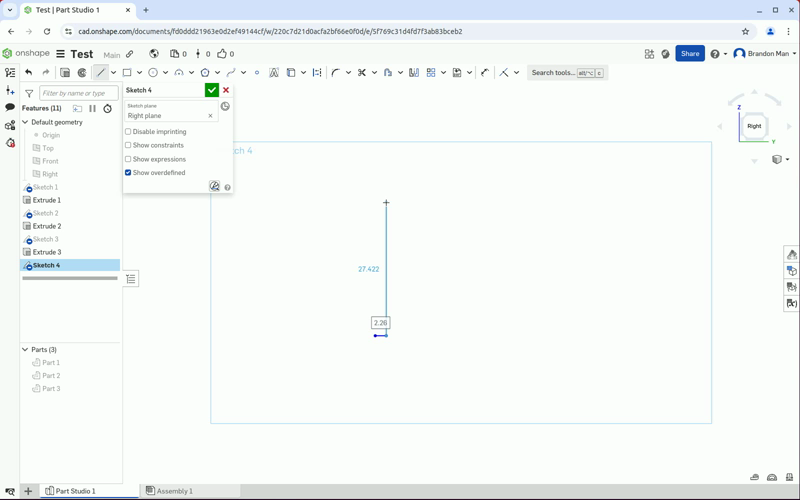
click(386, 202)
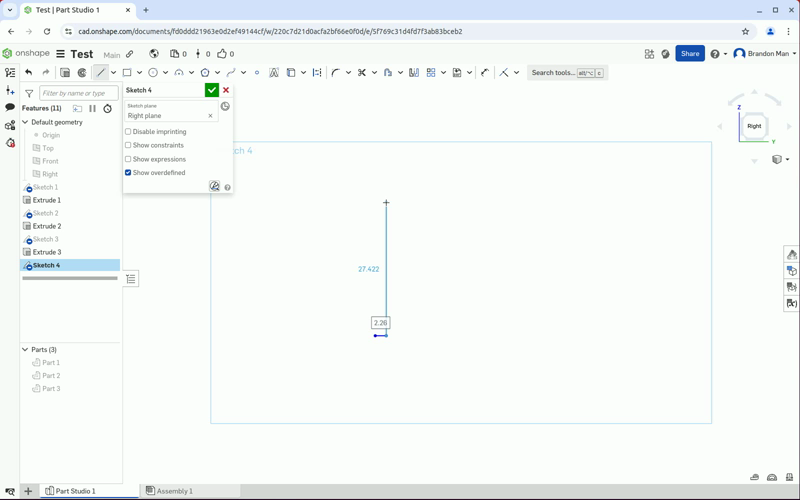
key_up(shift)
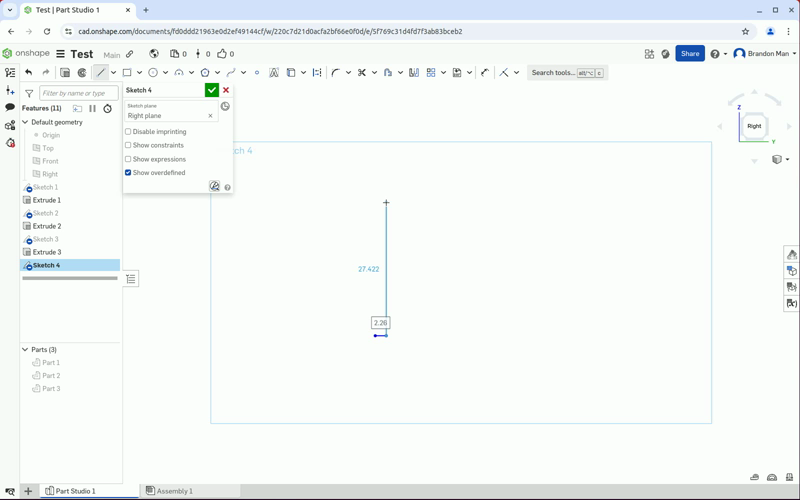
key_down(shift)
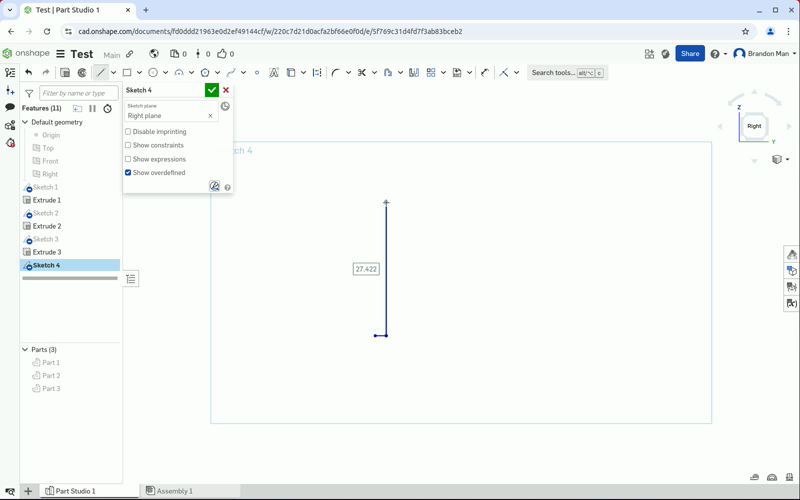
mouse_move(416, 202)
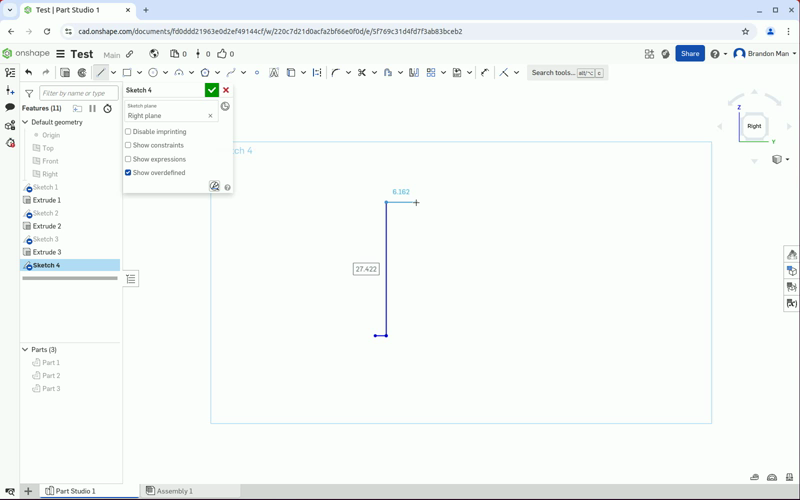
mouse_move(375, 202)
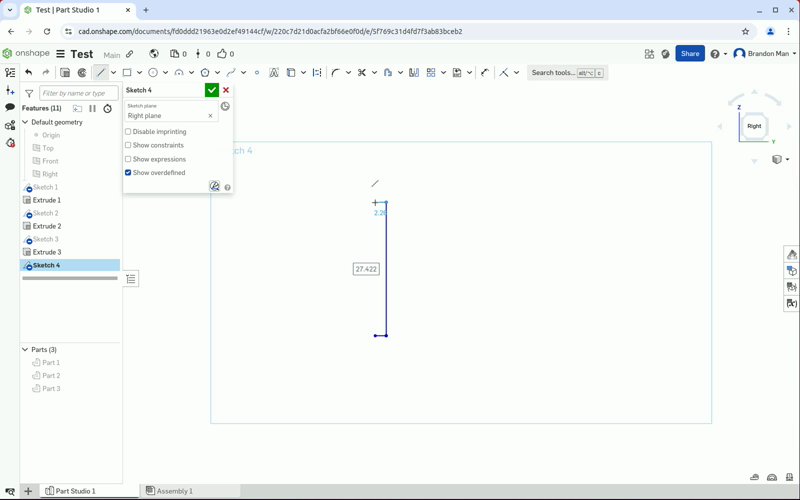
click(375, 202)
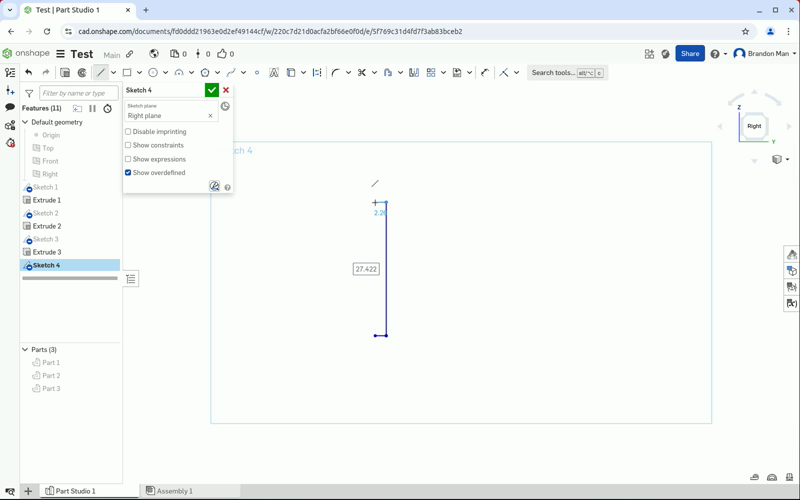
key_up(shift)
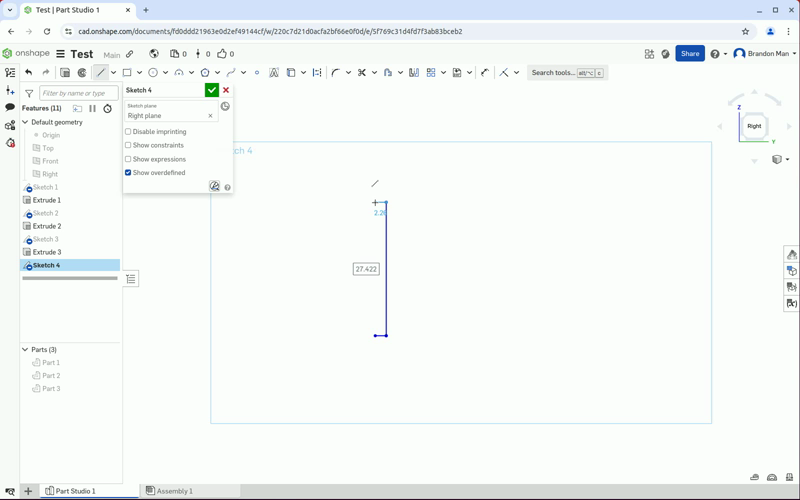
key_down(shift)
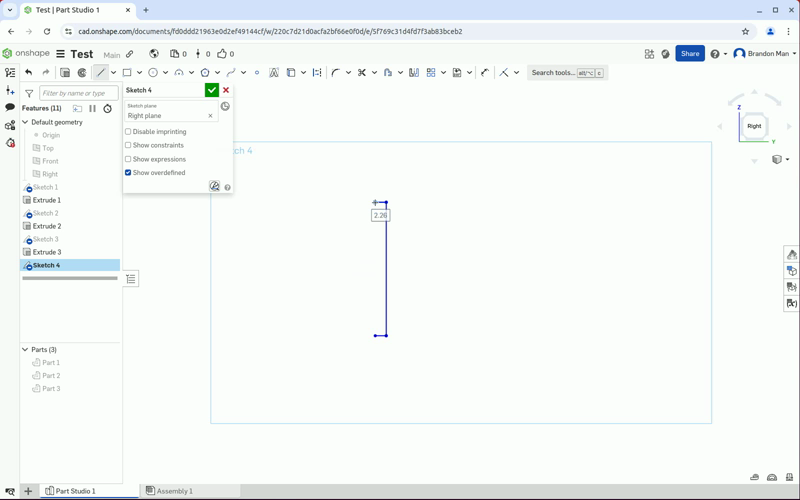
mouse_move(375, 335)
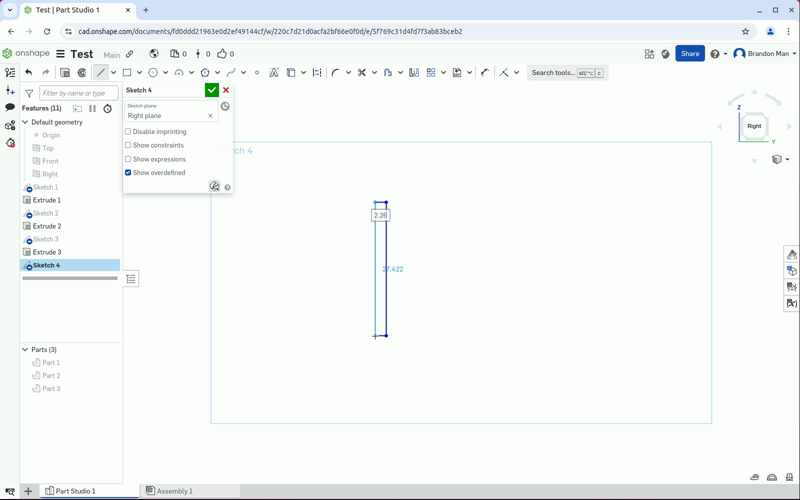
key_up(shift)
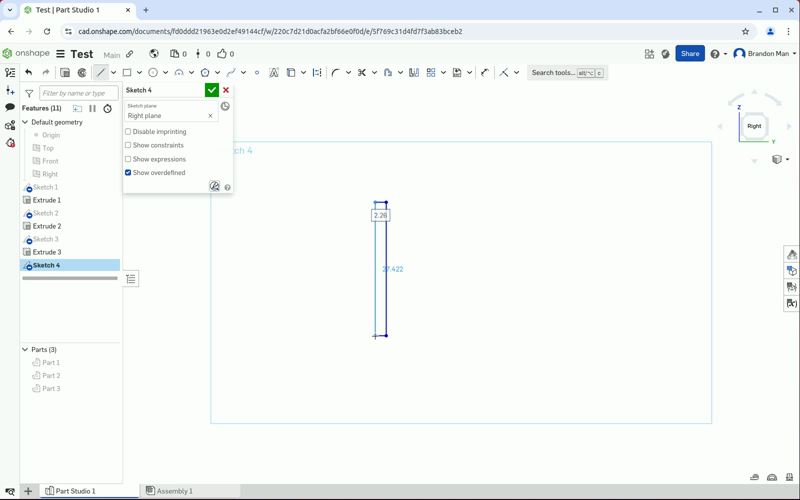
click(375, 335)
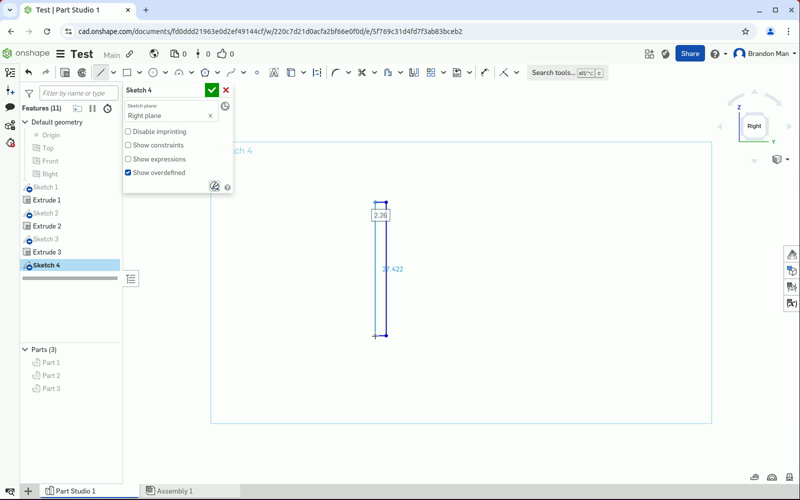
key(esc)
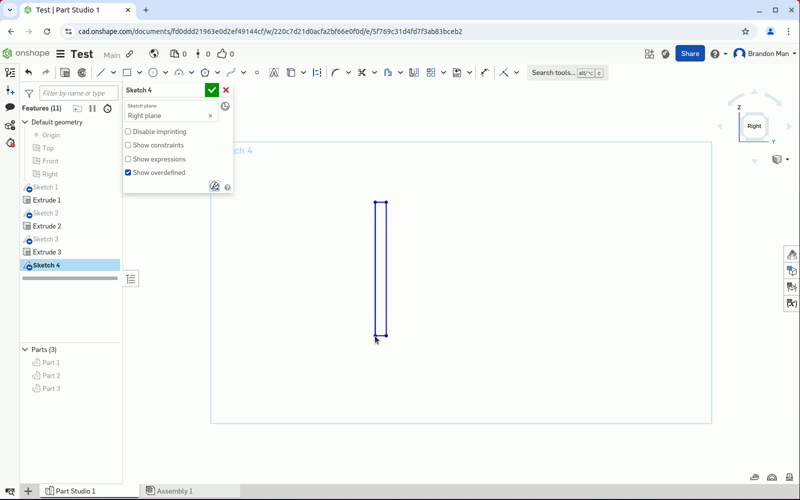
mouse_move(383, 206)
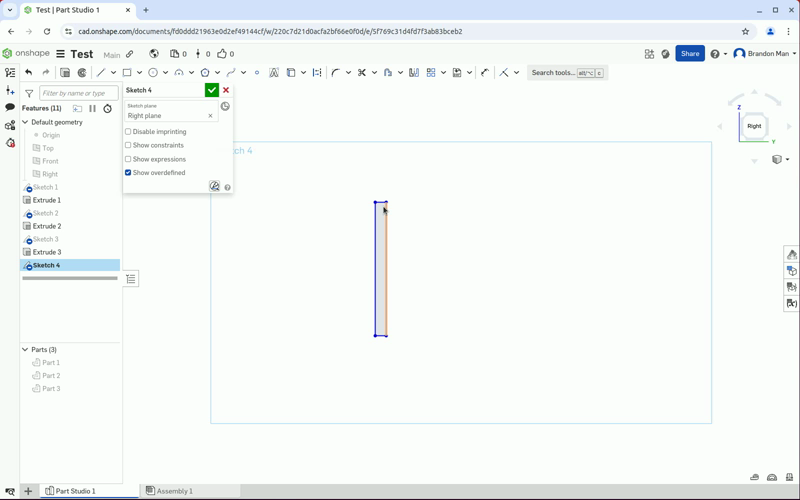
scroll(6)
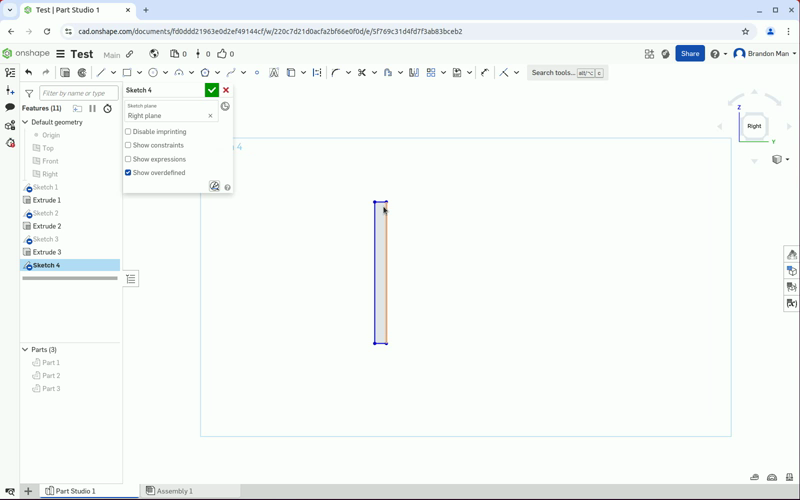
scroll(6)
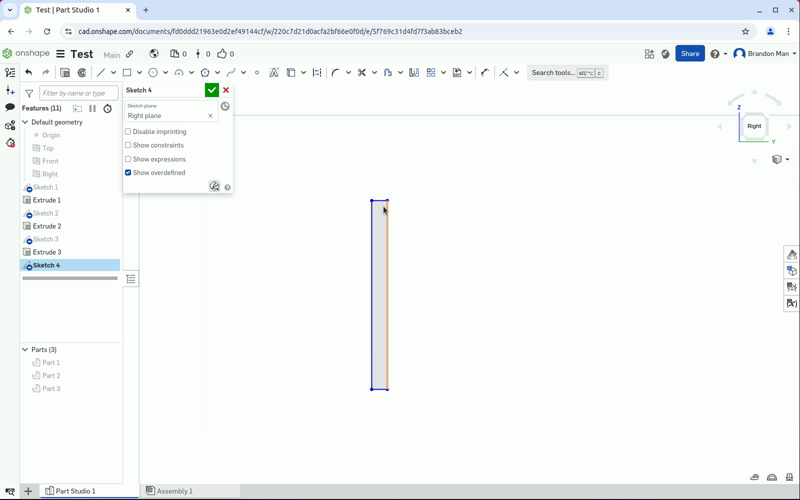
scroll(6)
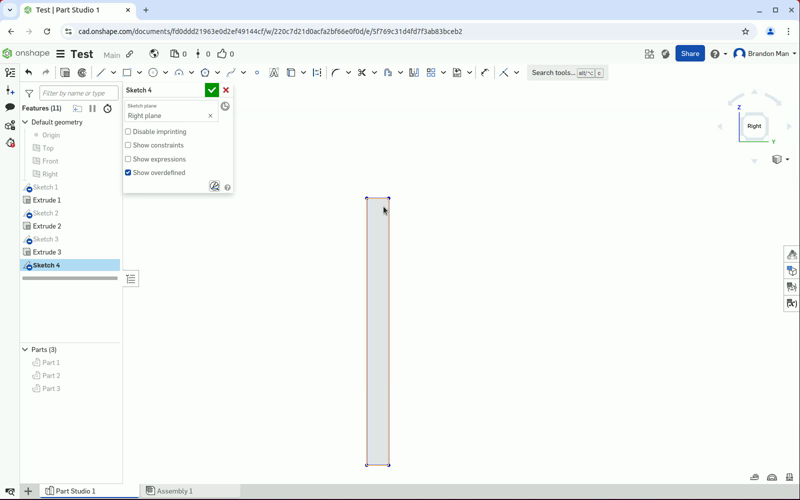
scroll(6)
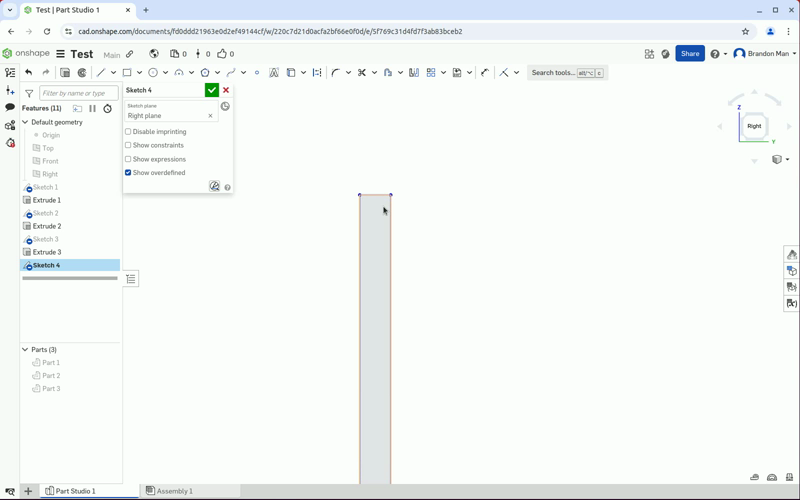
scroll(6)
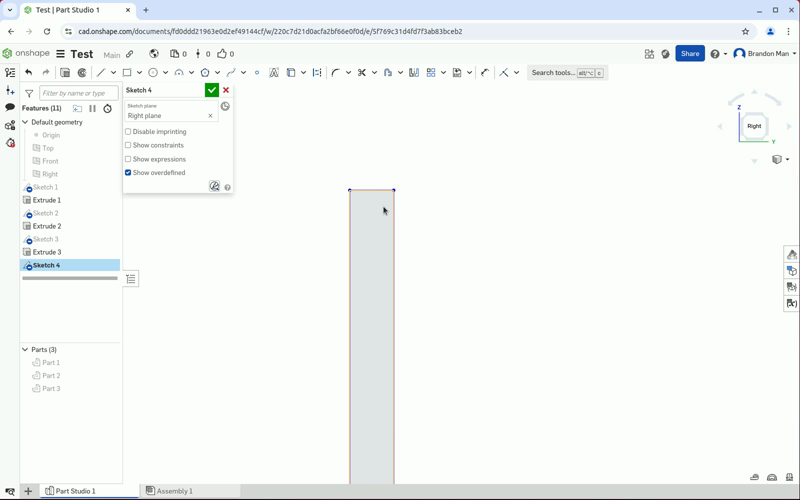
scroll(6)
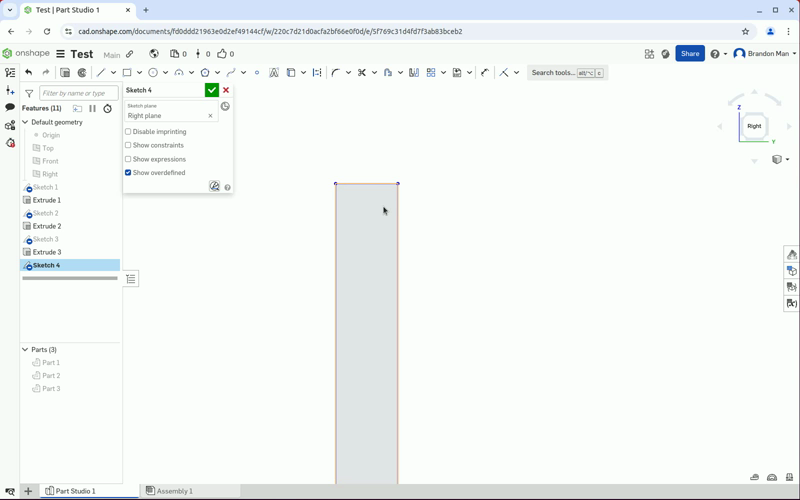
scroll(6)
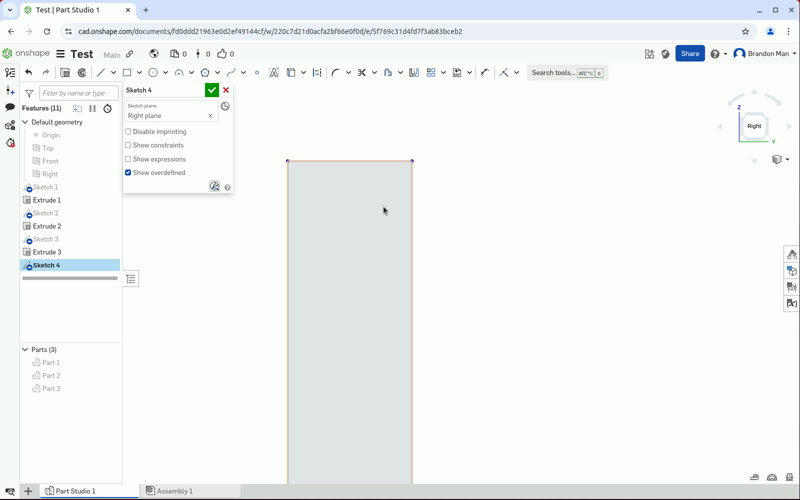
click(383, 206)
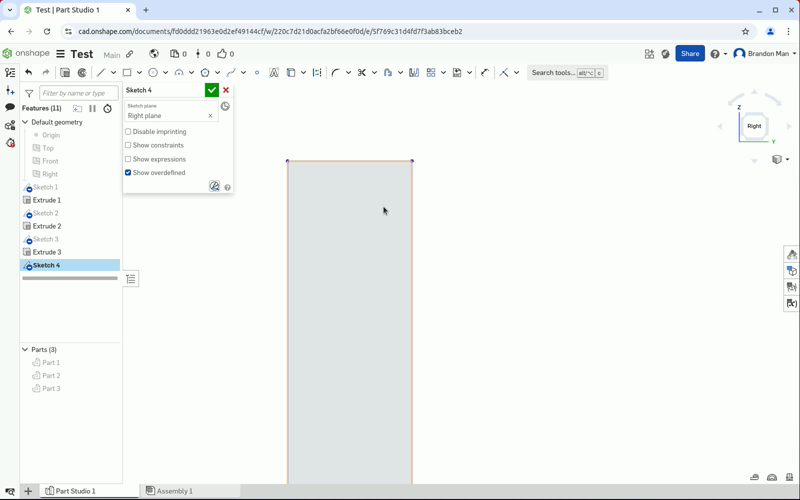
scroll(-6)
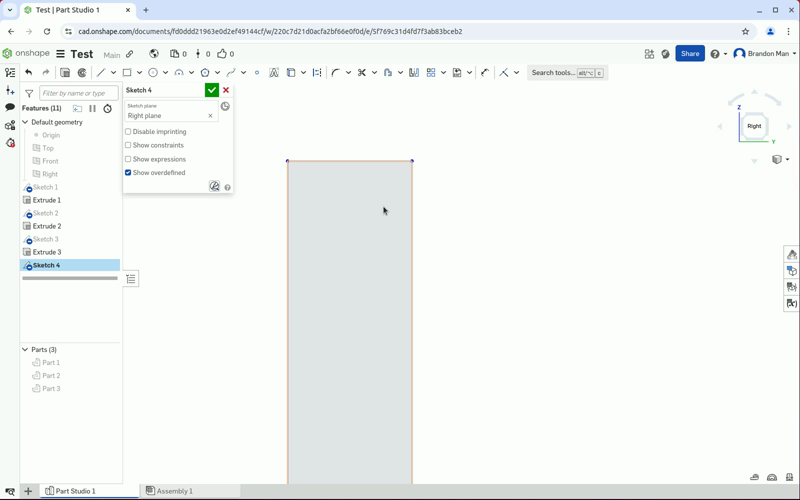
scroll(-6)
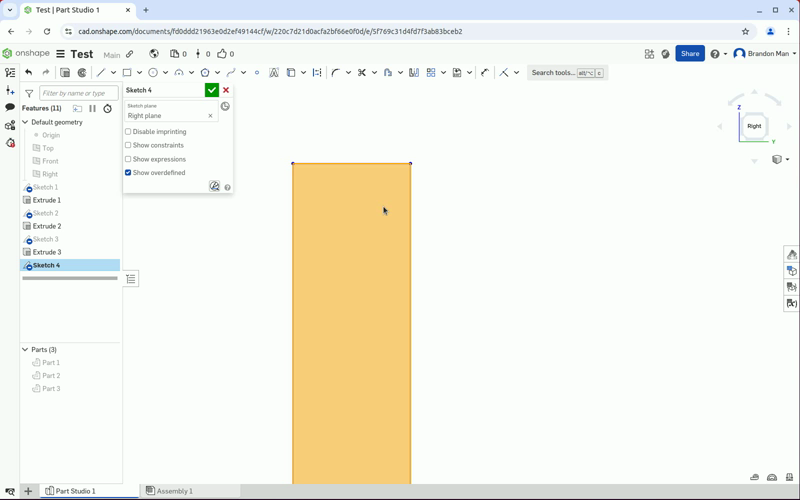
scroll(-6)
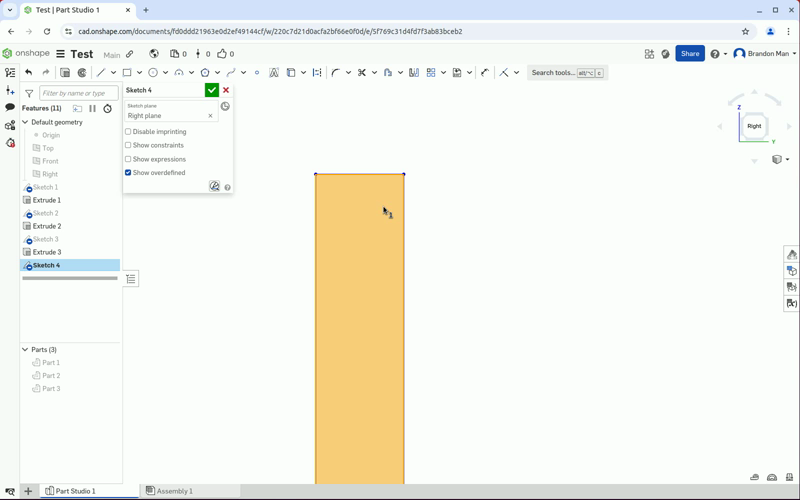
scroll(-6)
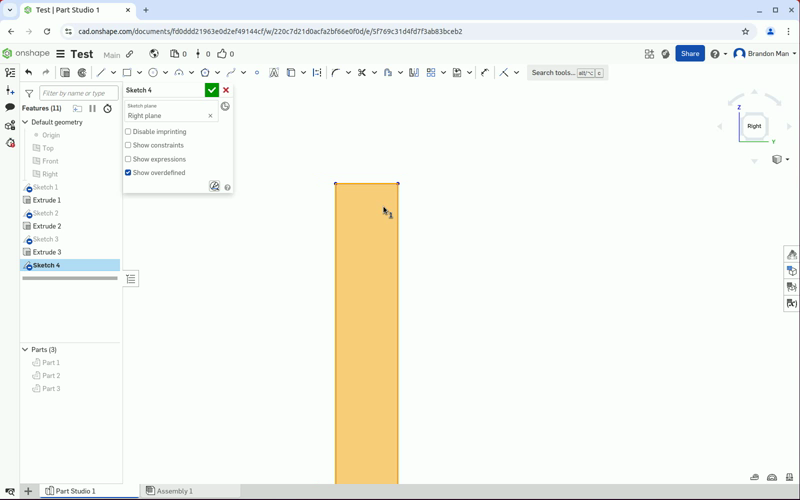
scroll(-6)
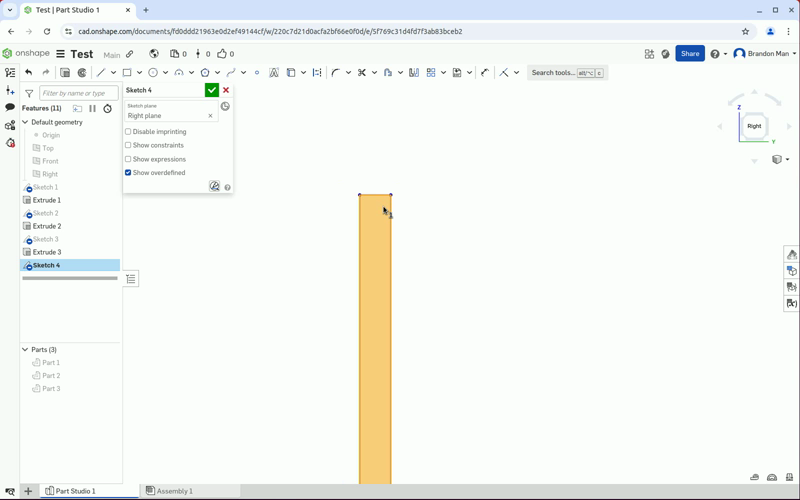
scroll(-6)
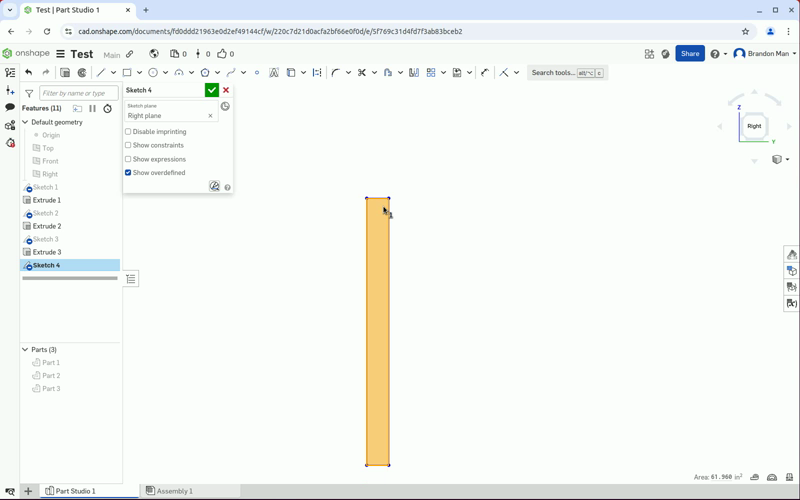
scroll(-6)
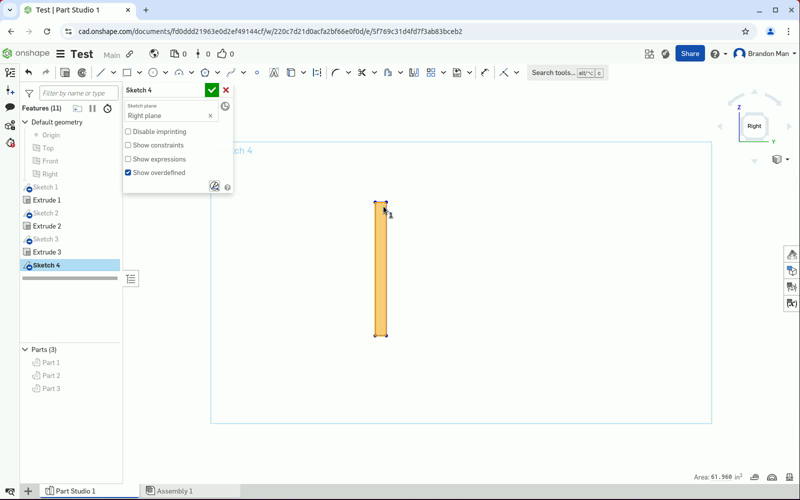
mouse_move(73, 352)
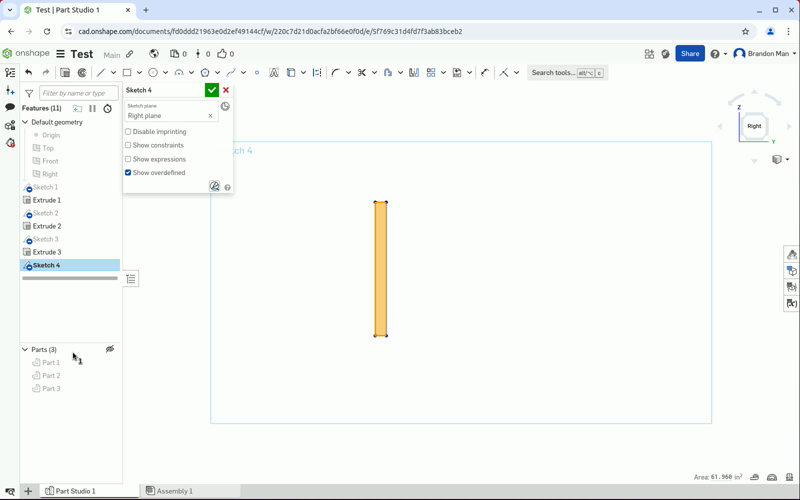
key(shift+y)
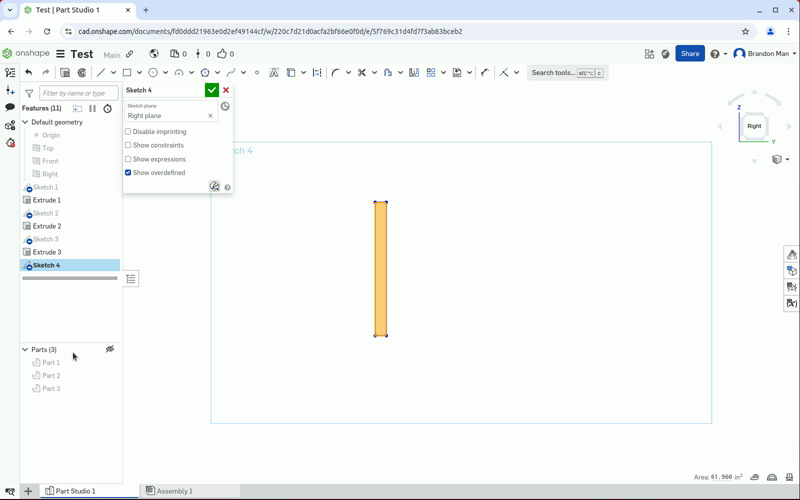
key(shift+e)
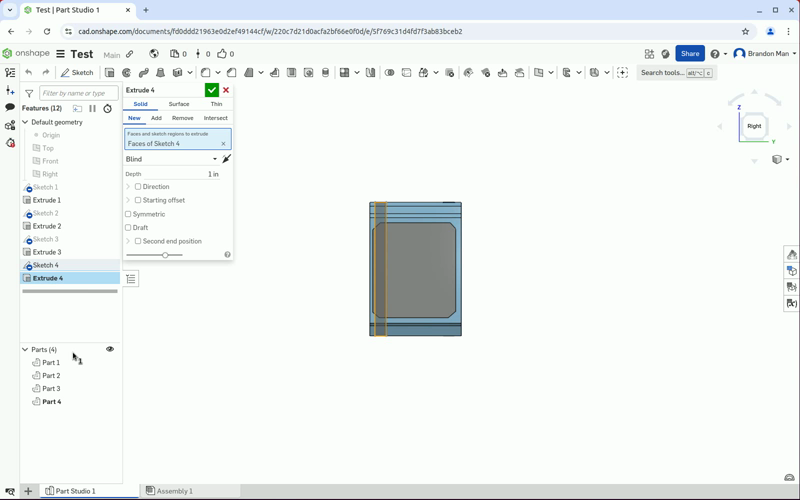
mouse_move(143, 106)
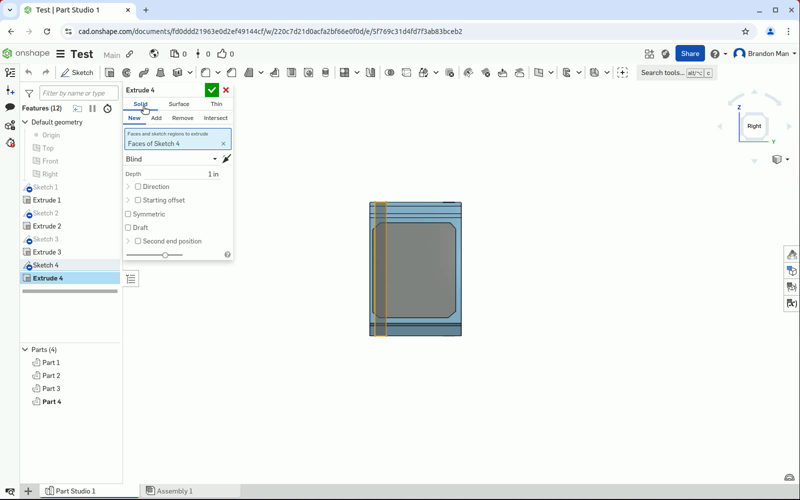
click(143, 106)
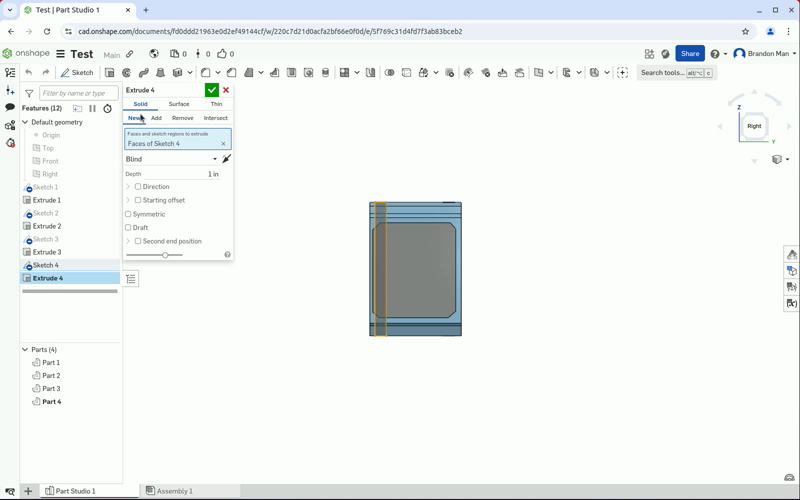
mouse_move(137, 120)
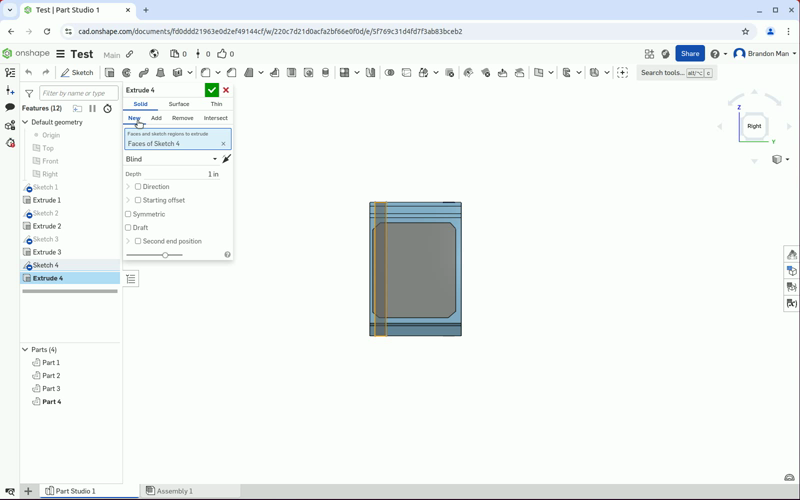
click(137, 120)
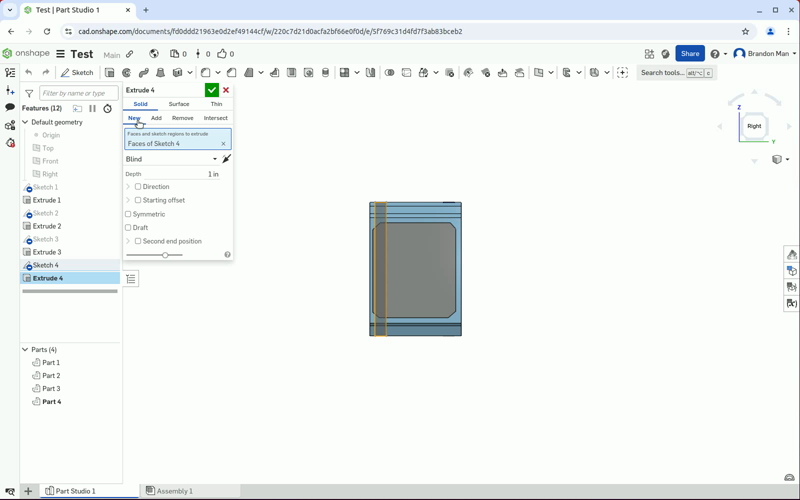
key(tab, 4)
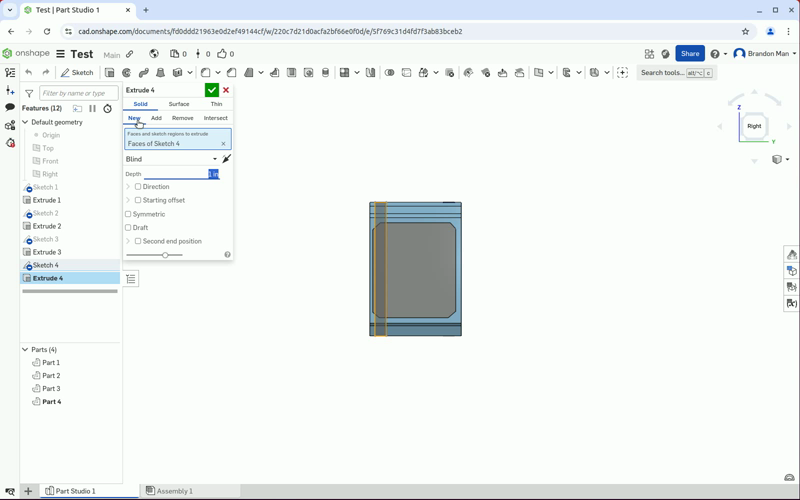
text(-7.943)
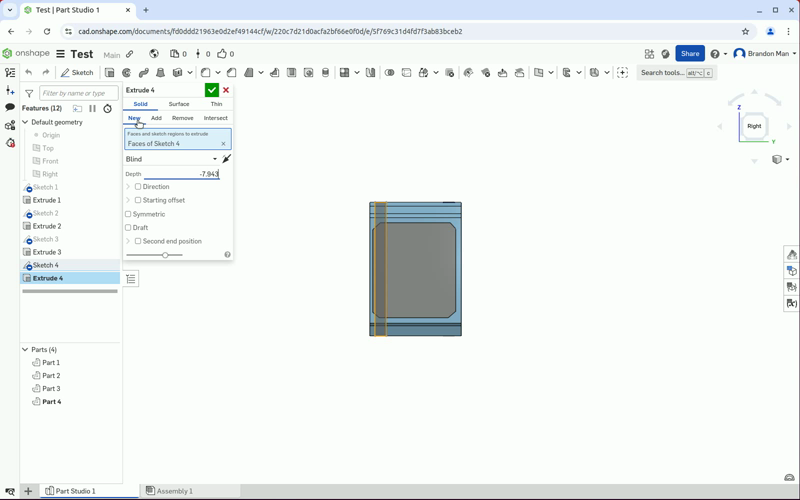
key(enter)
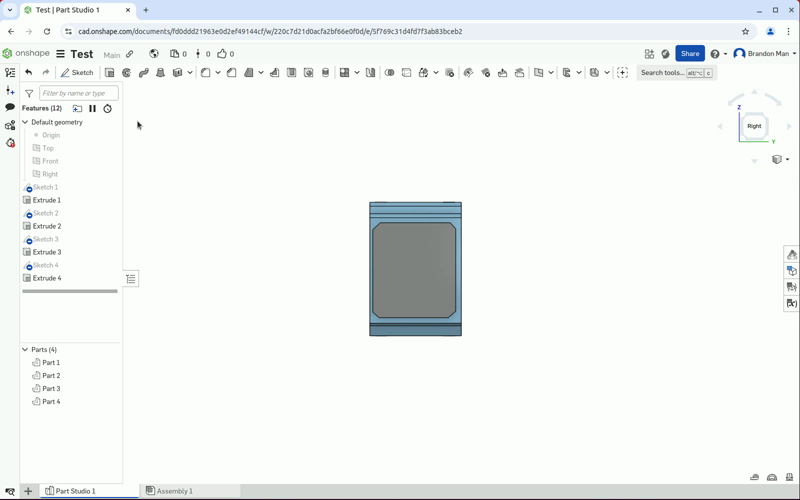
key(shift+h)
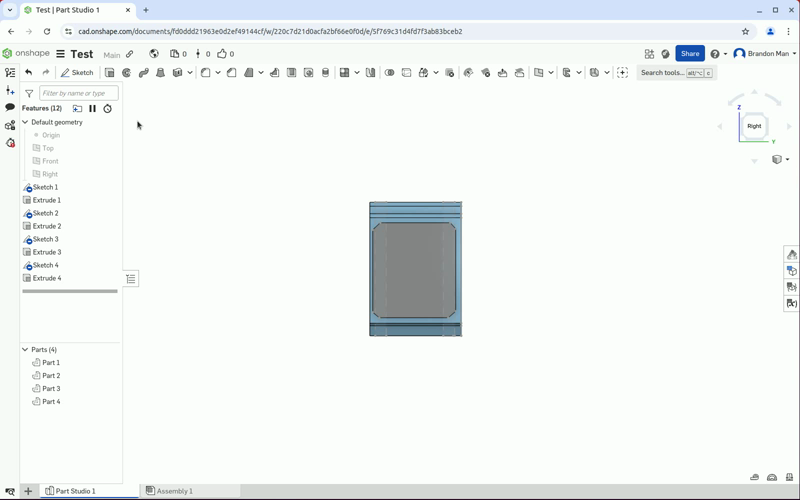
key(shift+h)
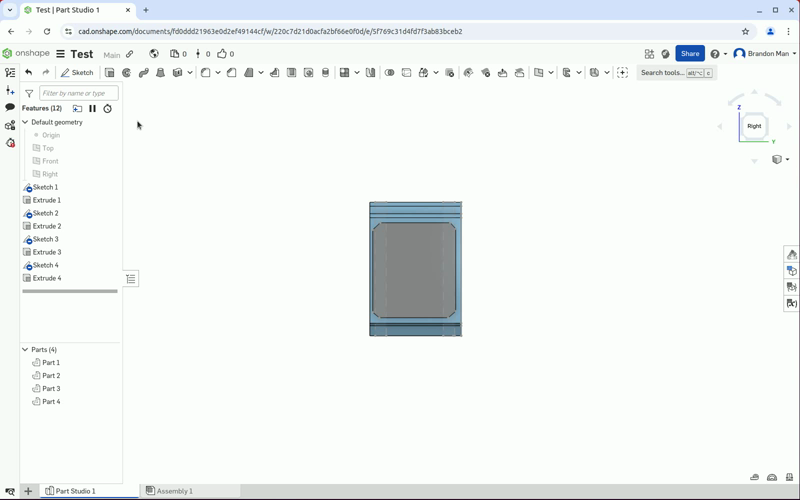
key(shift+7)
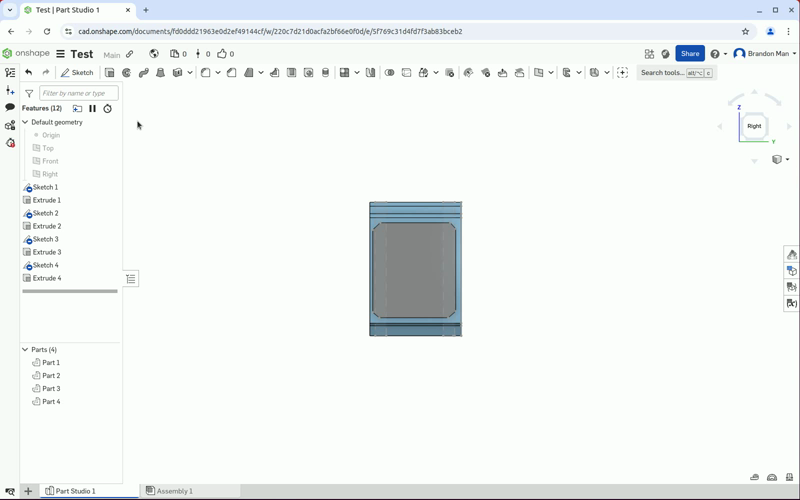
key(right, 2)
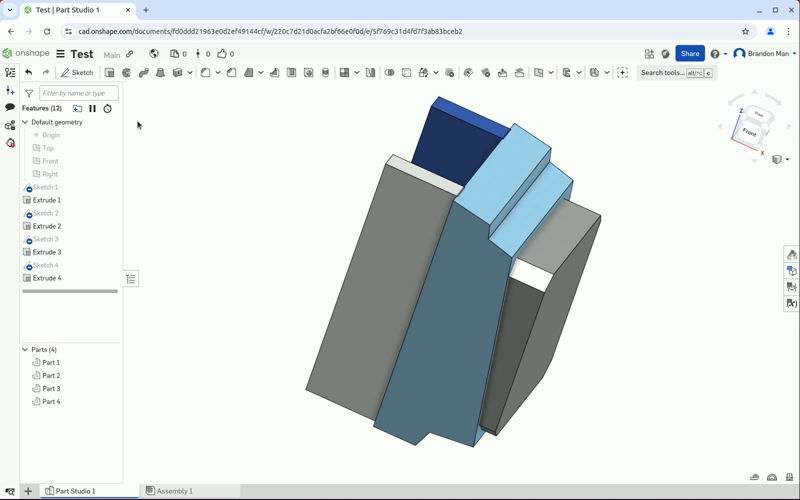
key(down, 2)
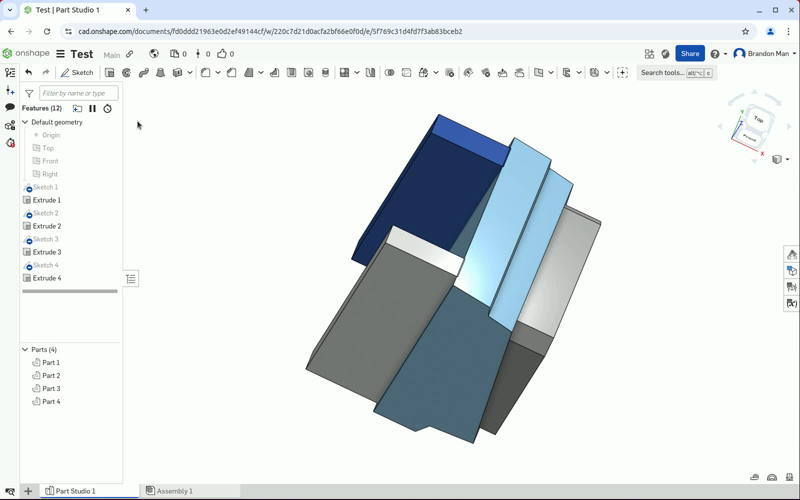
key(up, 2)
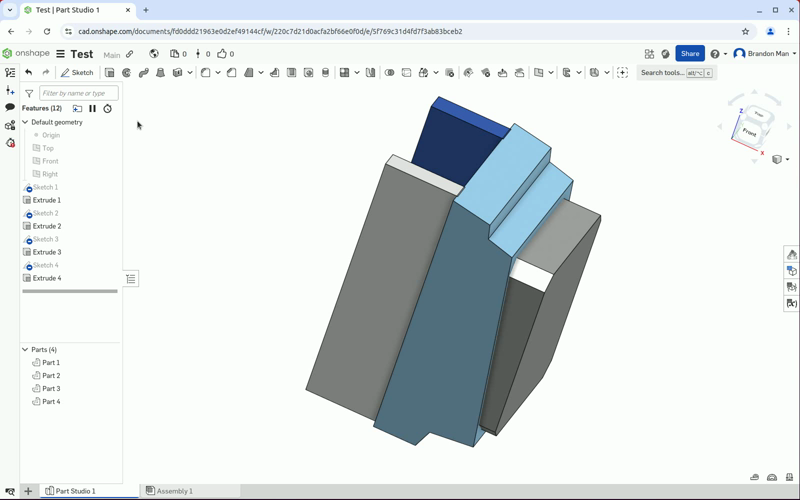
key(left, 2)
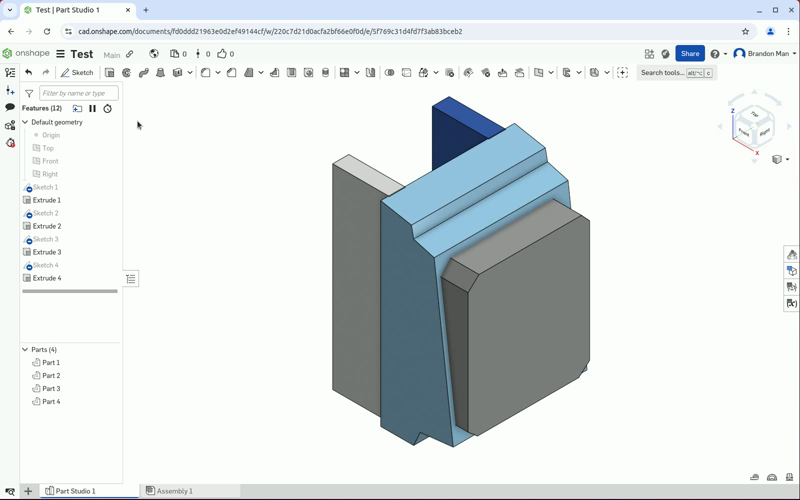
mouse_move(73, 189)
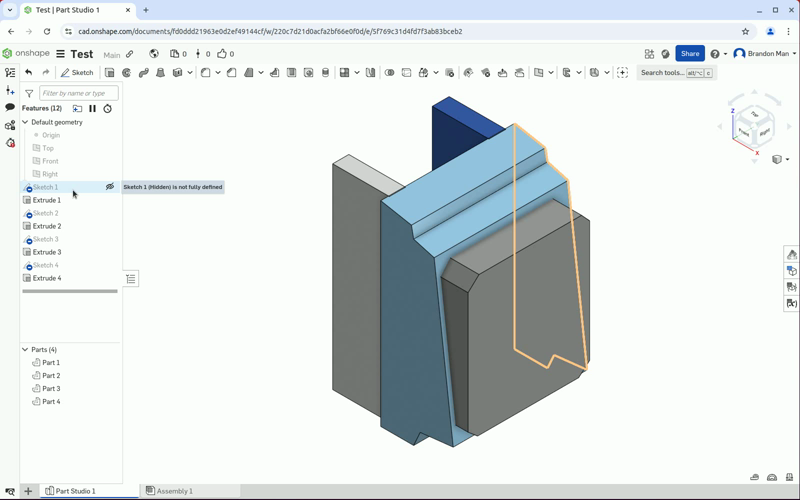
click(73, 189)